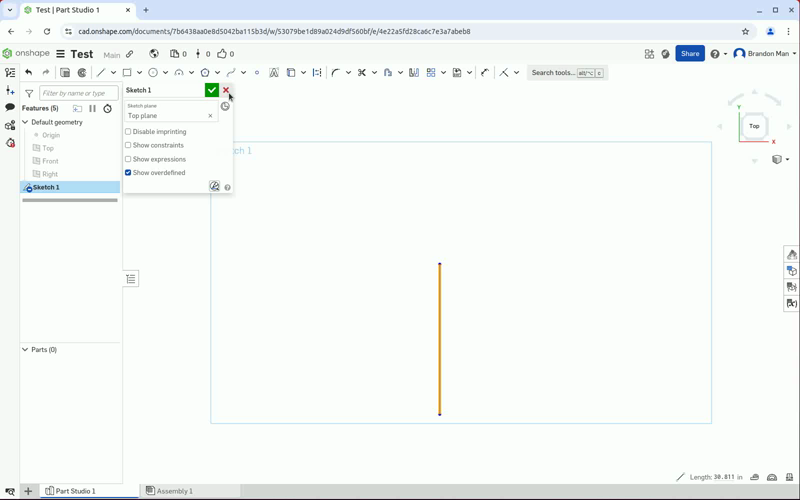
key(shift+h)
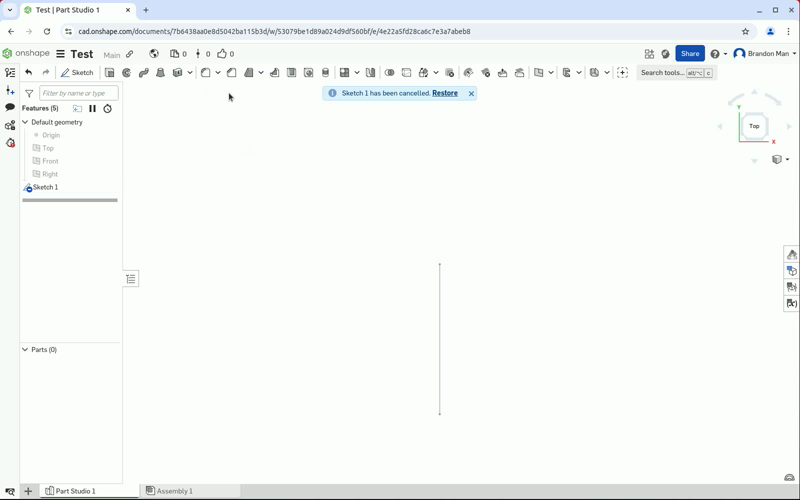
key(shift+s)
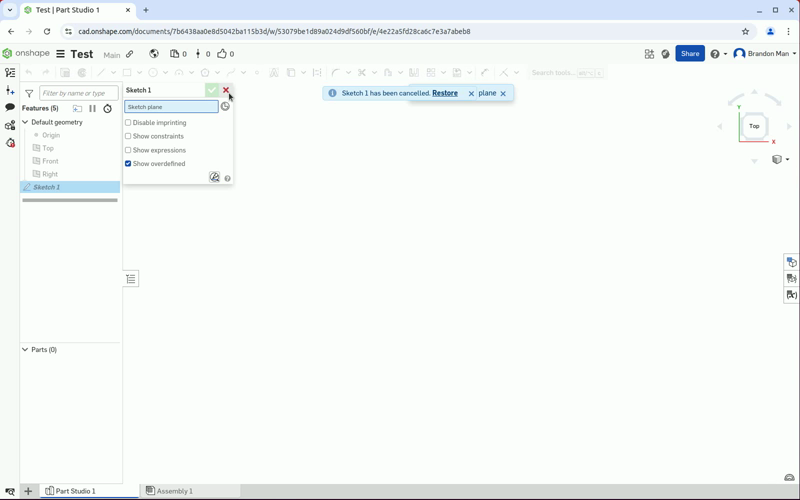
mouse_move(73, 150)
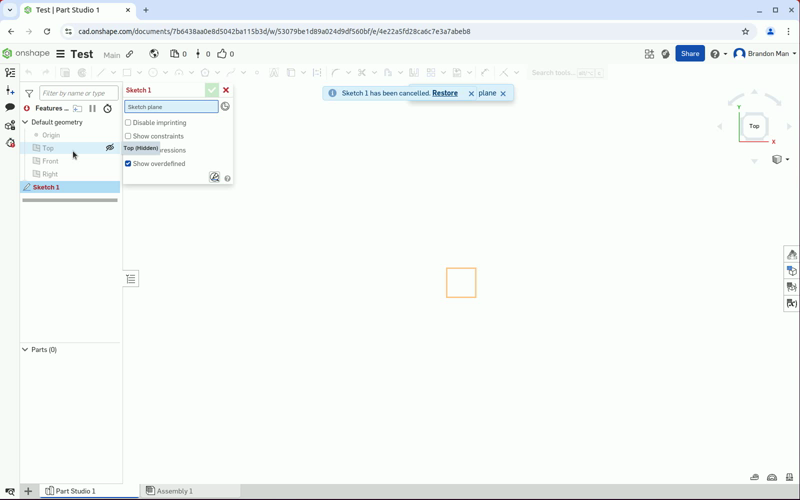
click(73, 150)
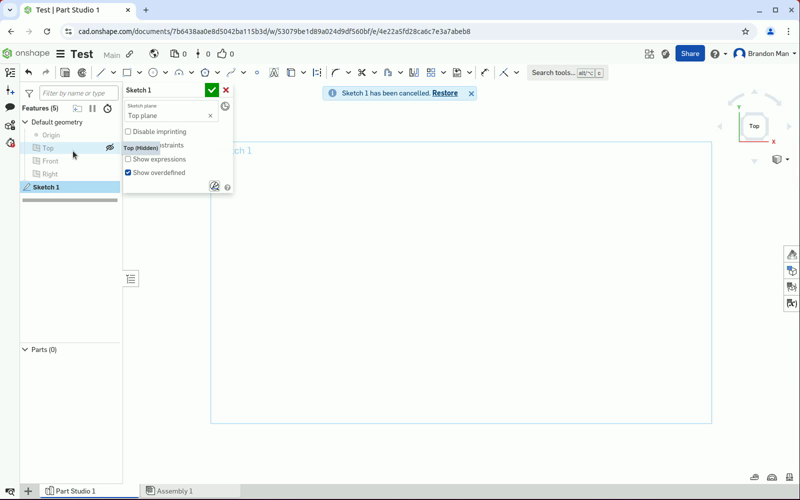
mouse_move(73, 352)
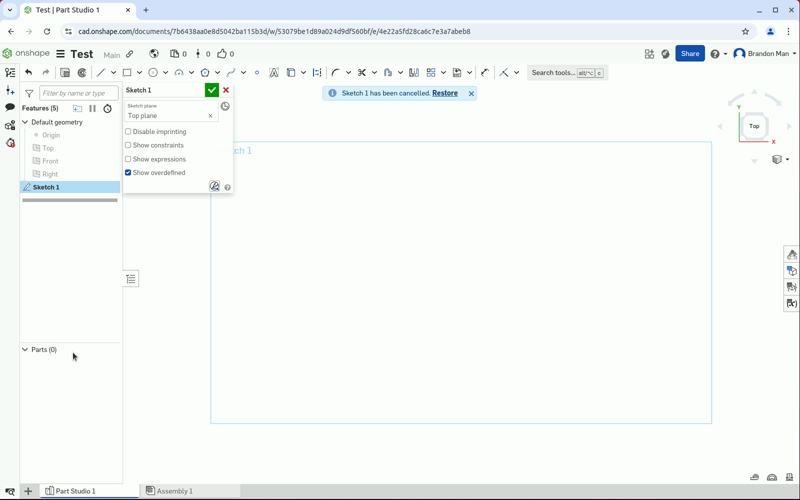
key(y)
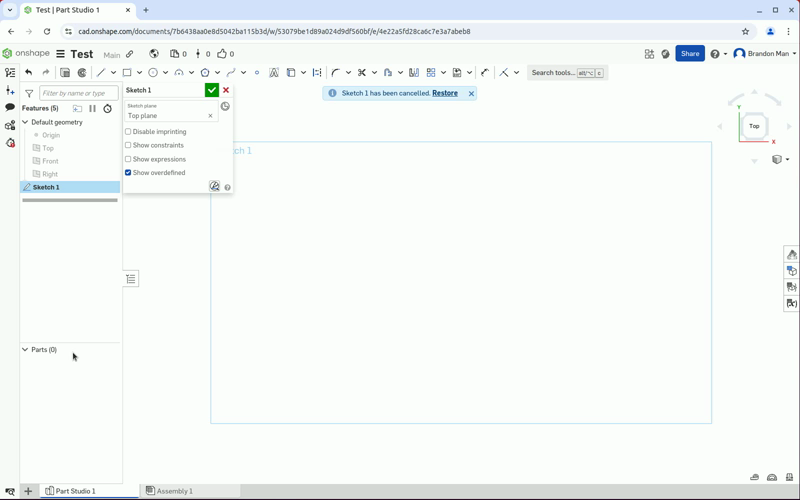
key(l)
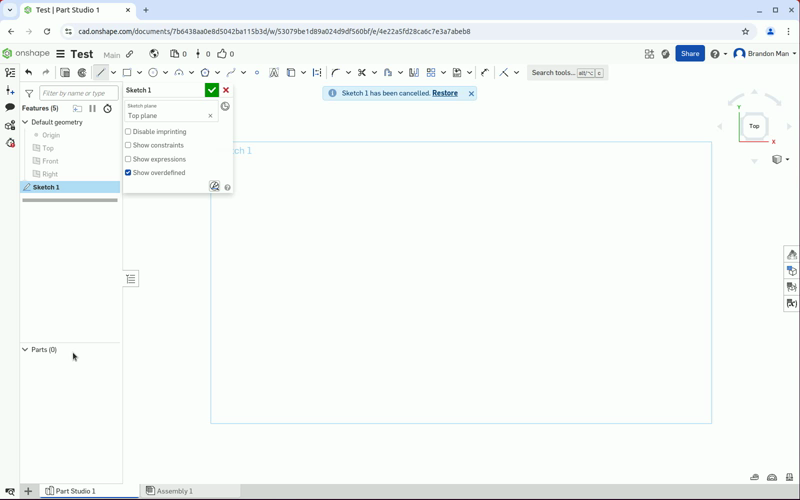
key_down(shift)
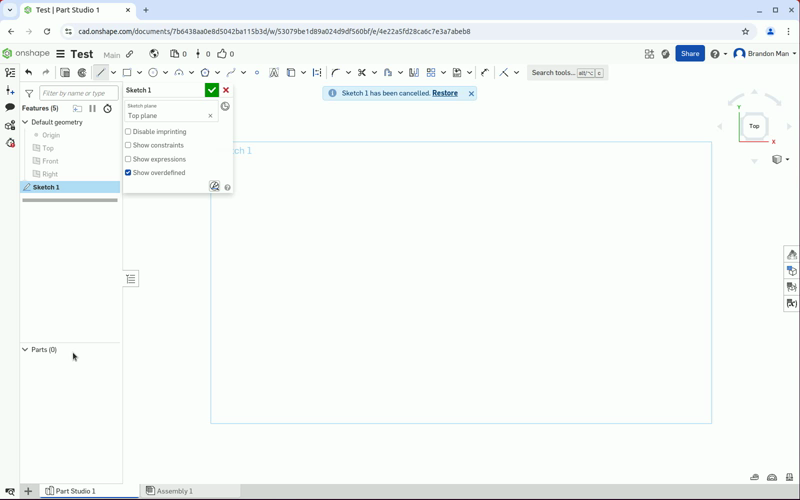
mouse_move(363, 354)
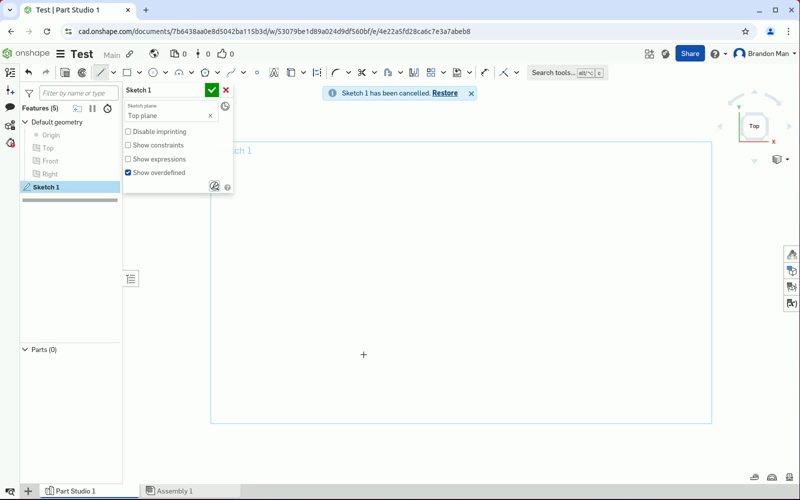
click(363, 354)
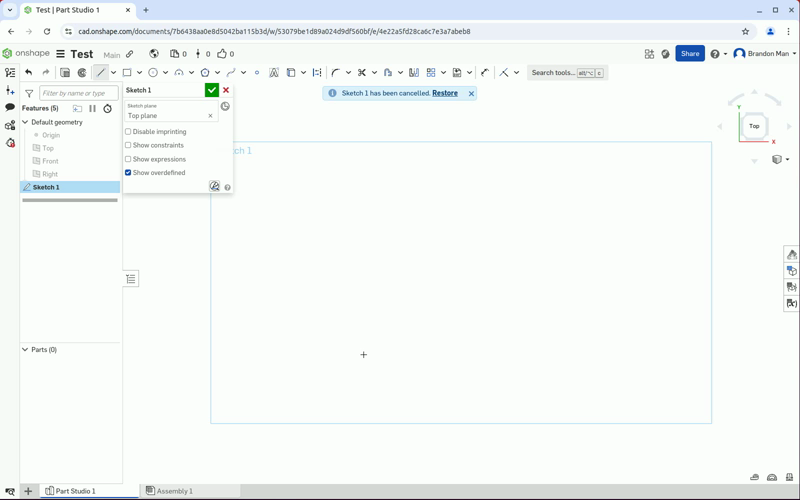
key_up(shift)
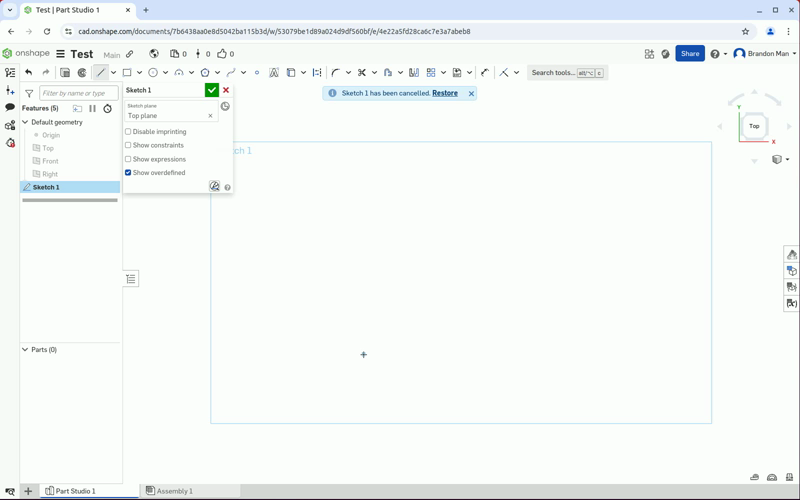
key_down(shift)
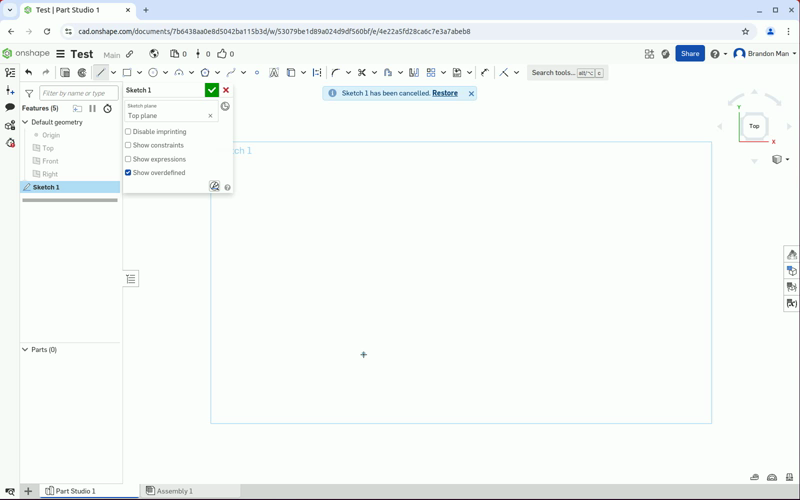
mouse_move(393, 354)
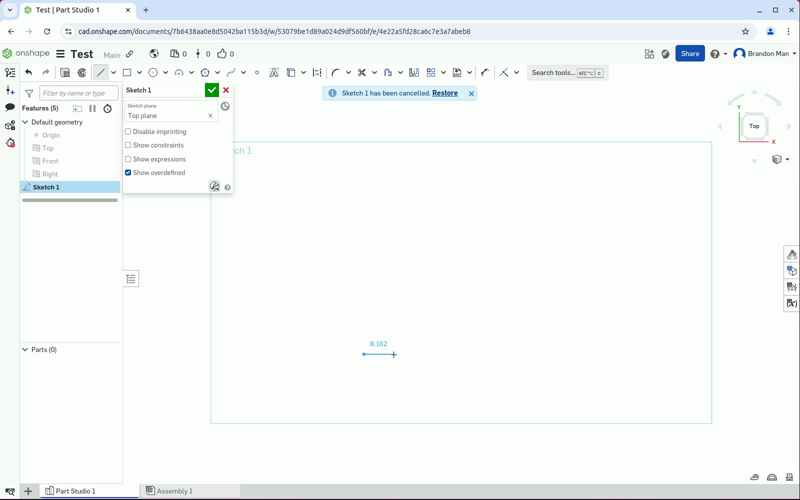
mouse_move(395, 354)
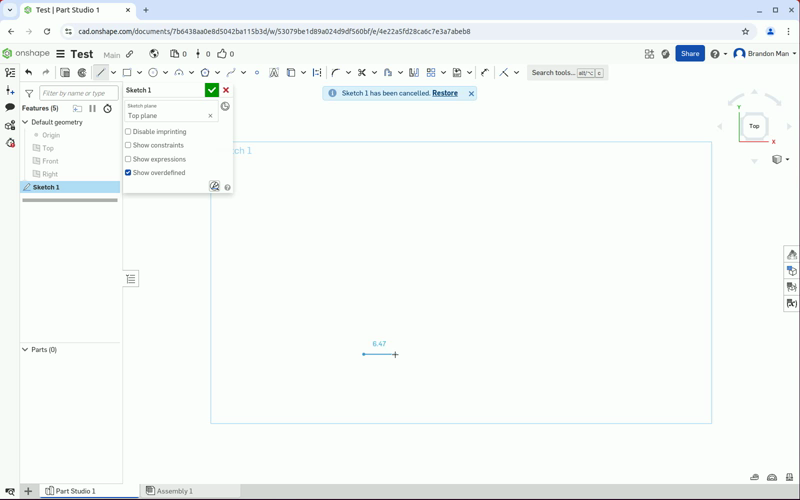
click(395, 354)
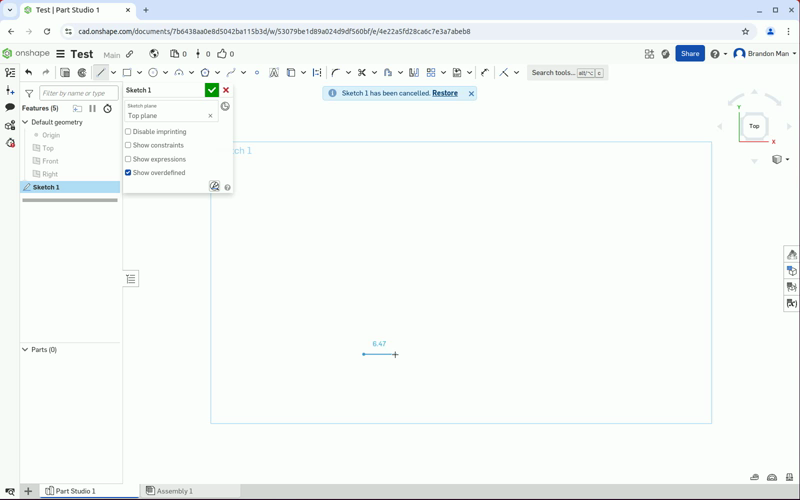
key_up(shift)
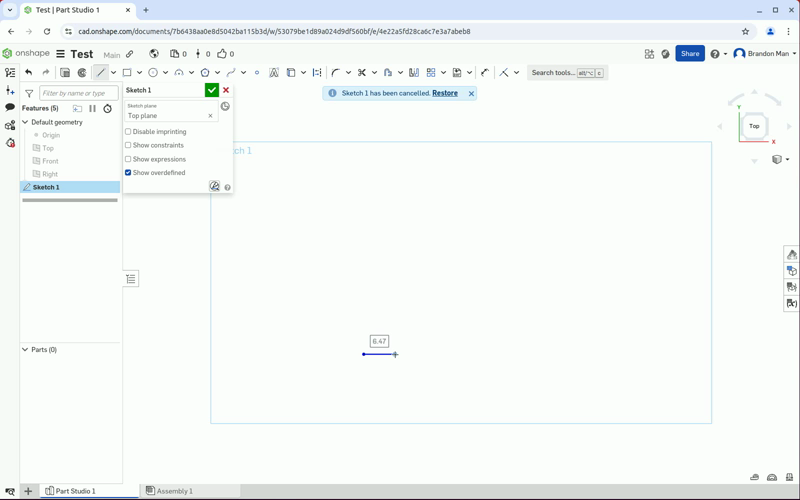
key_down(shift)
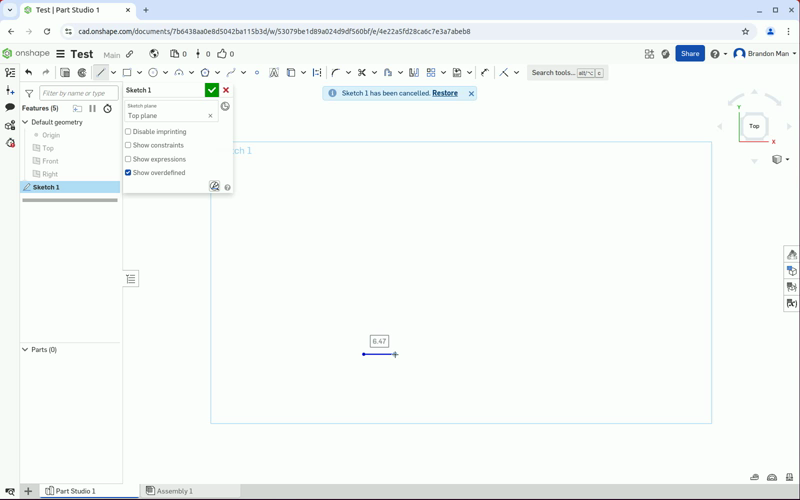
mouse_move(425, 354)
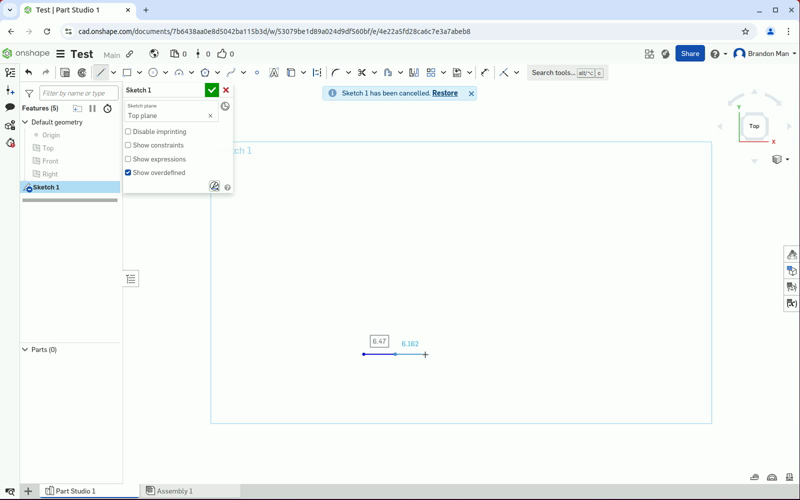
mouse_move(395, 309)
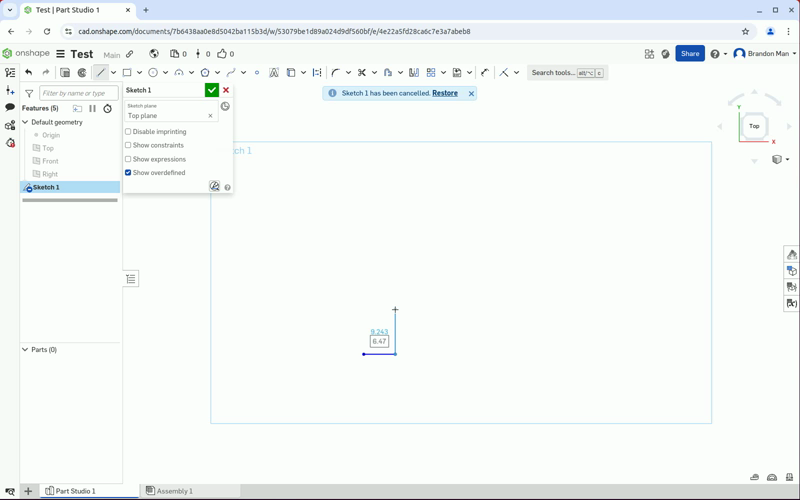
click(395, 309)
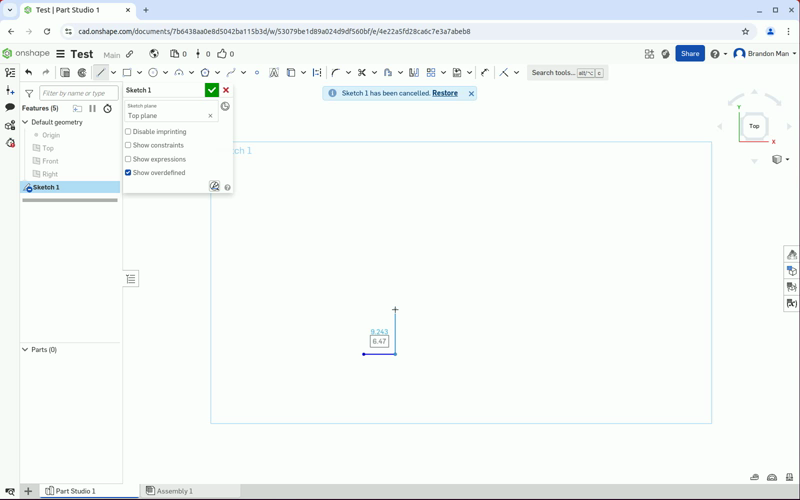
key_up(shift)
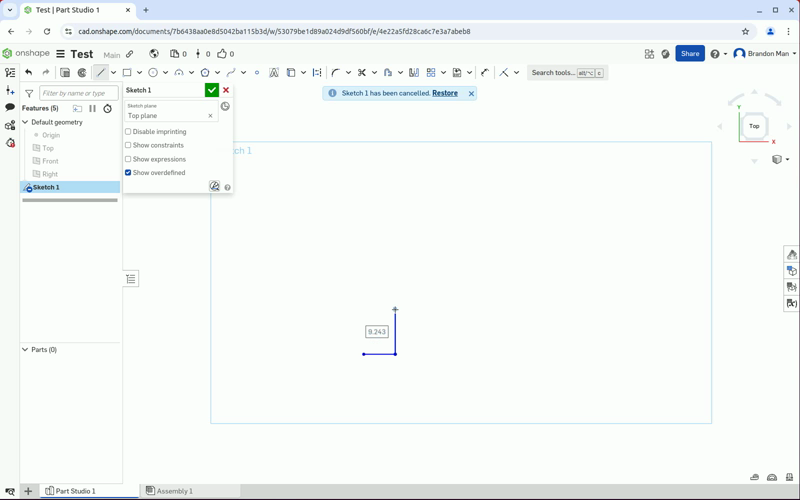
key_down(shift)
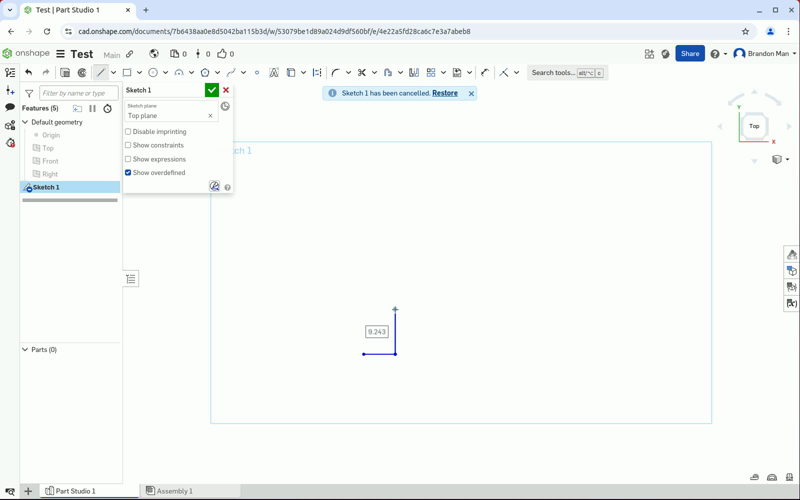
mouse_move(425, 309)
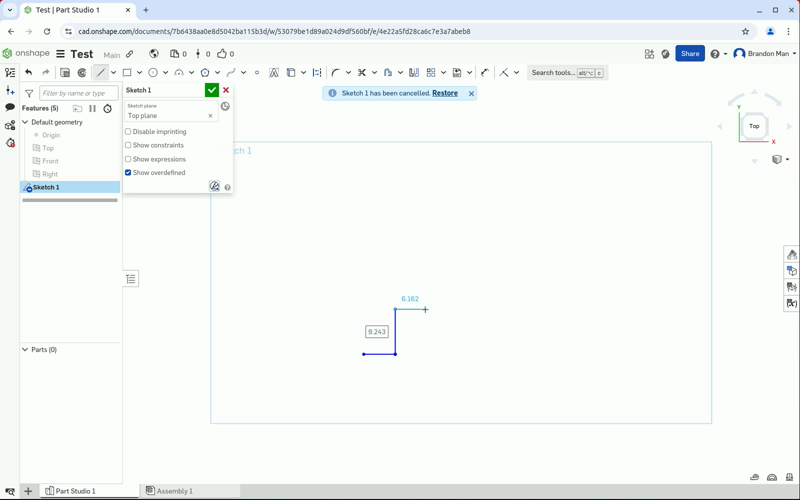
mouse_move(363, 309)
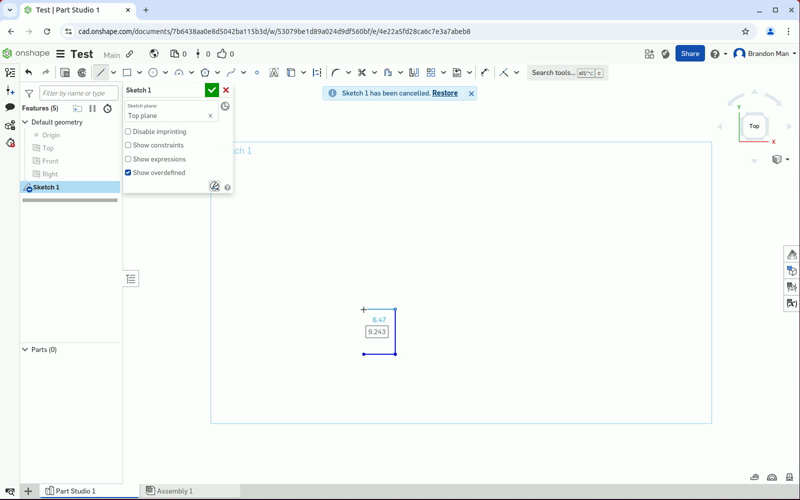
click(363, 309)
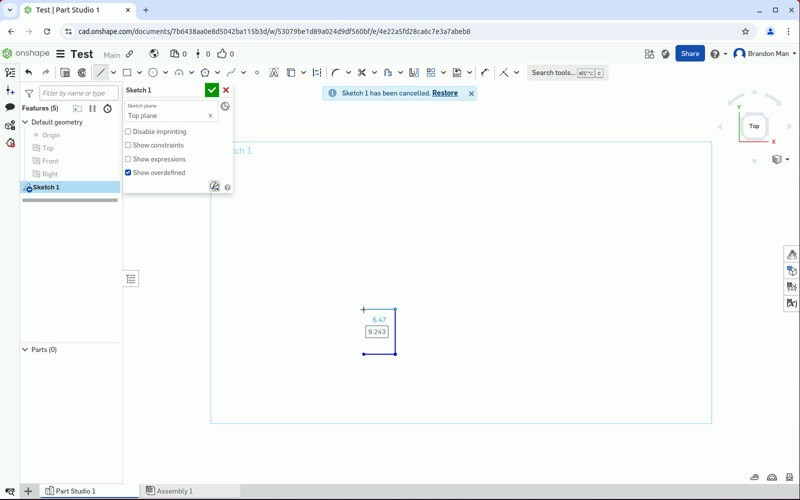
key_up(shift)
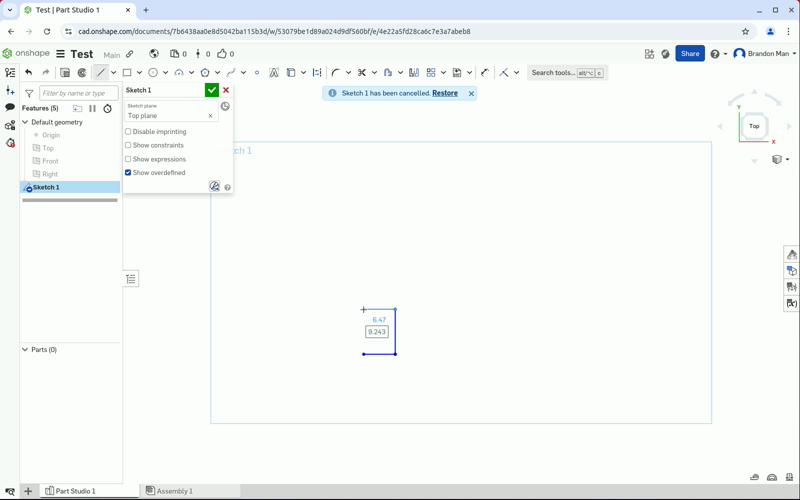
mouse_move(393, 309)
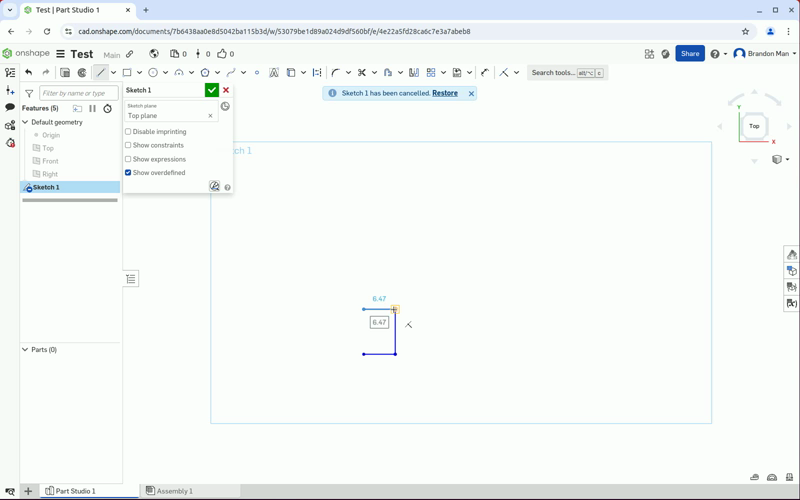
key_down(shift)
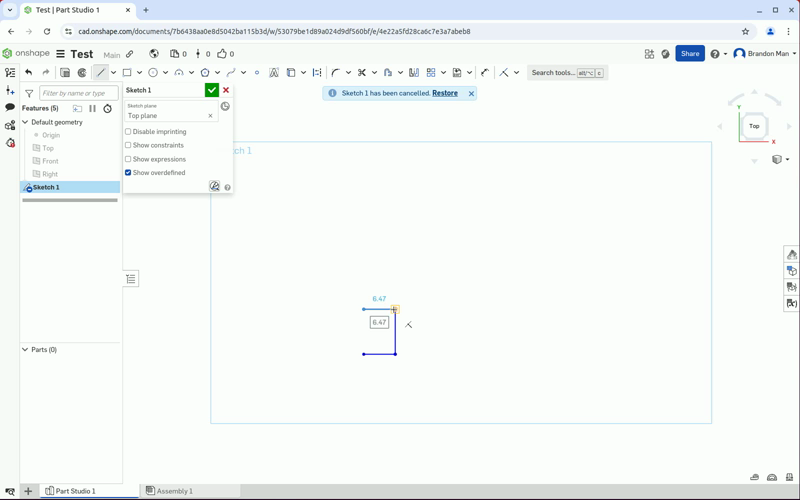
mouse_move(363, 354)
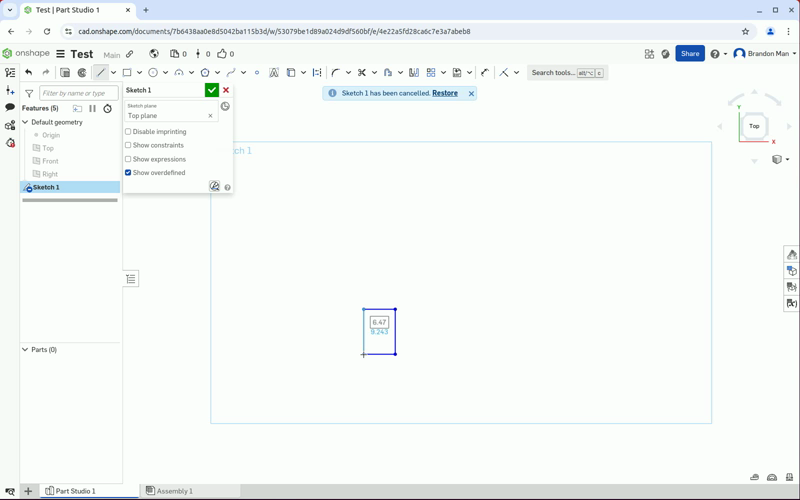
key_up(shift)
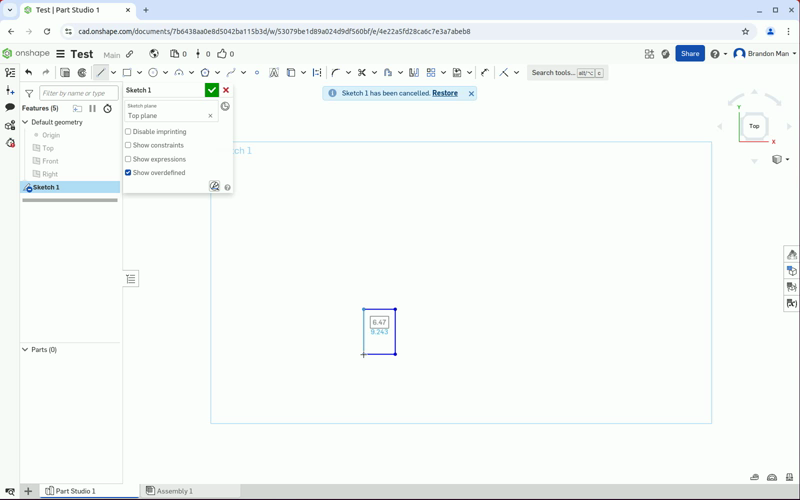
click(363, 354)
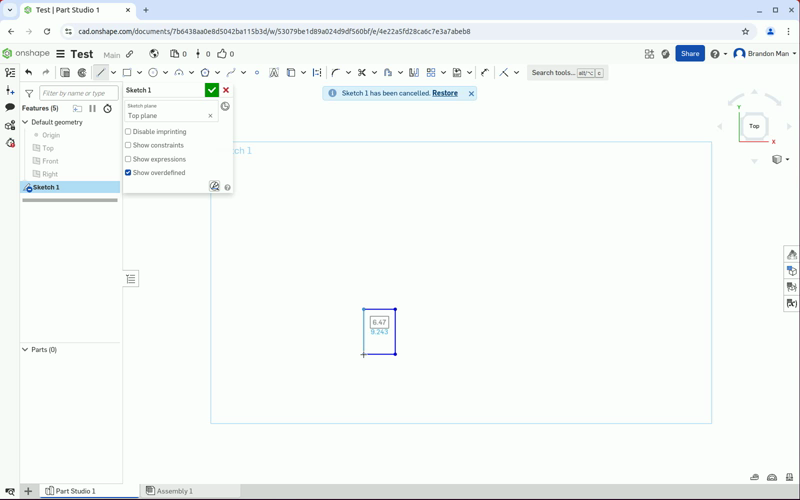
key(esc)
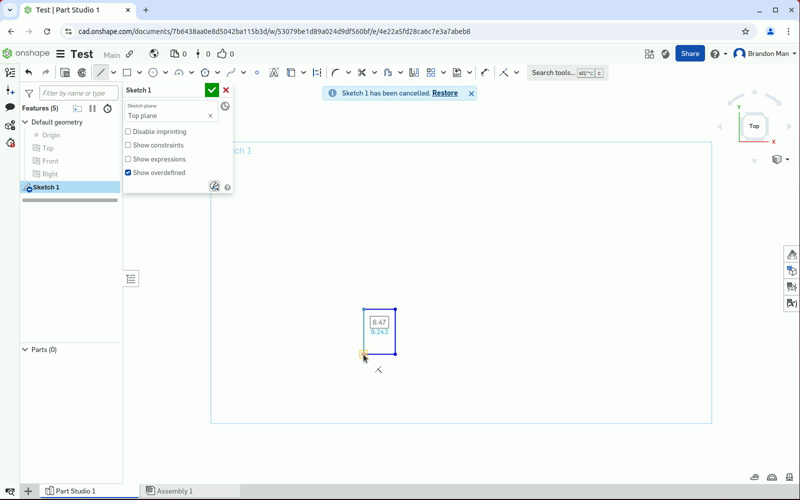
mouse_move(376, 341)
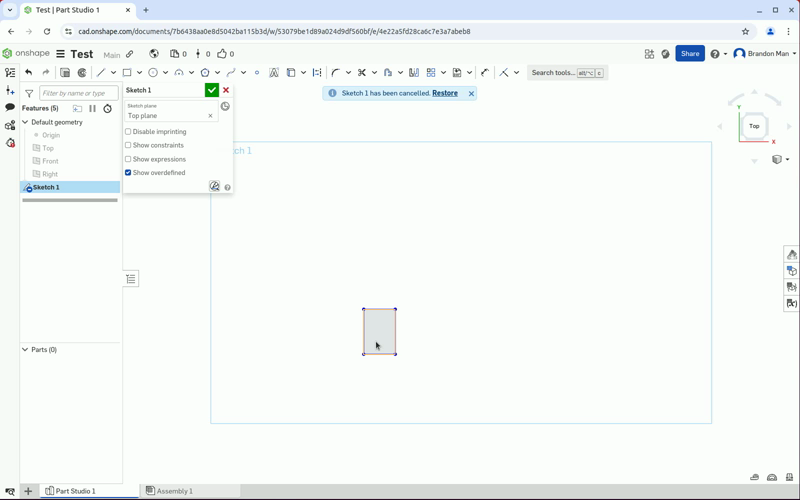
scroll(6)
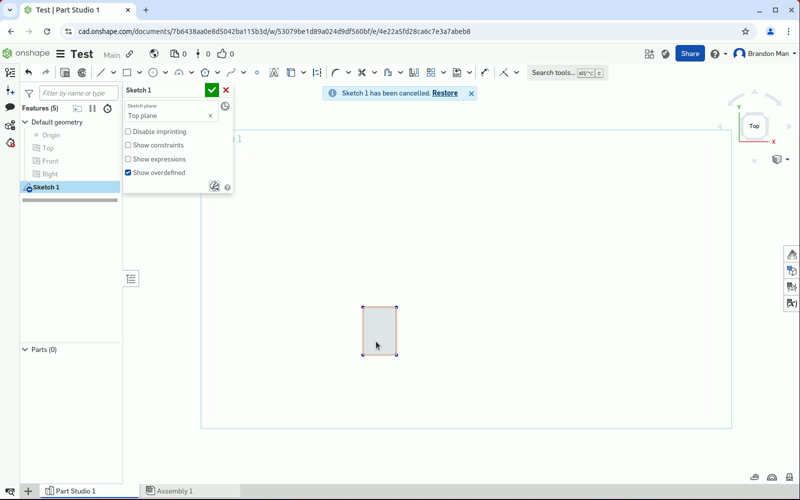
scroll(6)
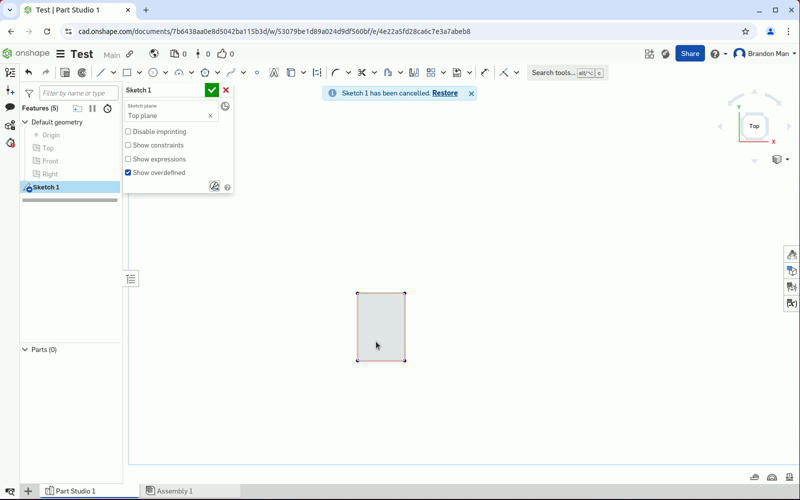
scroll(6)
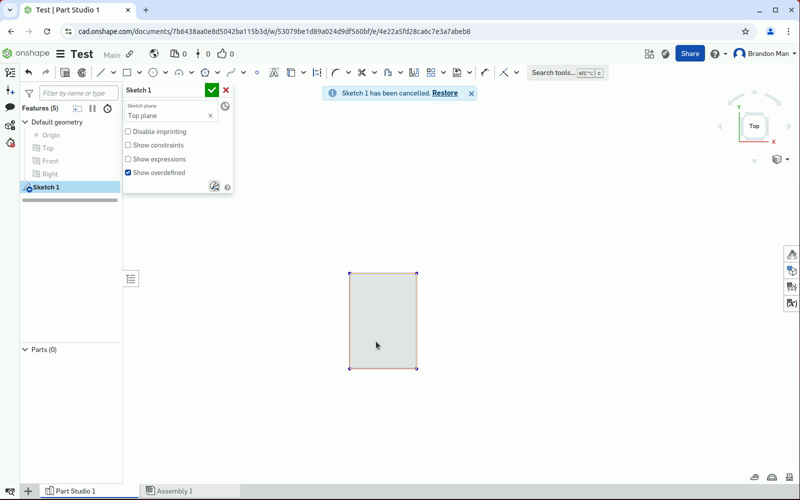
scroll(6)
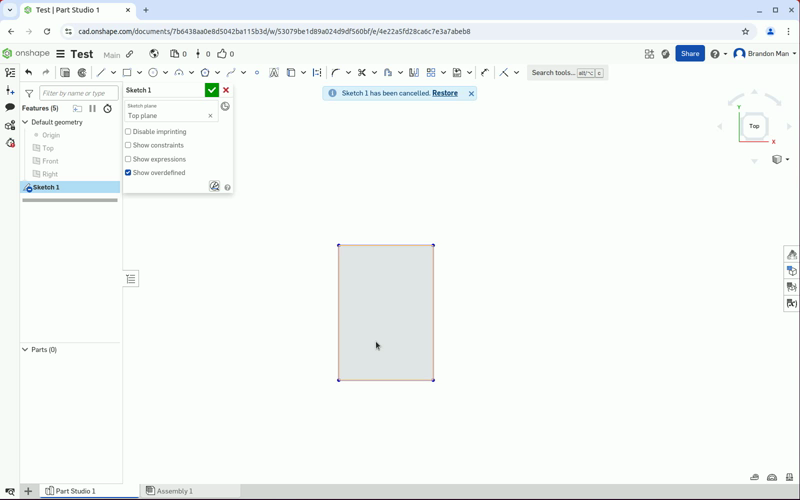
scroll(6)
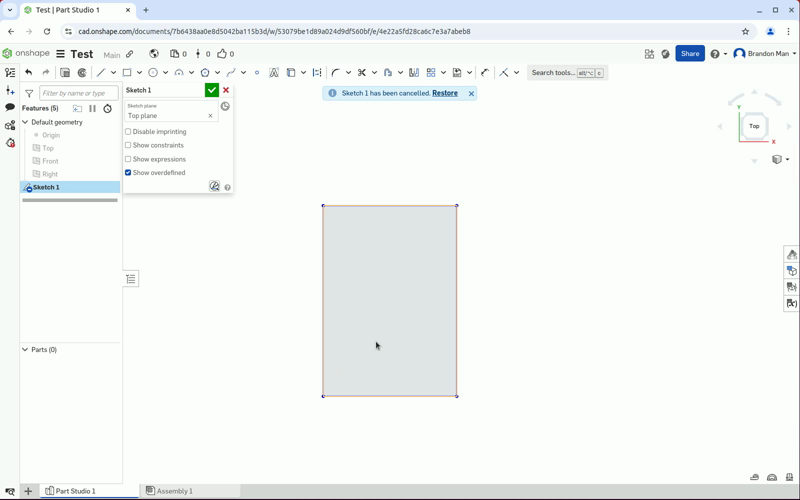
scroll(6)
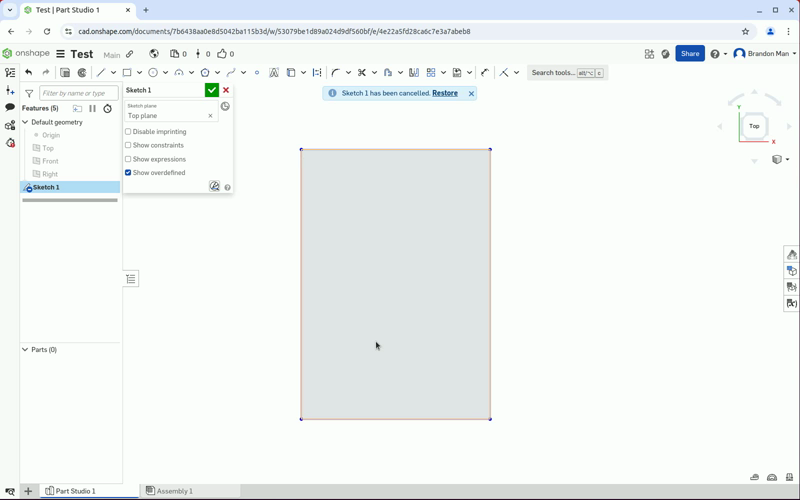
scroll(6)
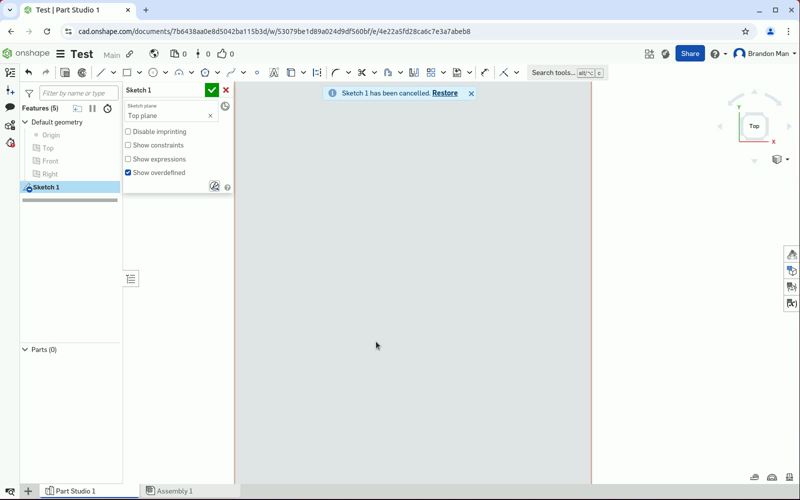
click(376, 341)
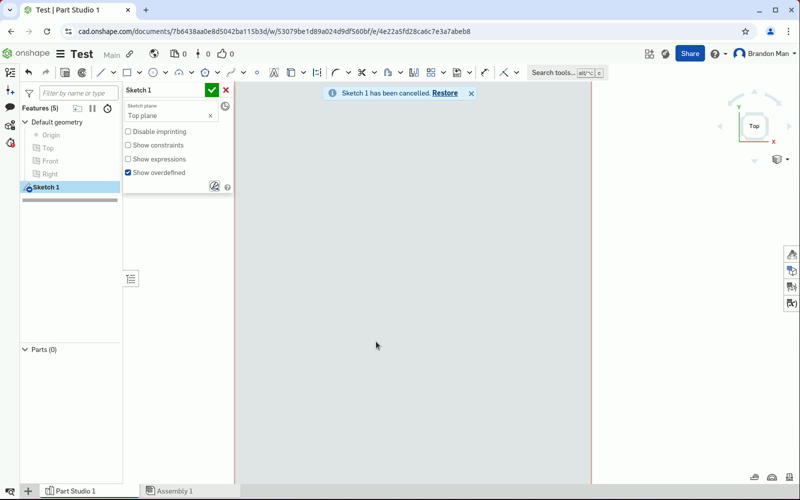
scroll(-6)
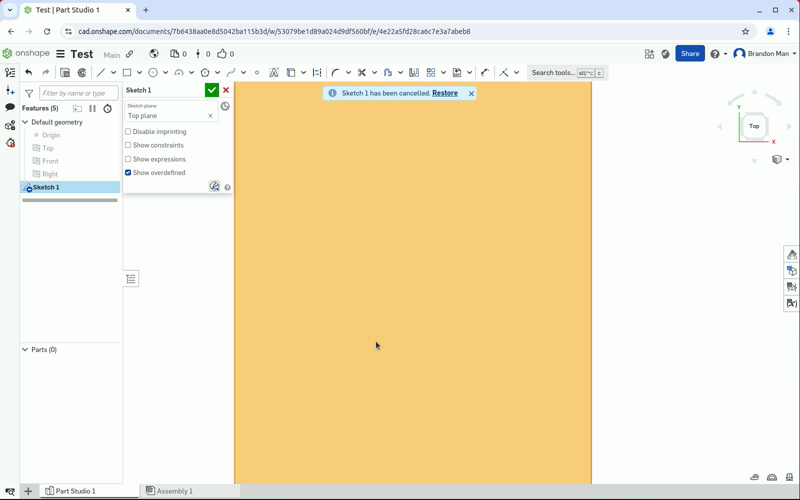
scroll(-6)
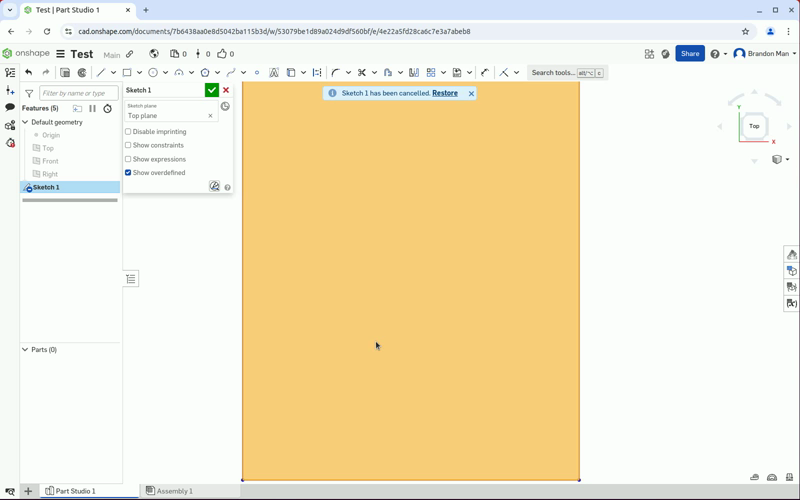
scroll(-6)
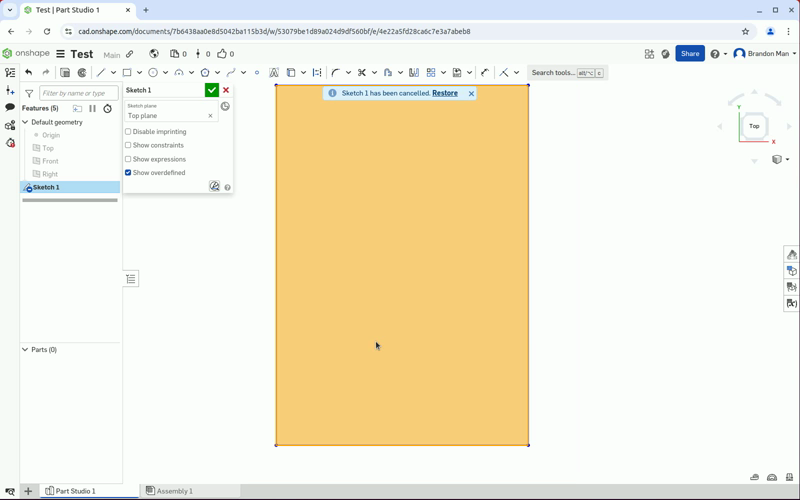
scroll(-6)
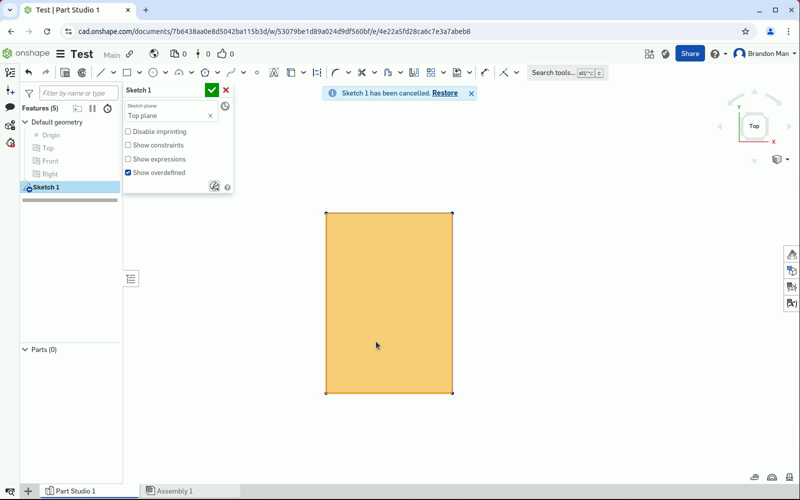
scroll(-6)
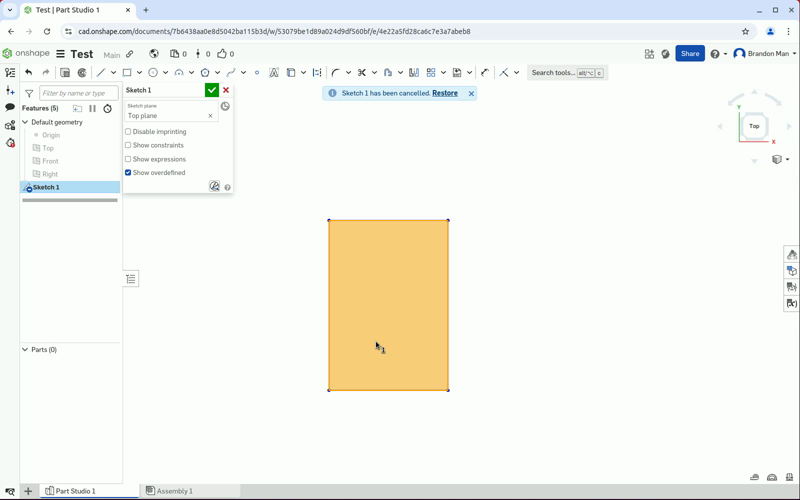
scroll(-6)
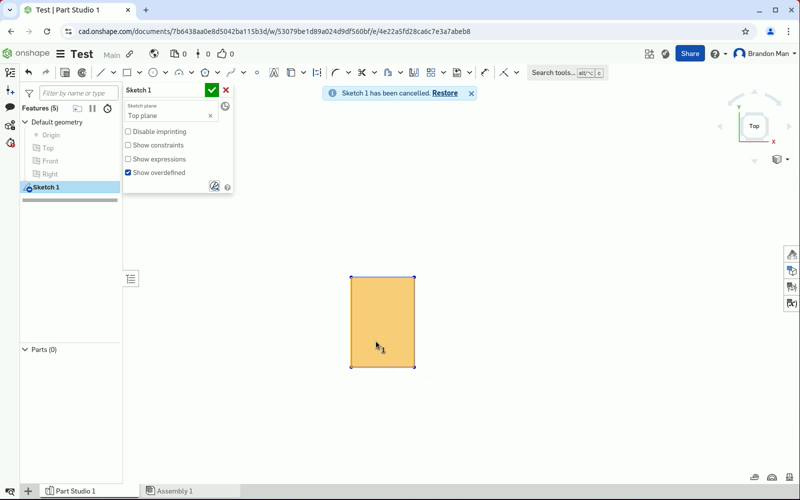
scroll(-6)
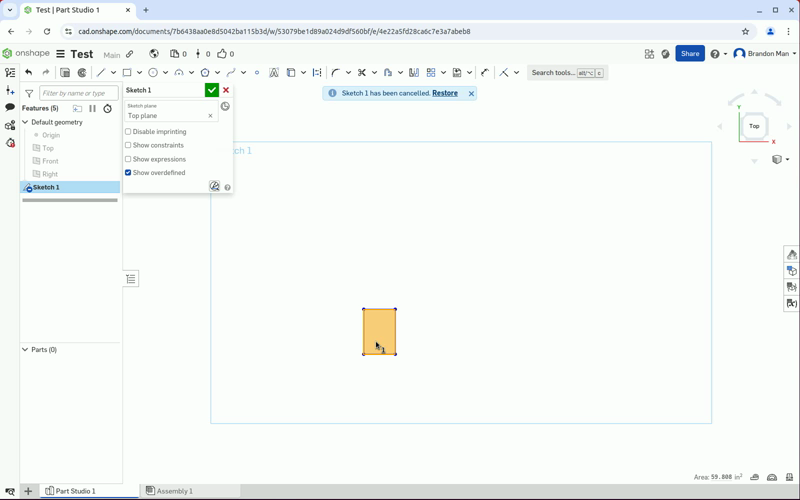
mouse_move(73, 352)
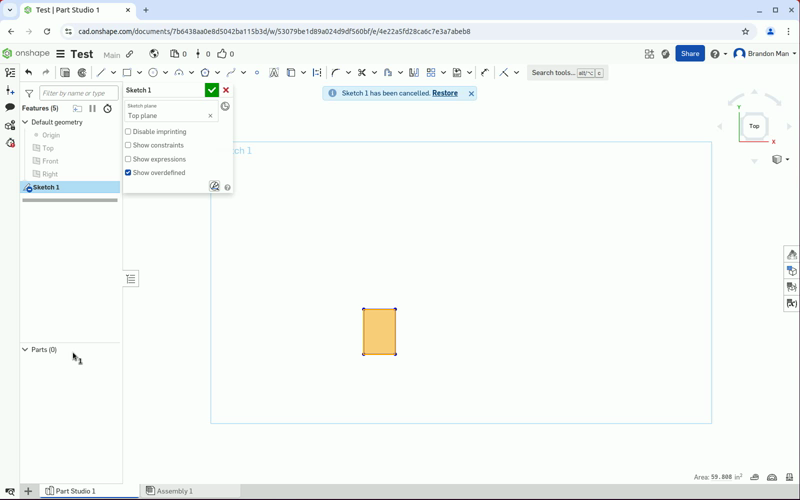
key(shift+y)
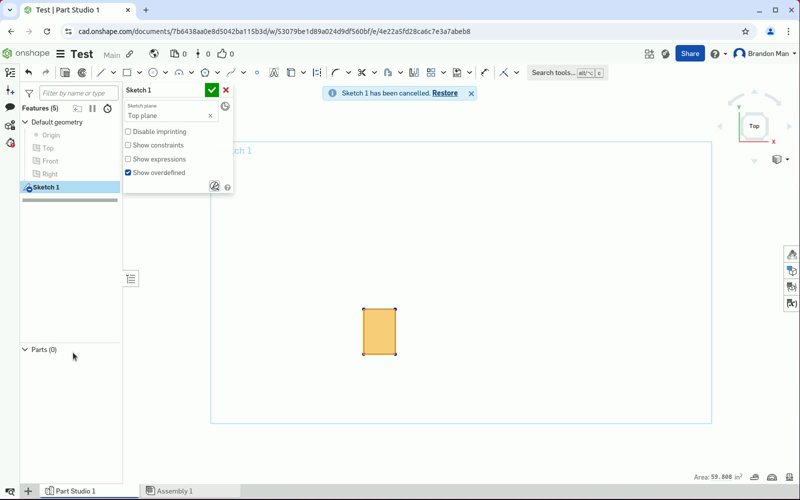
key(shift+e)
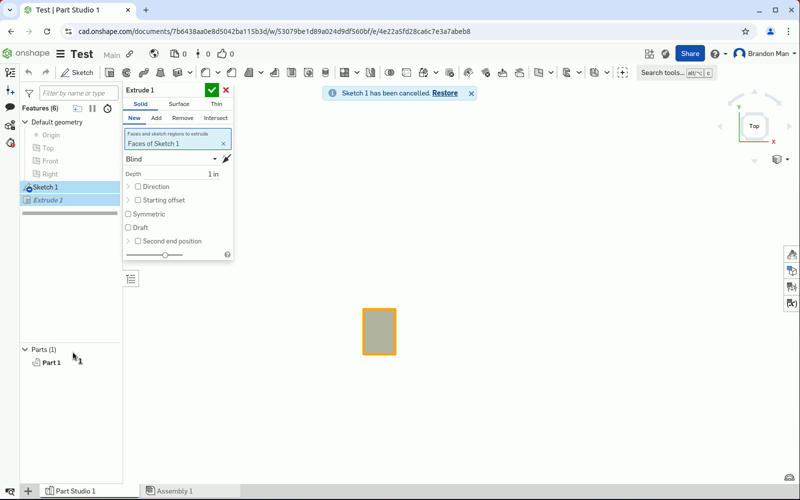
mouse_move(143, 106)
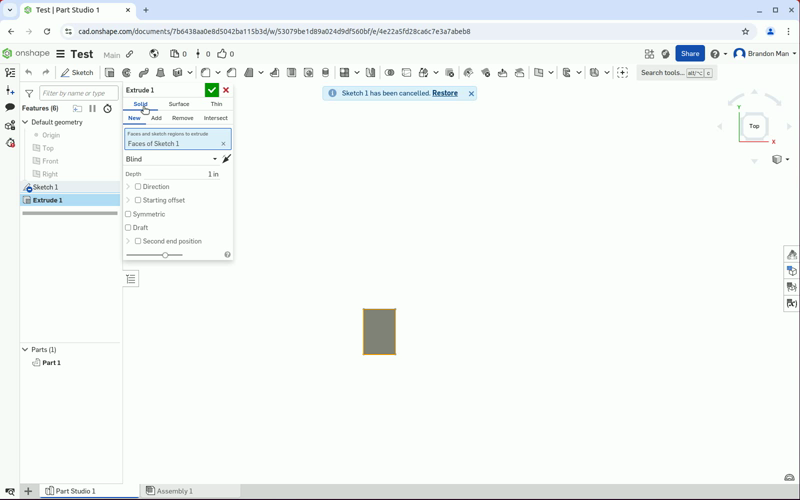
click(143, 106)
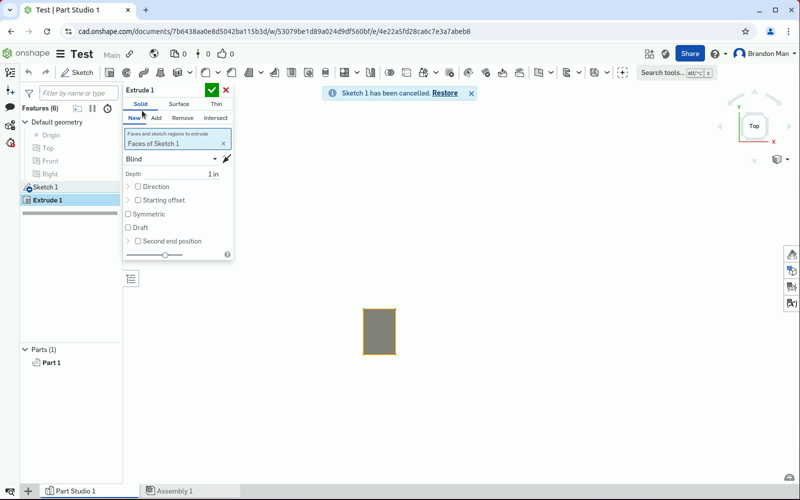
mouse_move(137, 120)
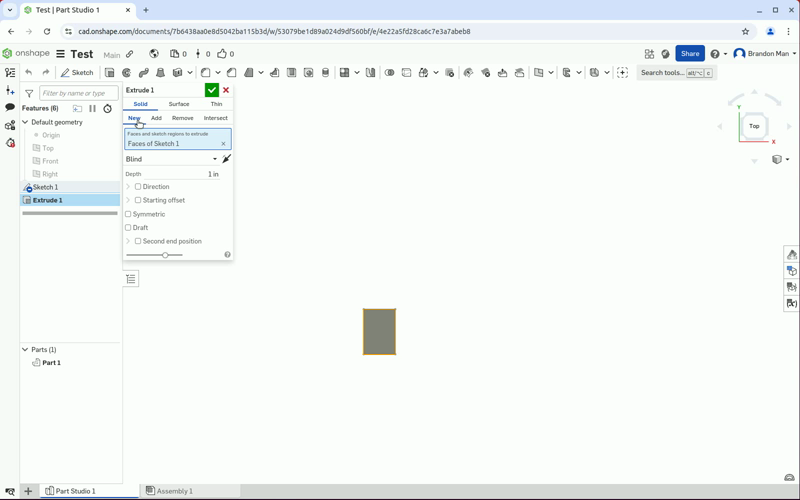
click(137, 120)
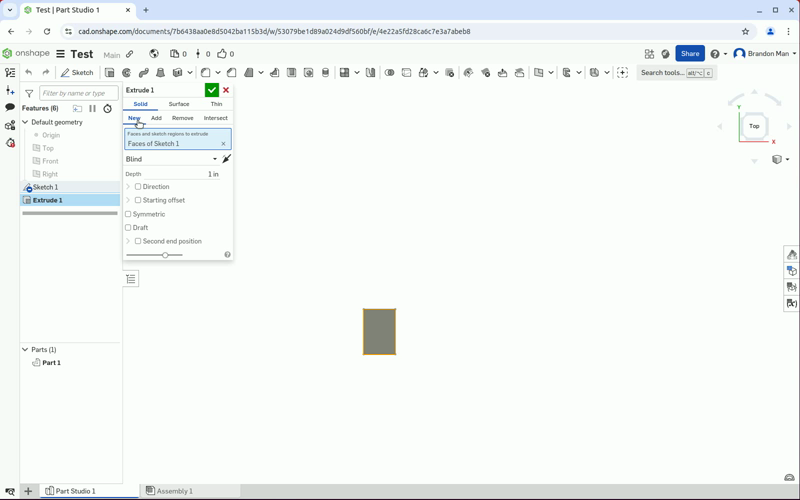
key(tab, 4)
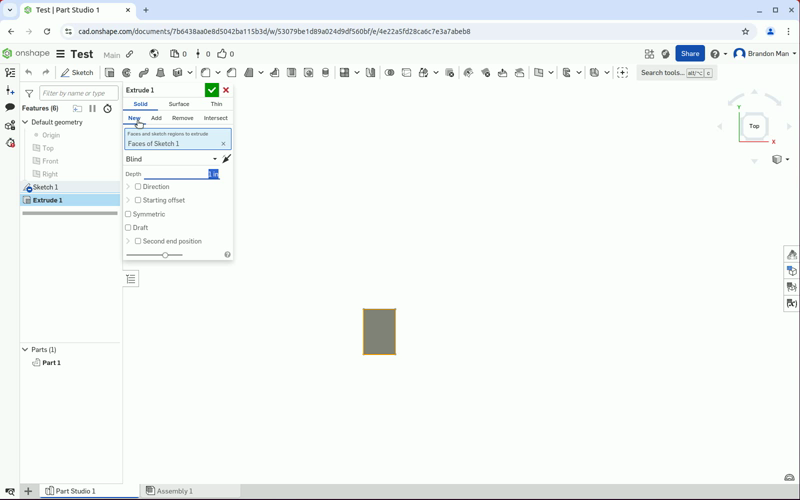
text(1.926)
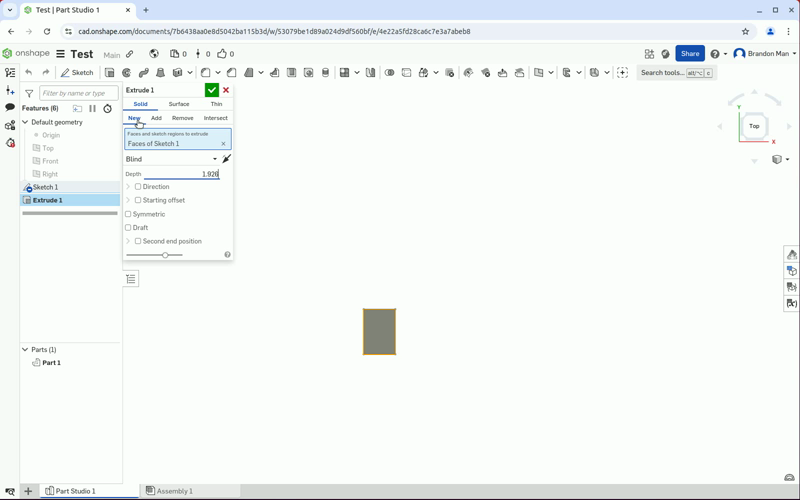
key(enter)
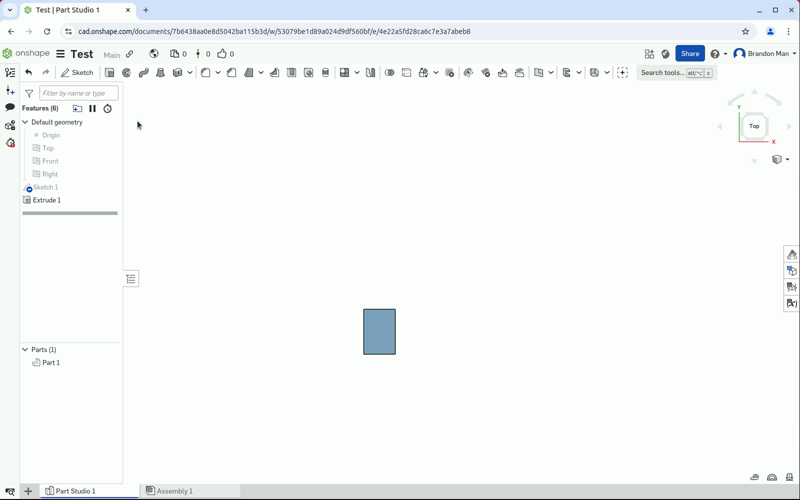
key(shift+h)
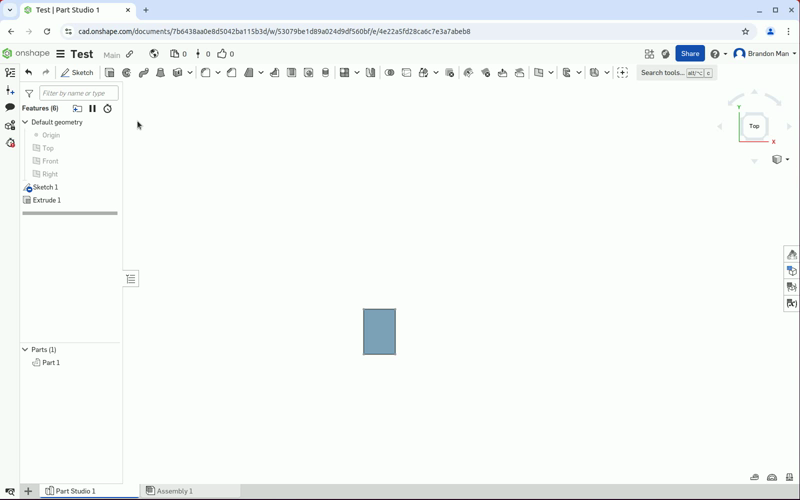
key(shift+h)
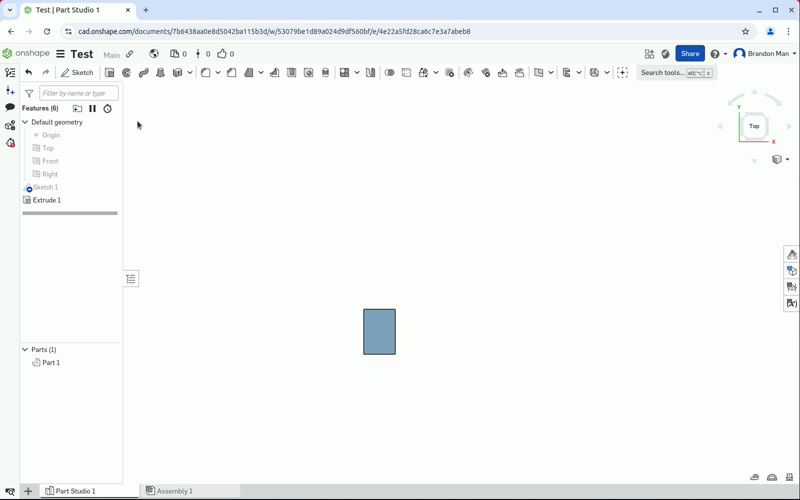
mouse_move(73, 189)
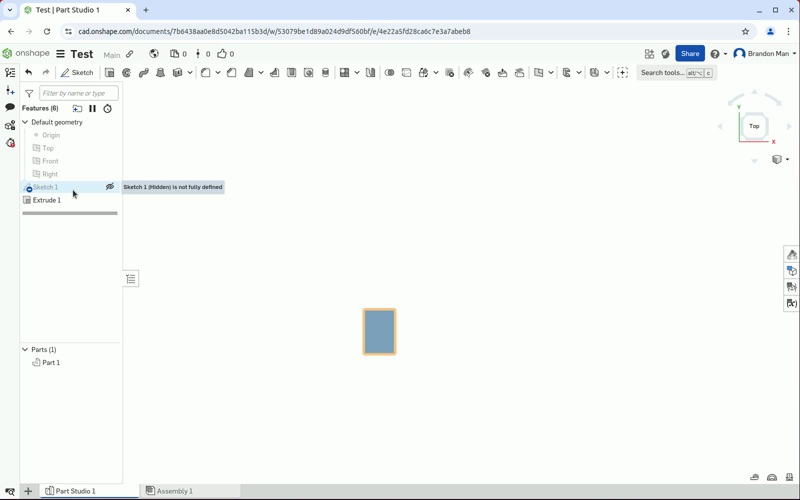
click(73, 189)
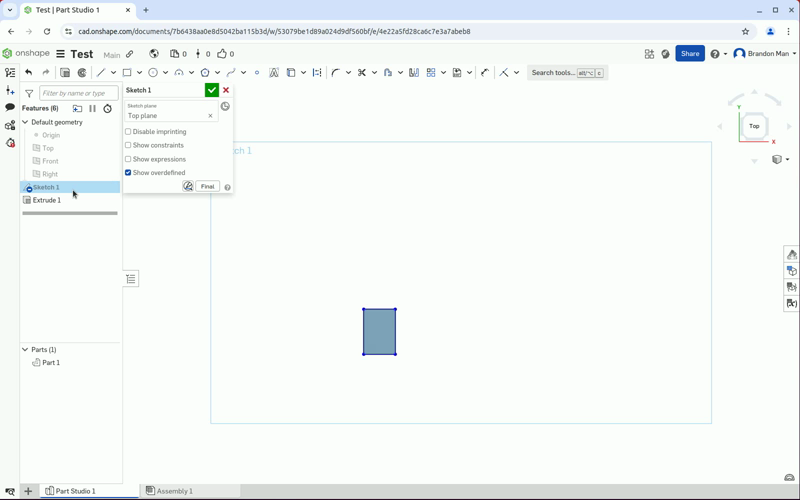
mouse_move(229, 92)
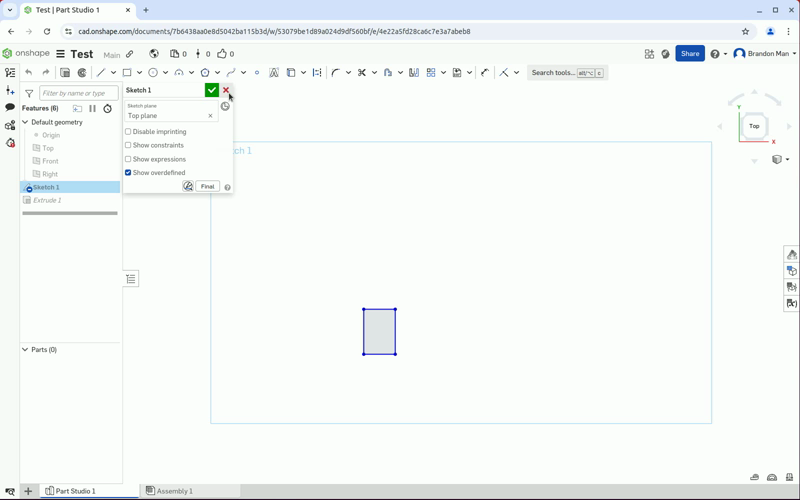
click(229, 92)
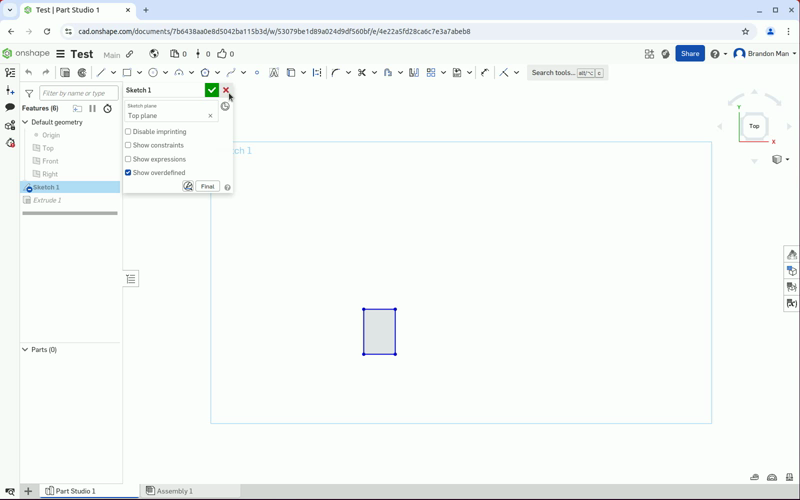
key(shift+s)
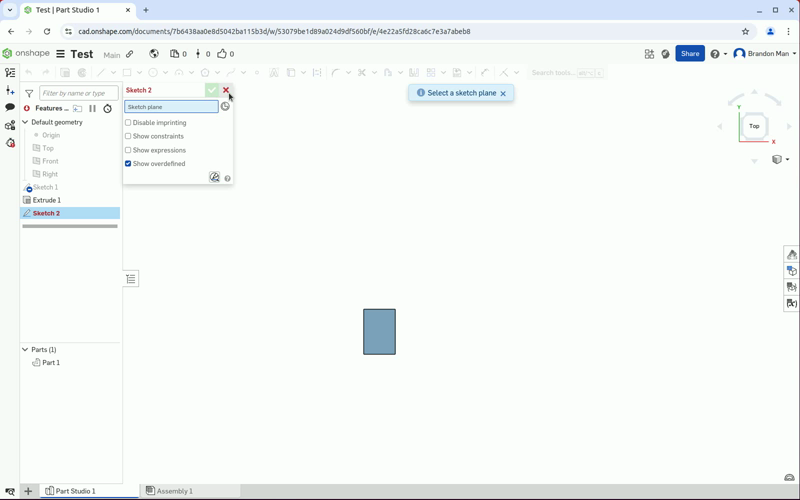
mouse_move(73, 150)
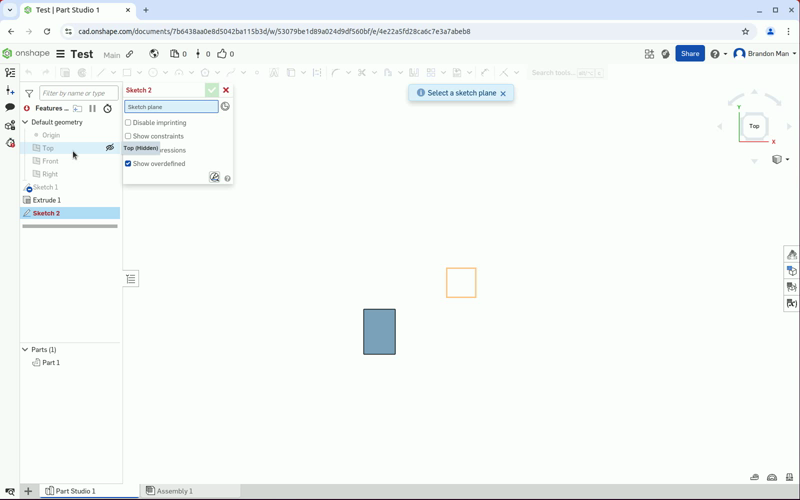
click(73, 150)
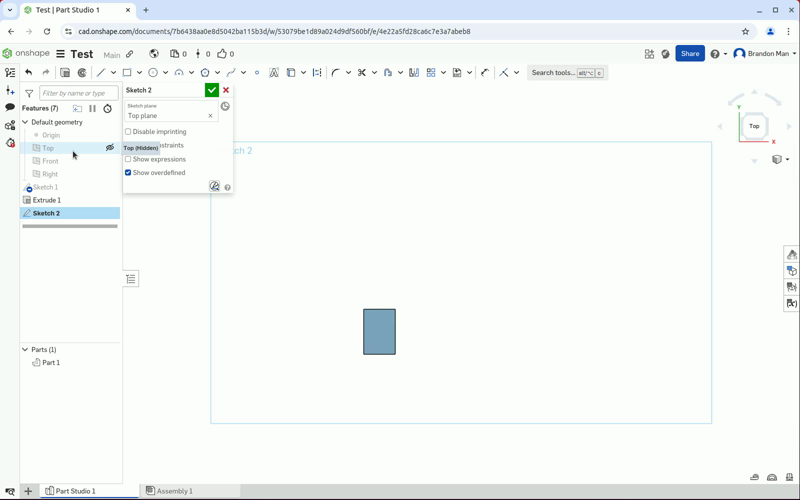
mouse_move(73, 352)
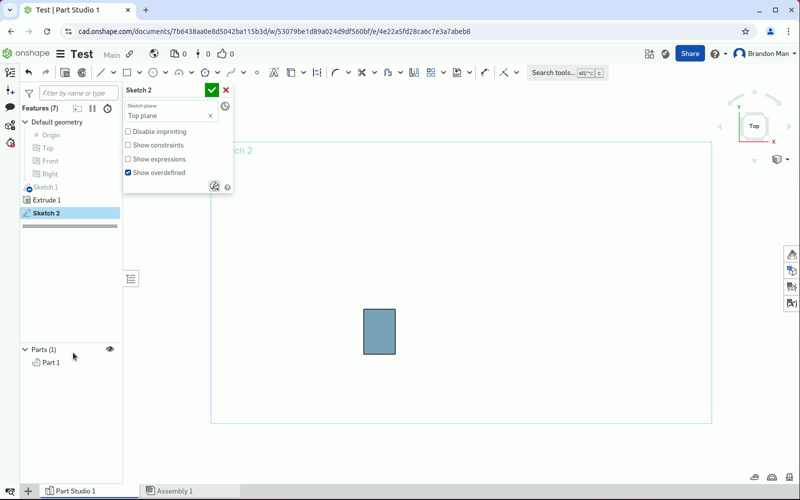
key(y)
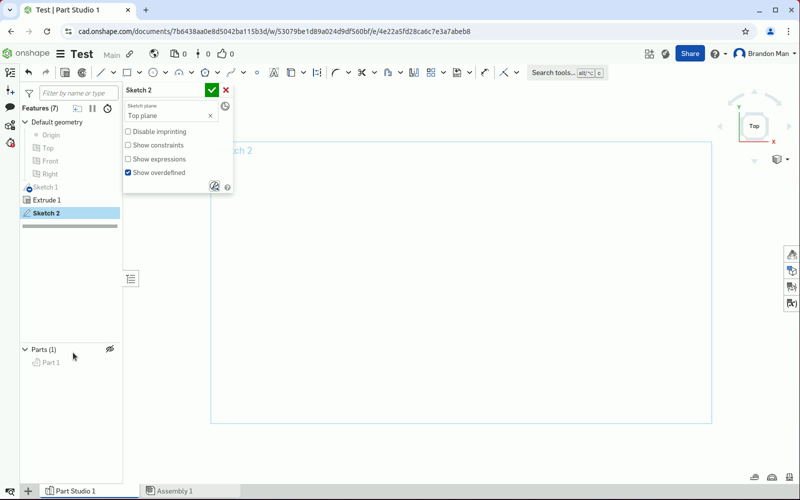
key(l)
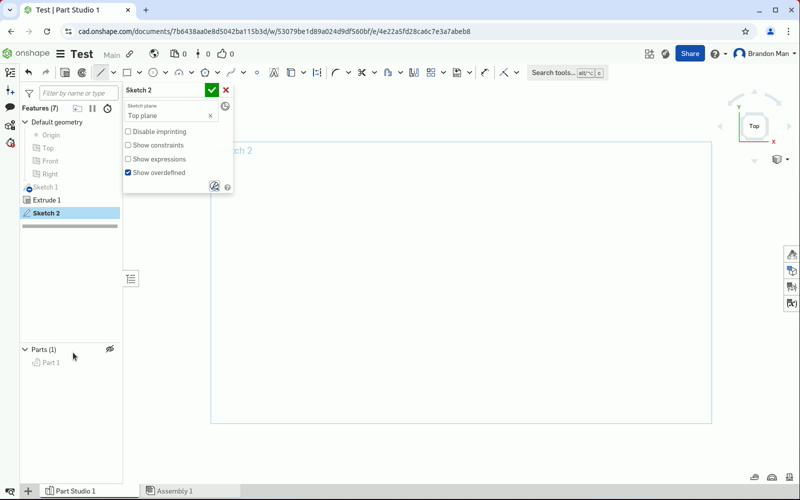
key_down(shift)
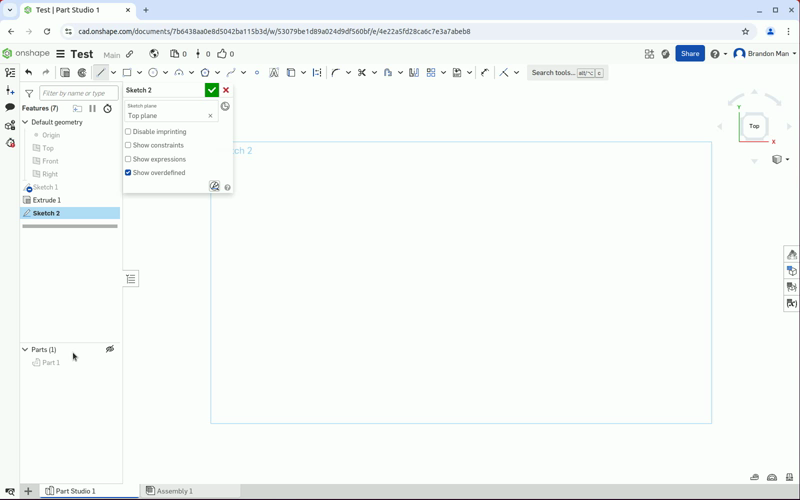
mouse_move(407, 354)
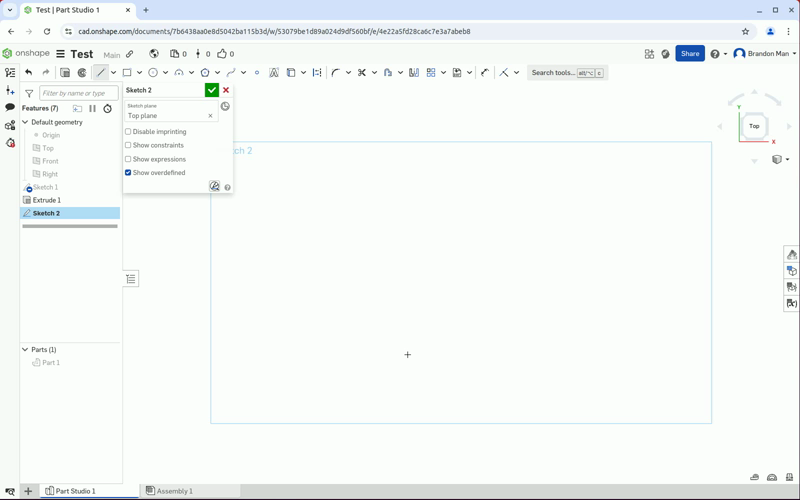
click(407, 354)
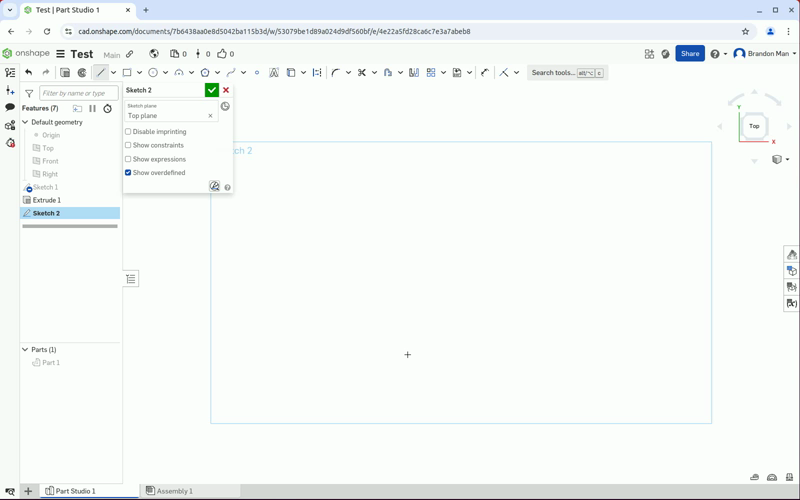
key_up(shift)
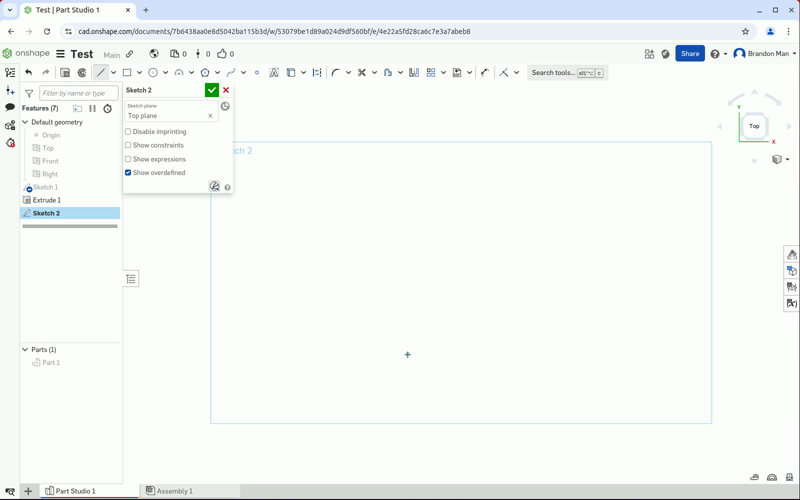
key_down(shift)
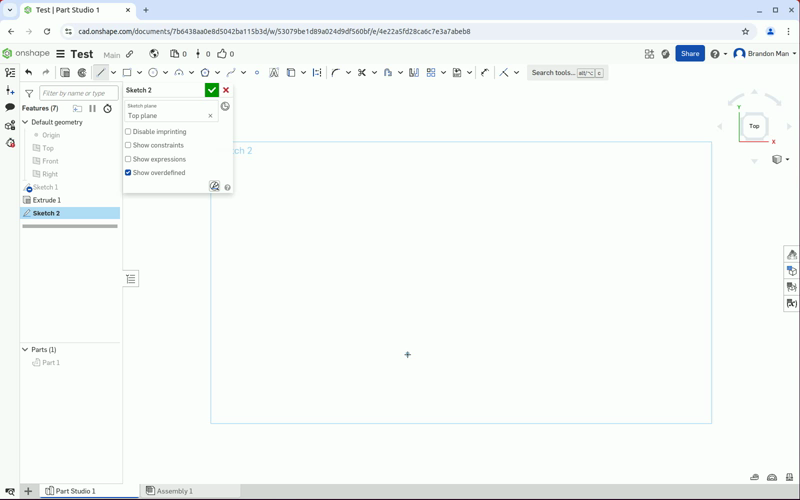
mouse_move(468, 354)
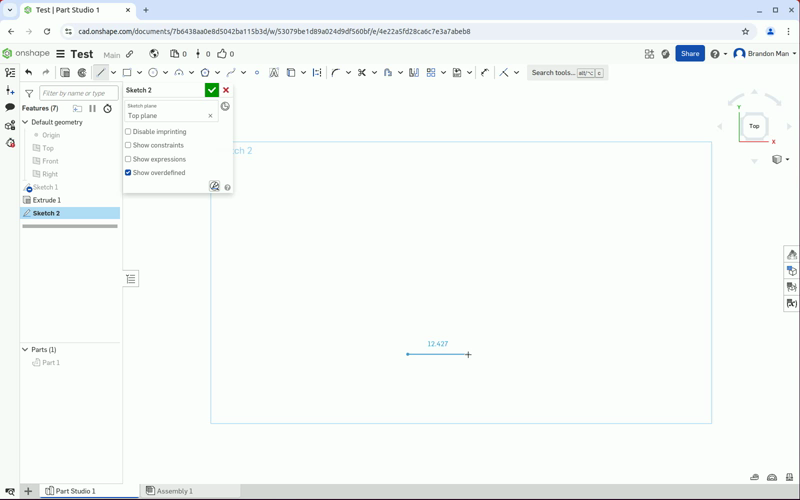
click(468, 354)
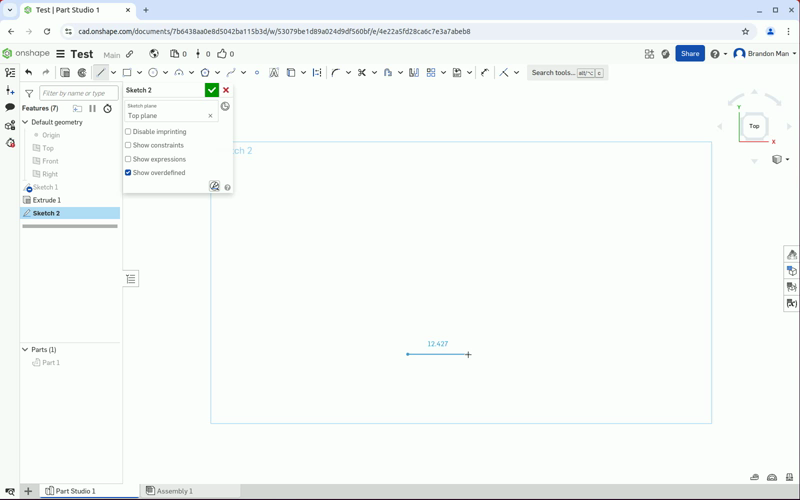
key_up(shift)
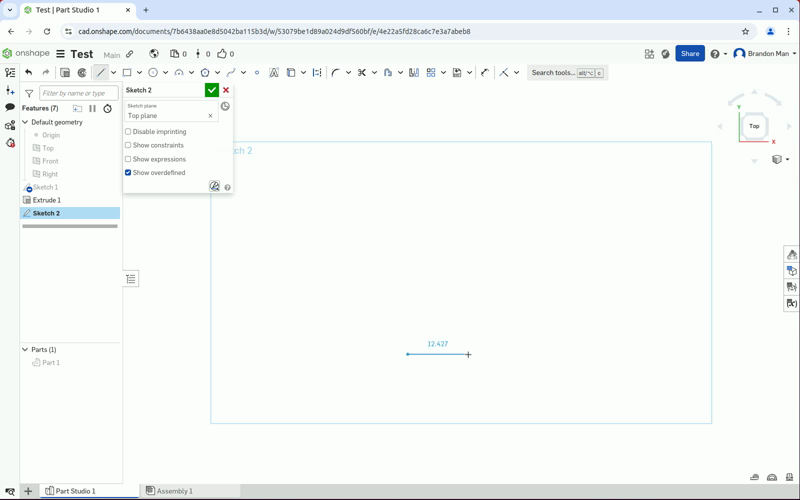
key_down(shift)
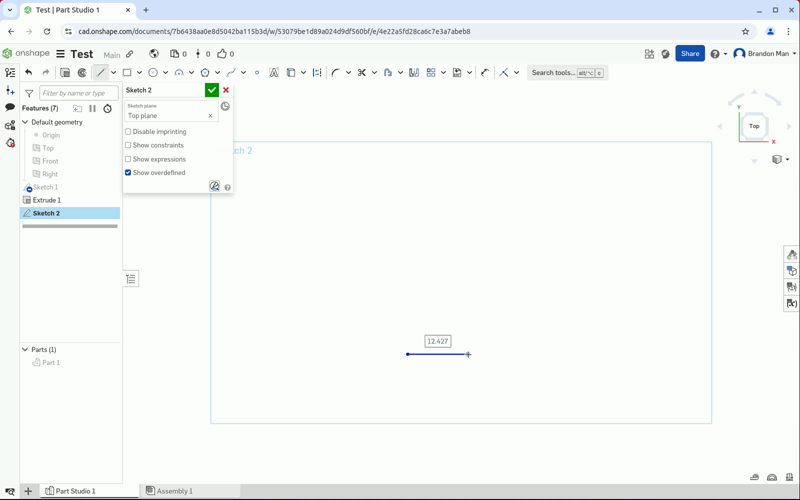
mouse_move(498, 354)
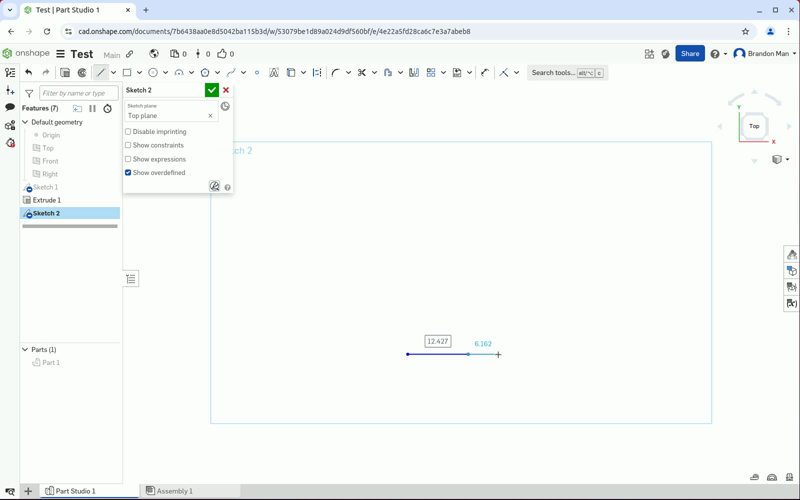
mouse_move(468, 309)
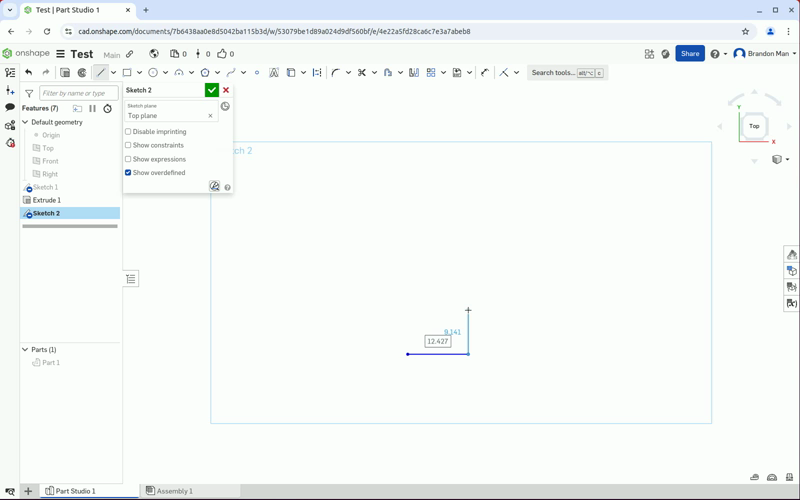
click(468, 309)
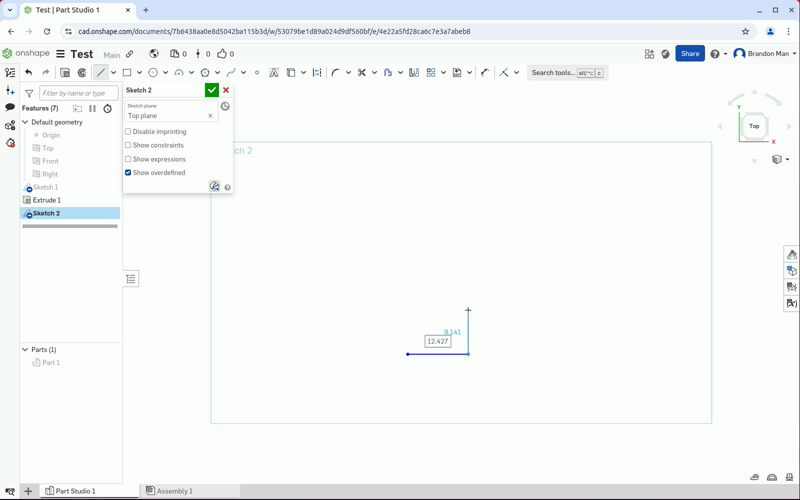
key_up(shift)
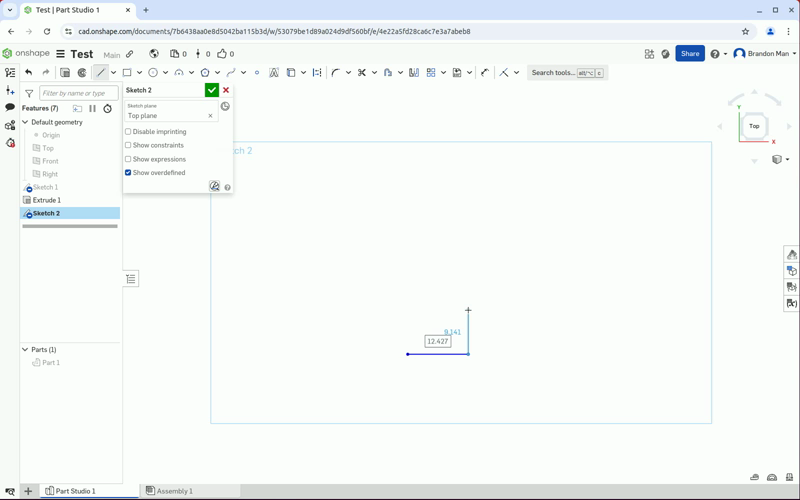
key_down(shift)
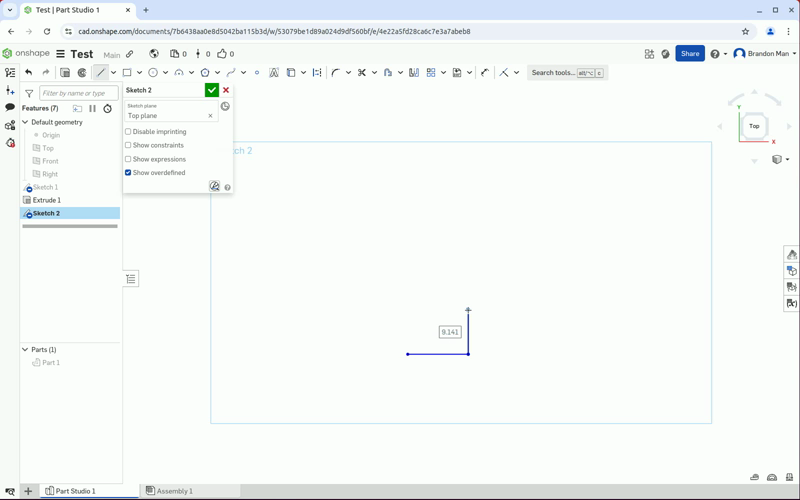
mouse_move(407, 309)
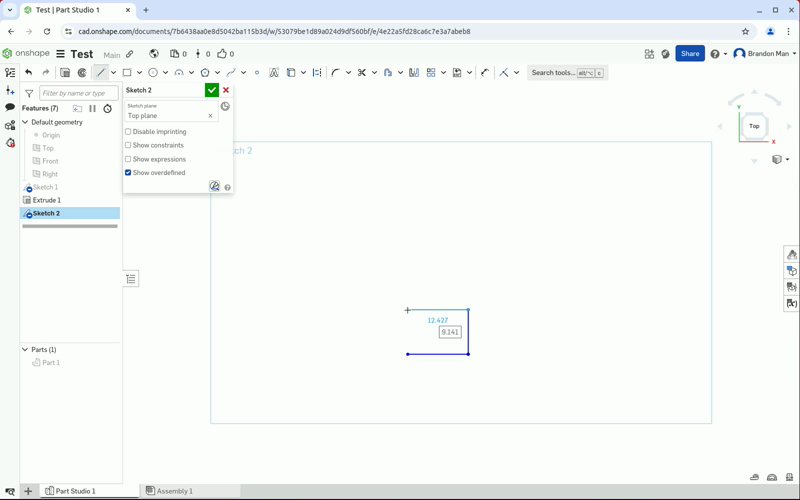
click(407, 309)
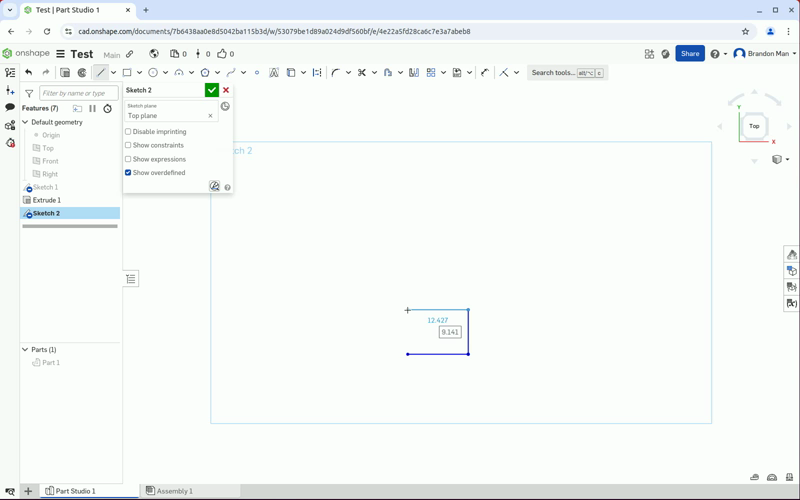
key_up(shift)
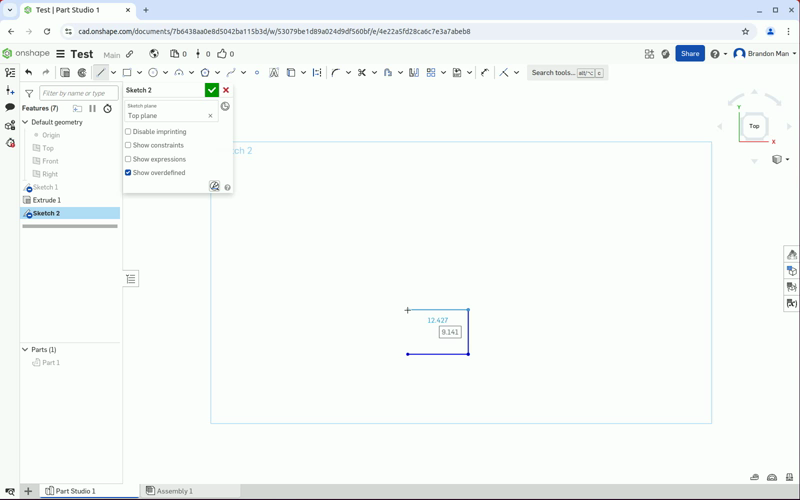
mouse_move(437, 309)
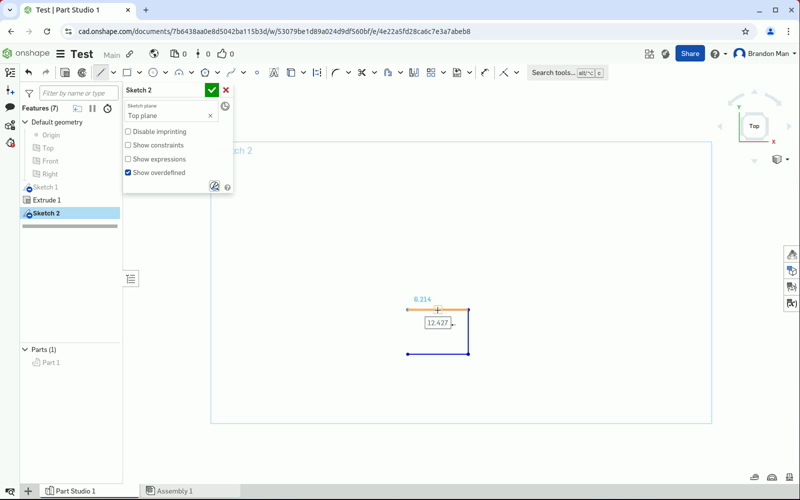
key_down(shift)
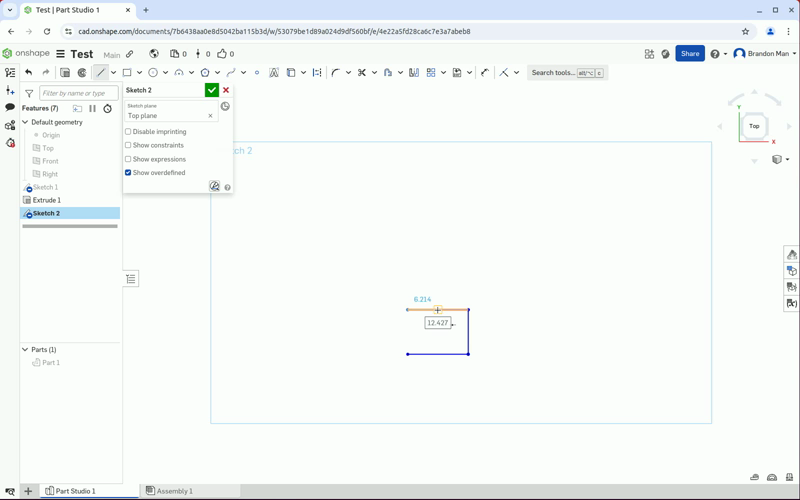
mouse_move(407, 354)
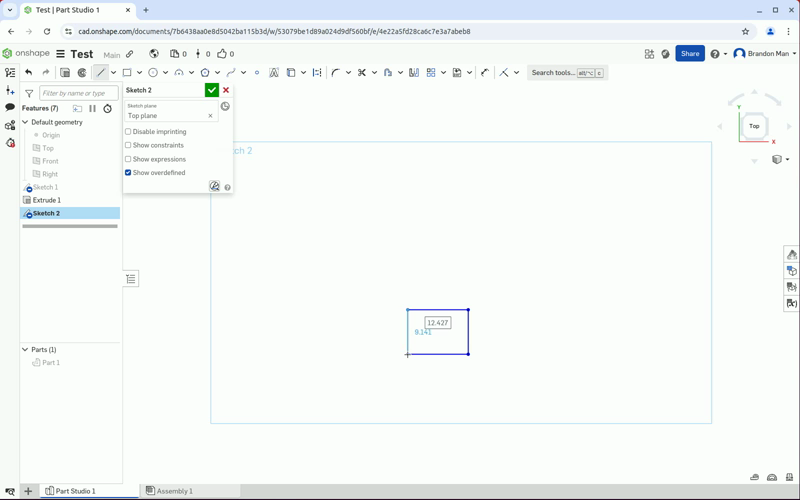
key_up(shift)
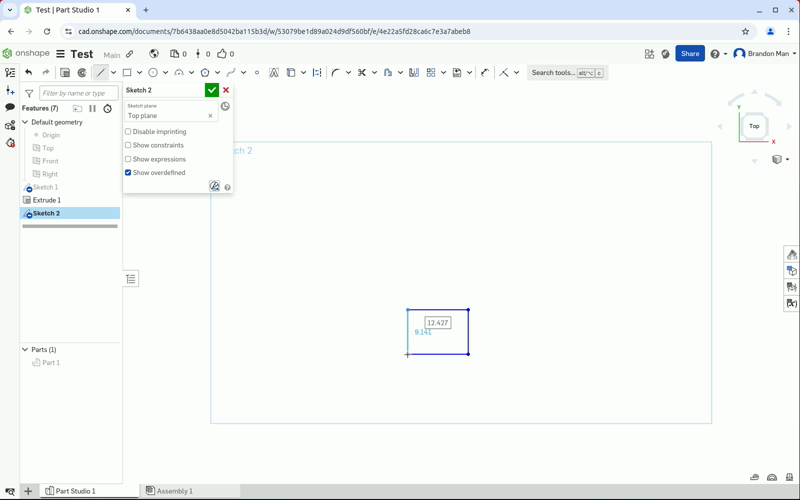
click(407, 354)
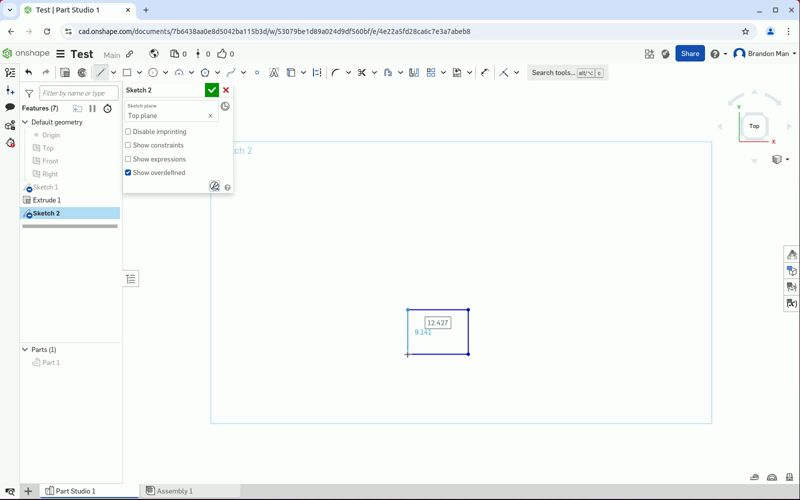
key(esc)
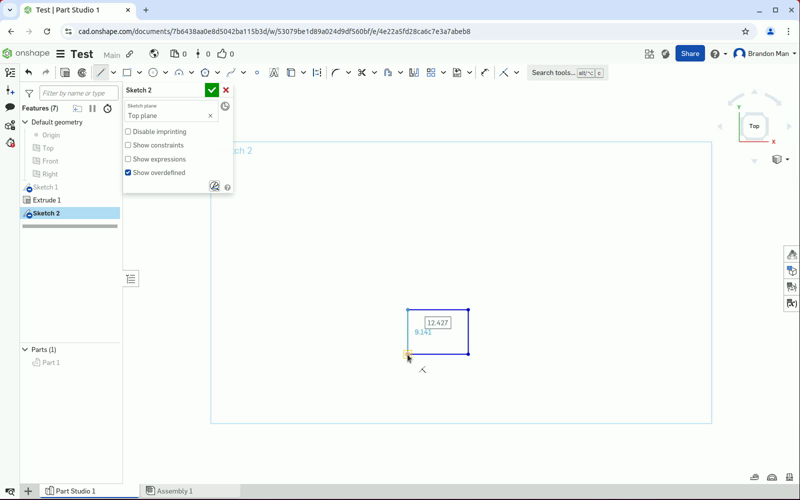
mouse_move(460, 346)
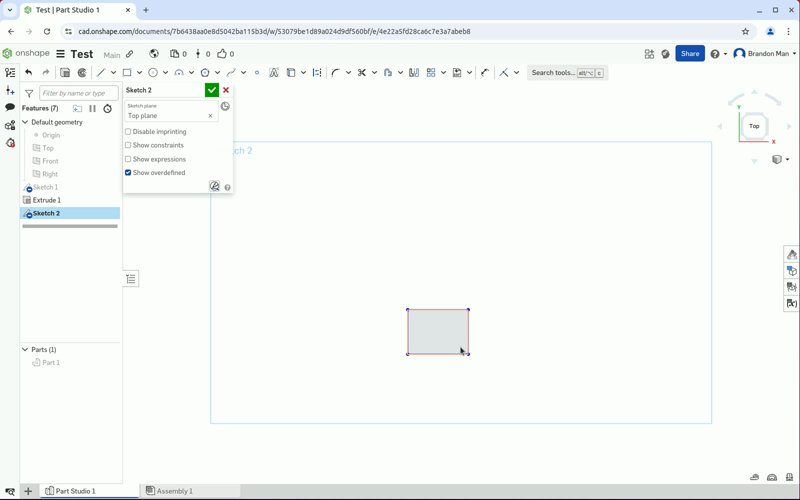
click(460, 346)
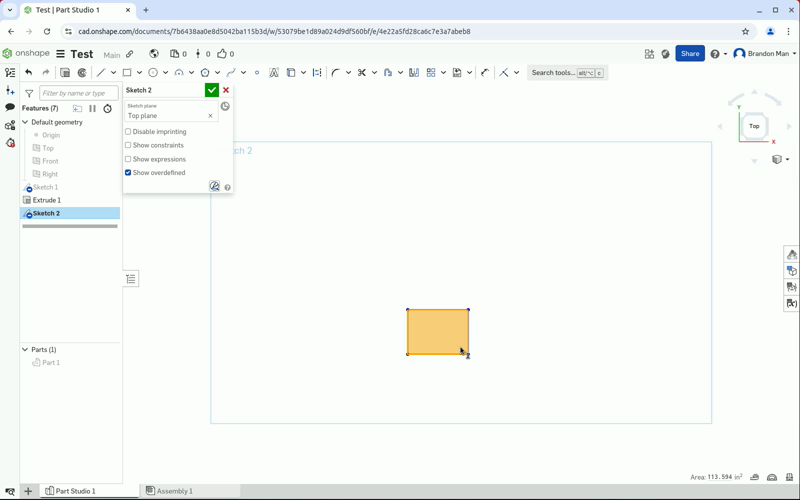
mouse_move(73, 352)
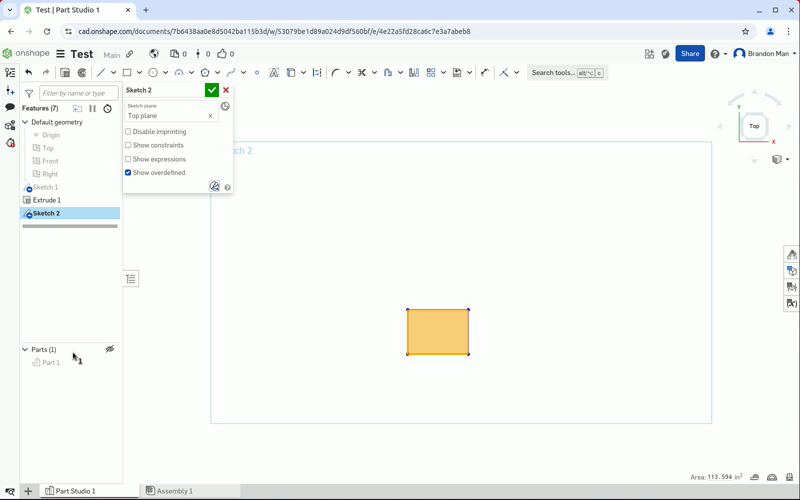
key(shift+y)
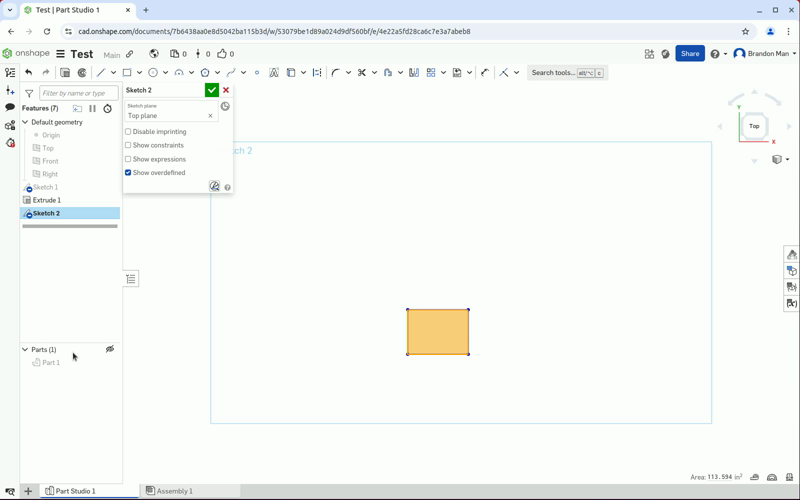
key(shift+e)
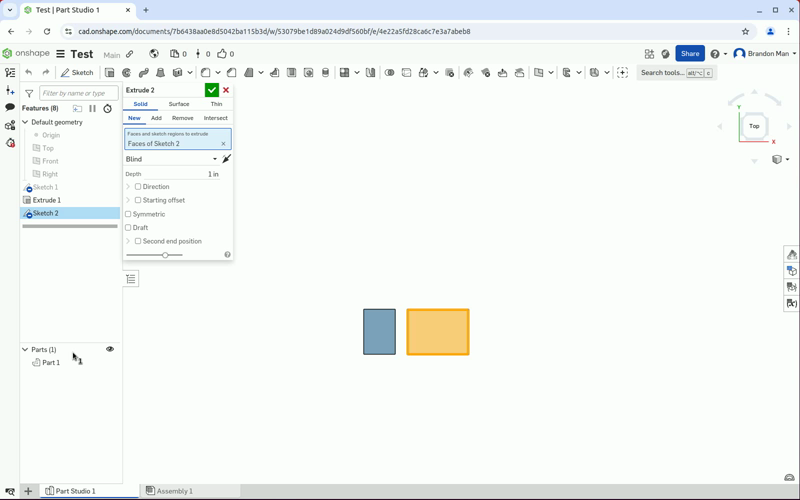
mouse_move(143, 106)
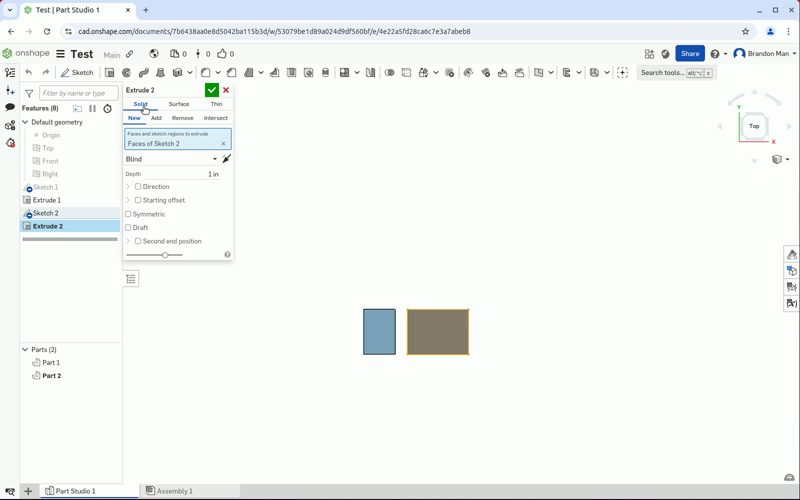
click(143, 106)
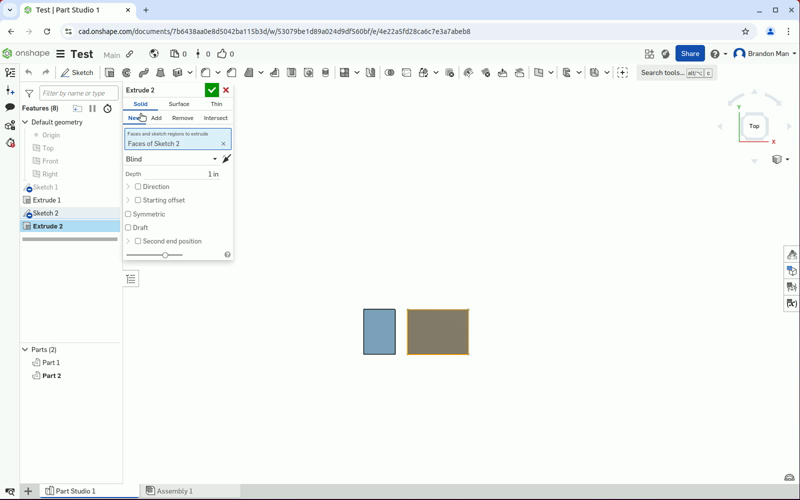
mouse_move(137, 120)
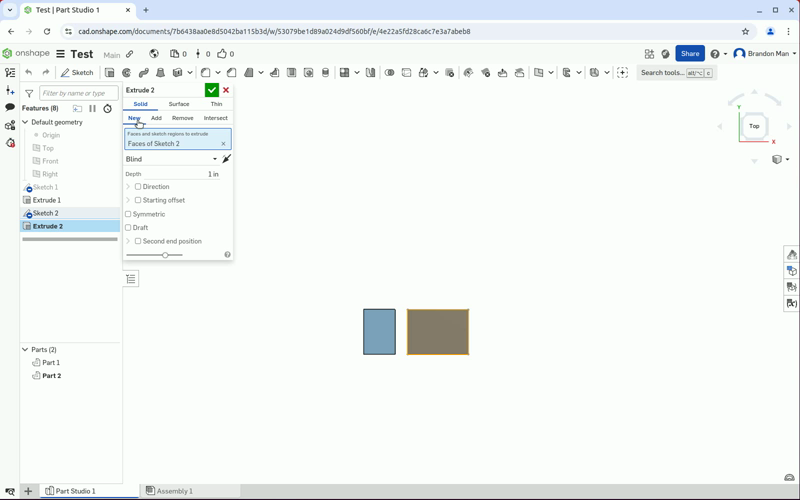
click(137, 120)
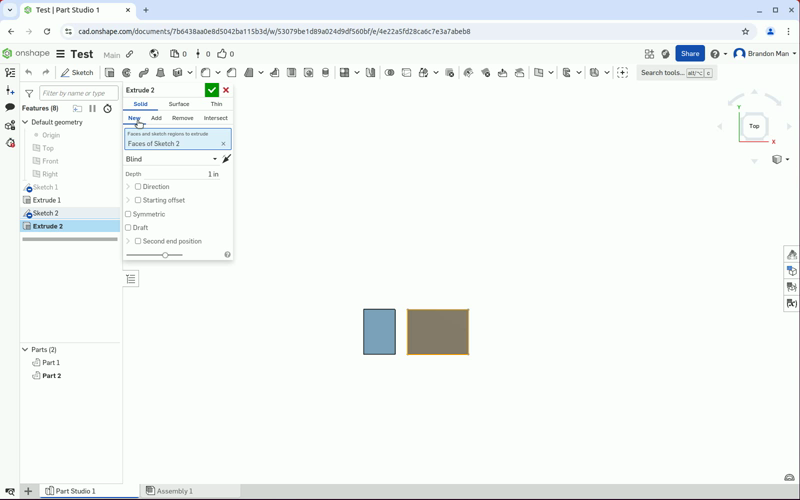
key(tab, 4)
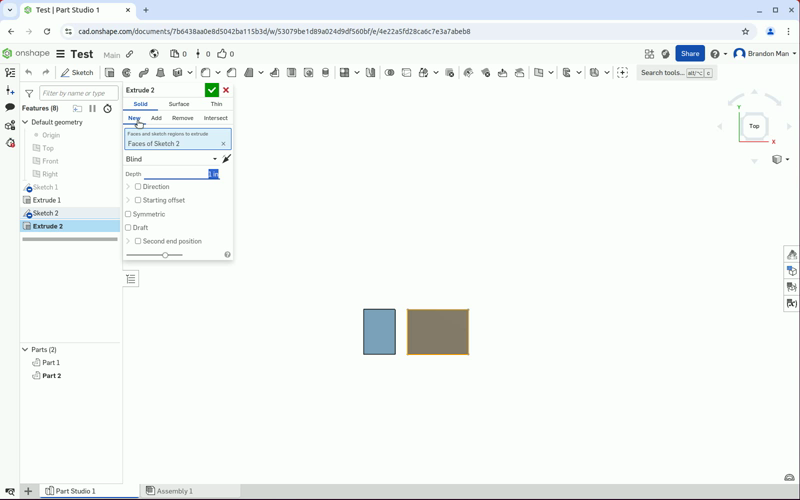
text(1.926)
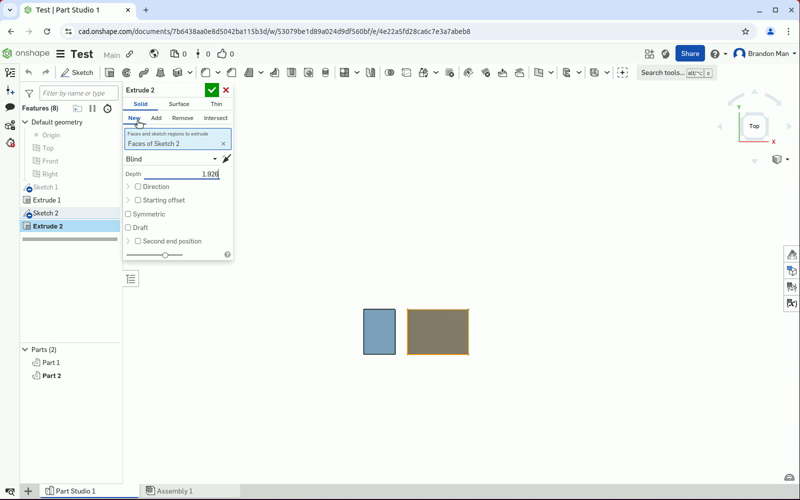
key(enter)
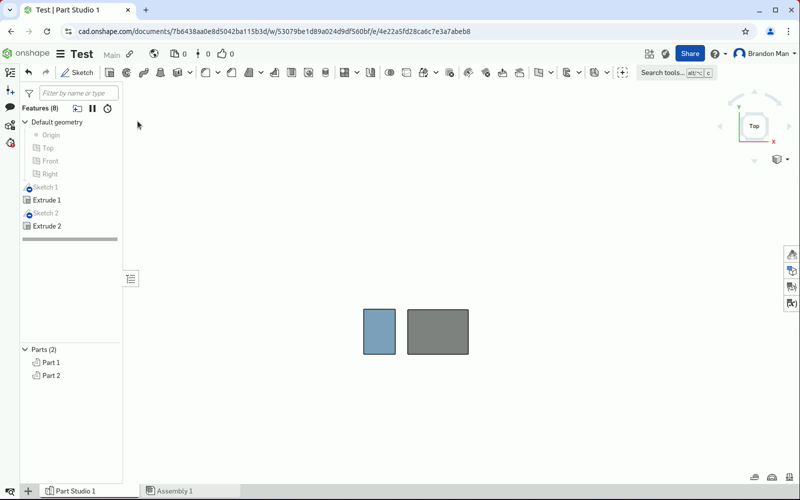
key(shift+h)
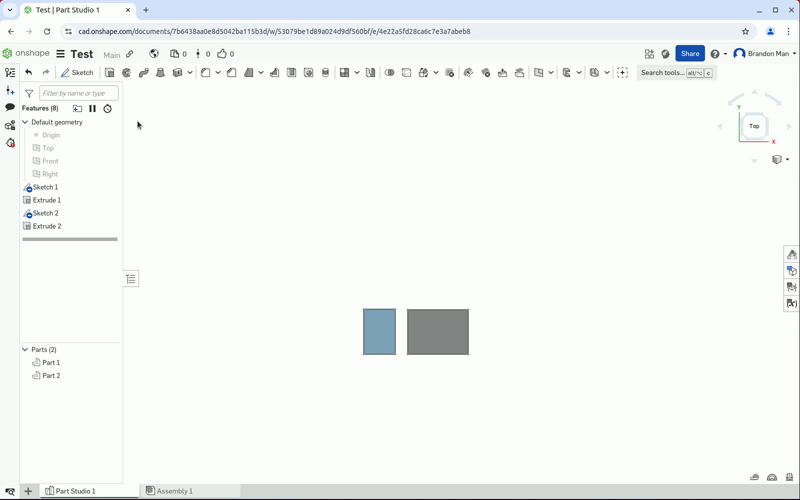
key(shift+h)
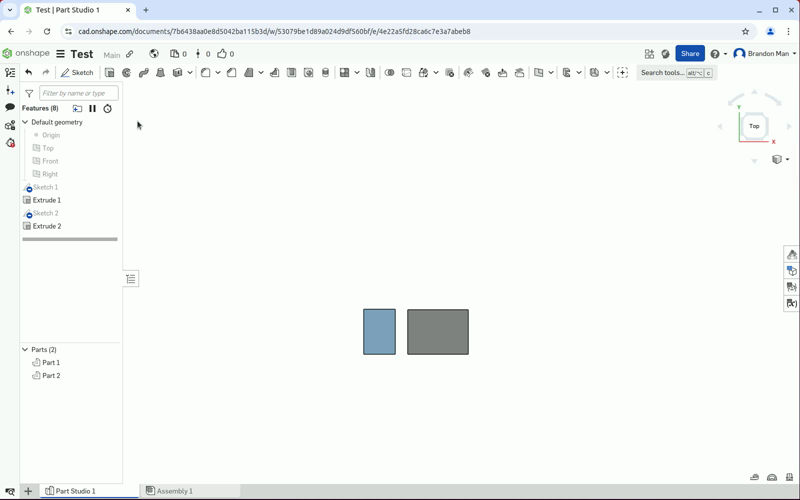
mouse_move(73, 189)
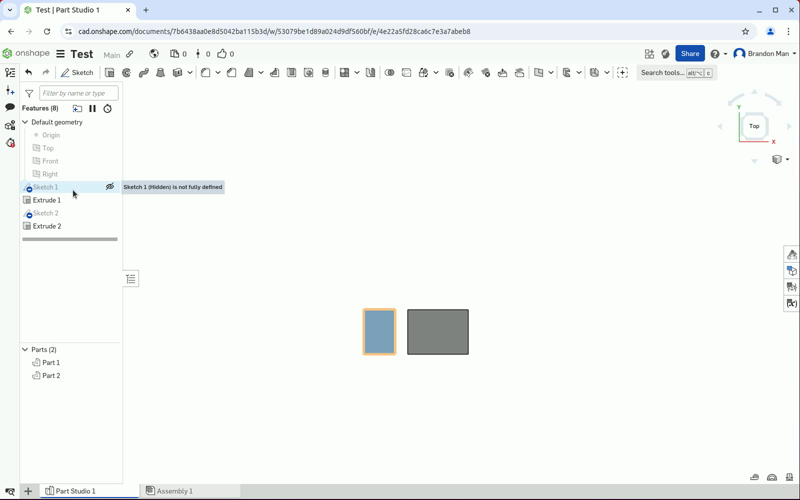
click(73, 189)
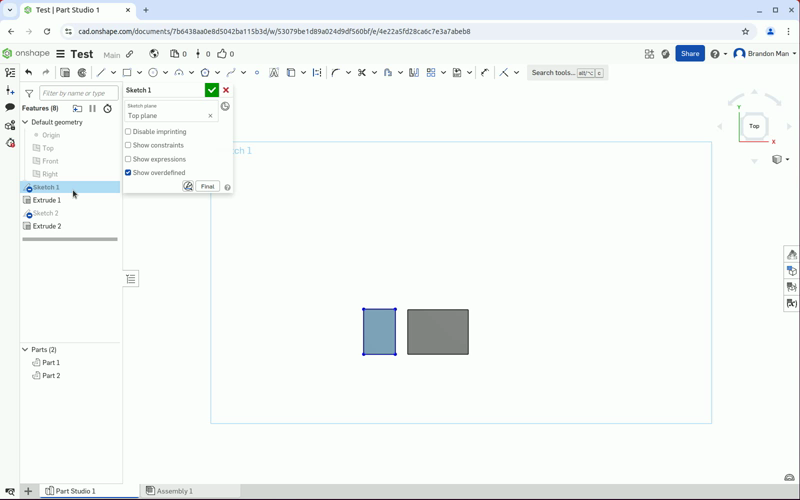
mouse_move(229, 92)
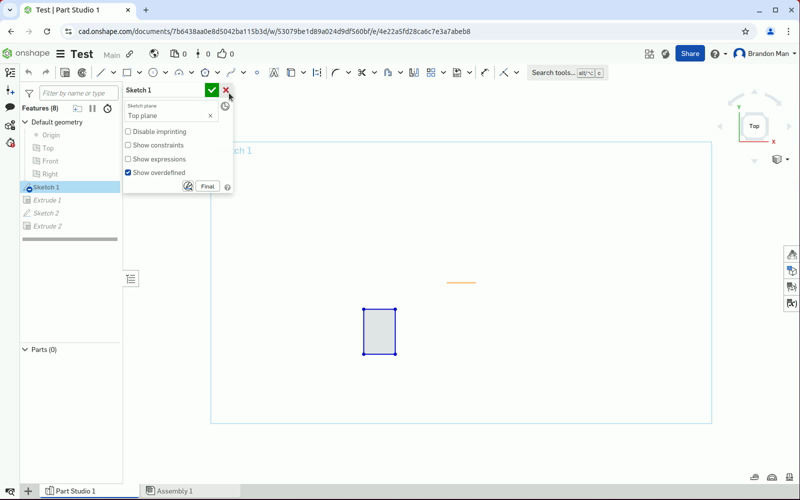
click(229, 92)
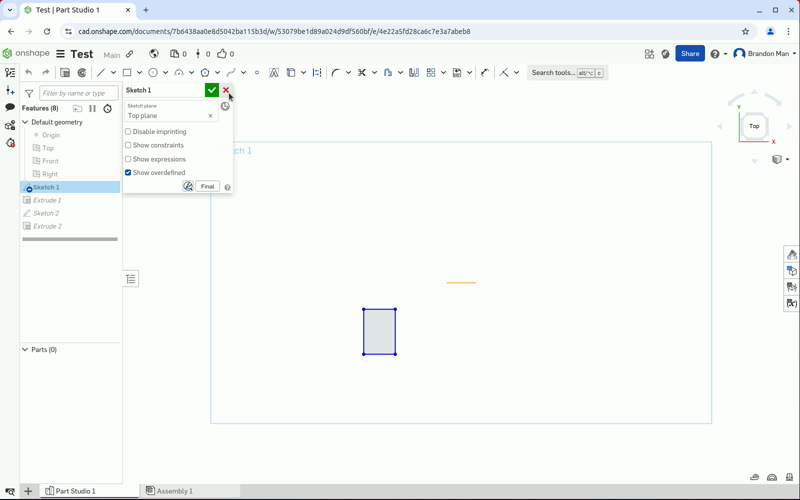
key(shift+s)
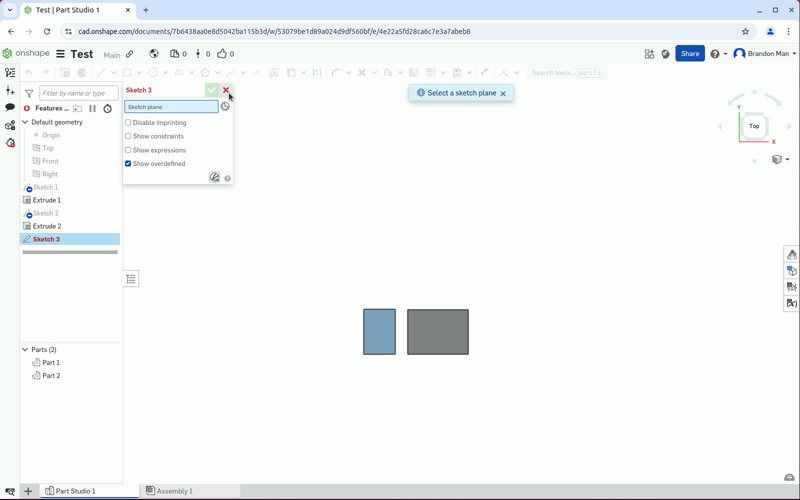
mouse_move(73, 150)
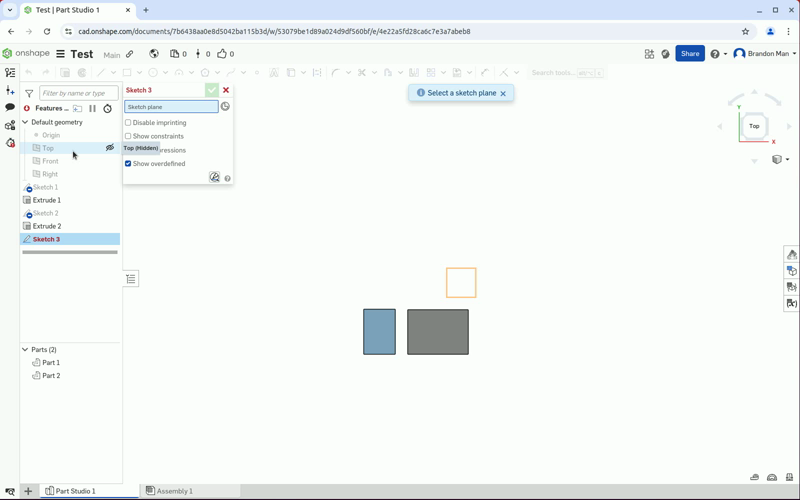
click(73, 150)
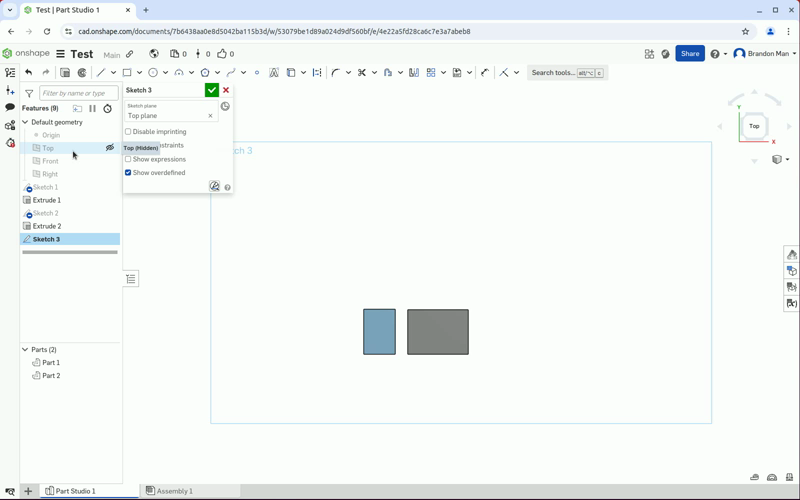
mouse_move(73, 352)
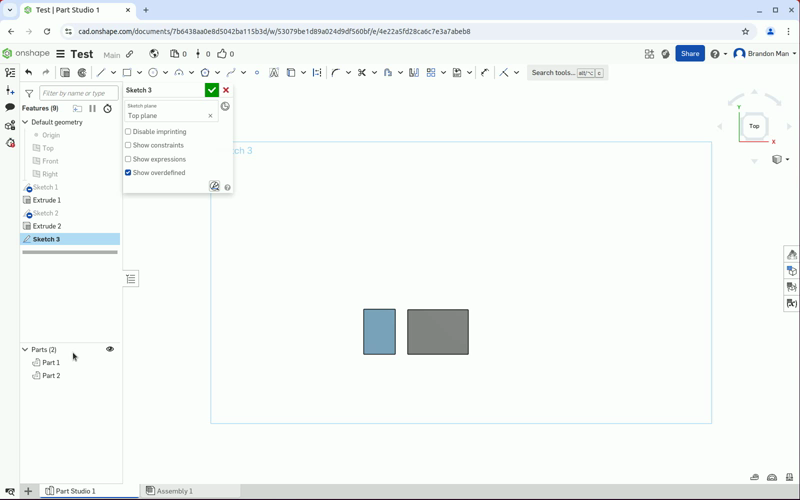
key(y)
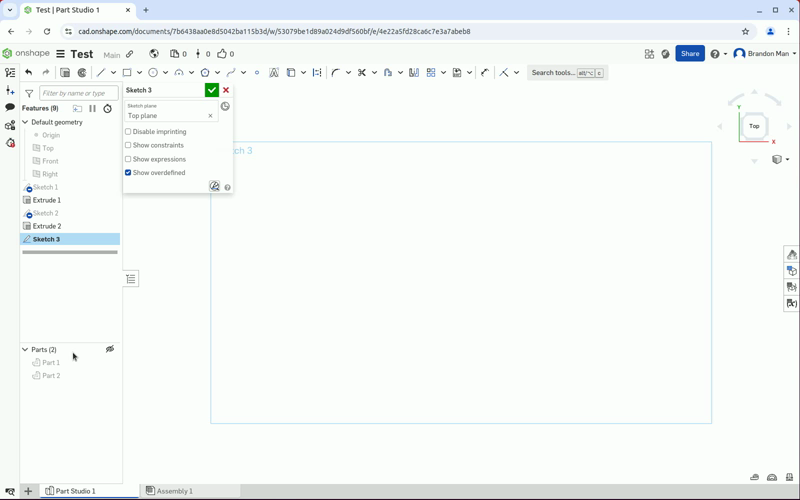
key(l)
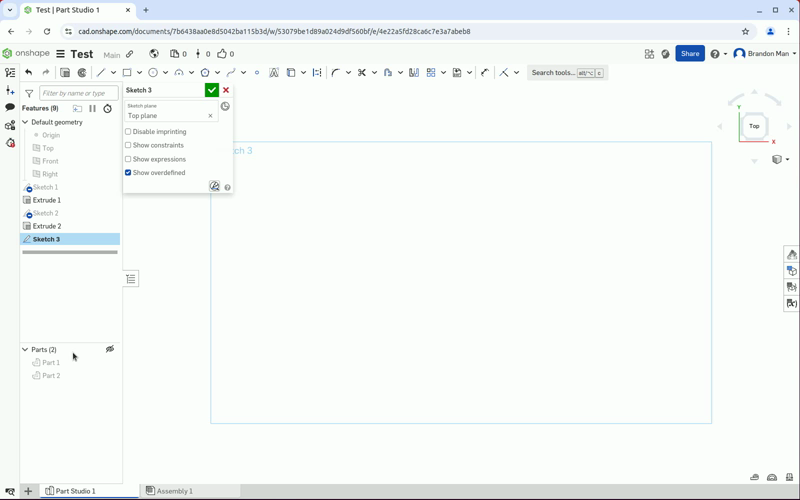
key_down(shift)
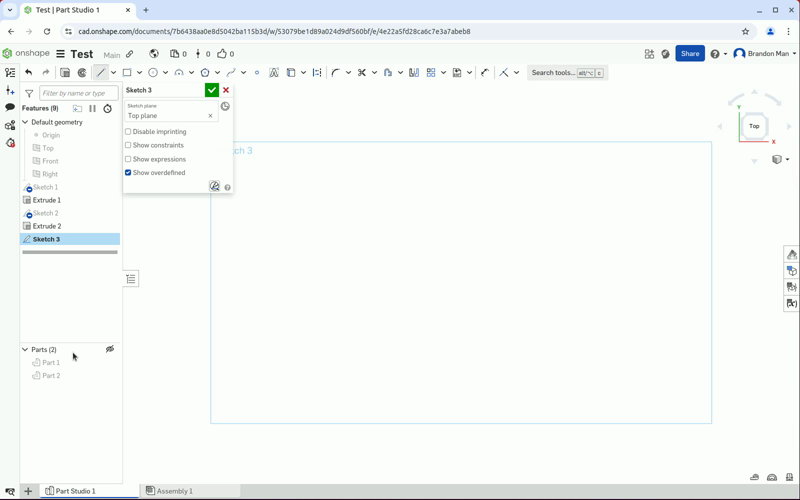
mouse_move(348, 354)
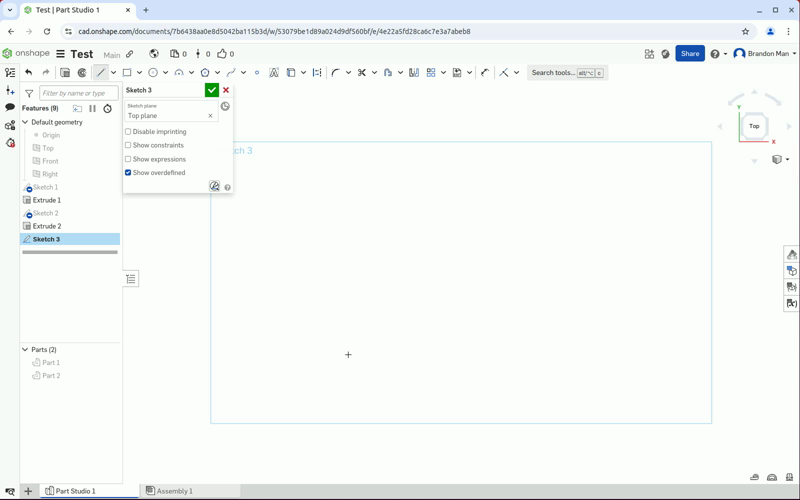
click(348, 354)
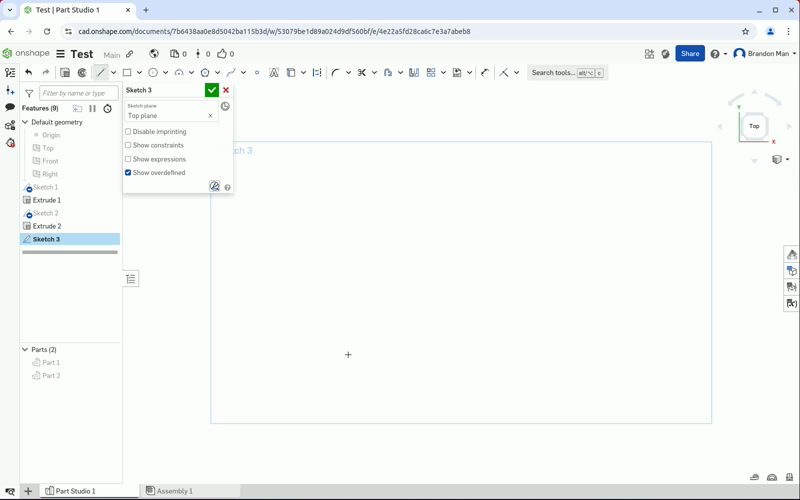
key_up(shift)
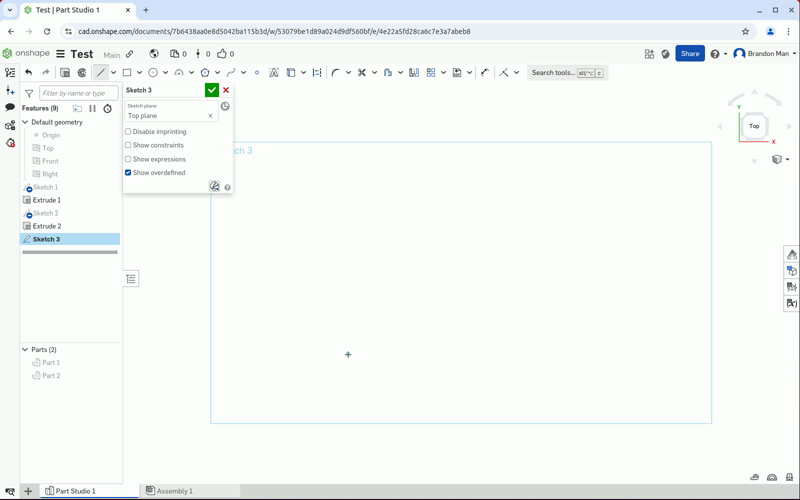
key_down(shift)
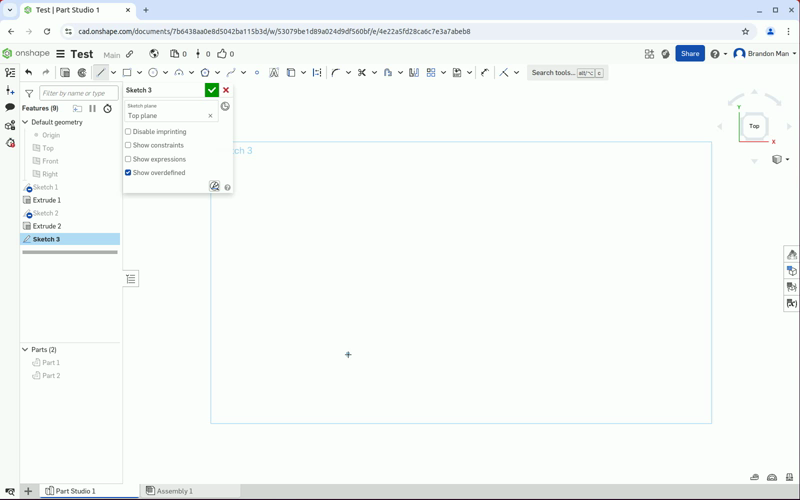
mouse_move(378, 354)
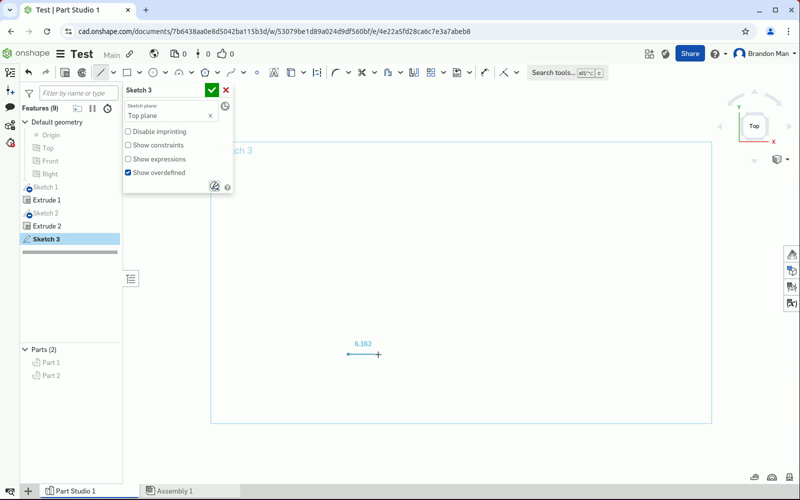
mouse_move(363, 354)
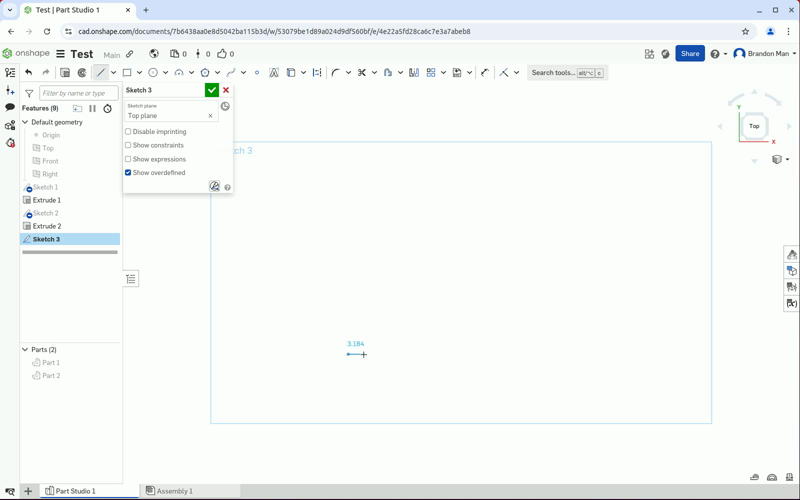
click(363, 354)
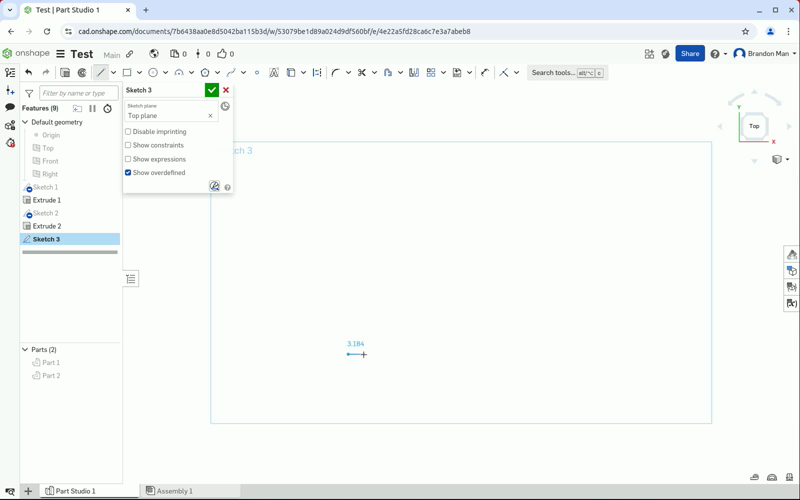
key_up(shift)
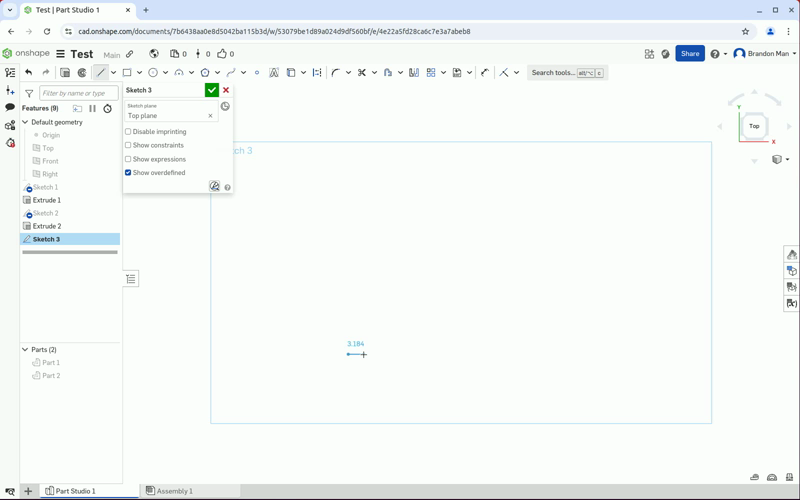
key_down(shift)
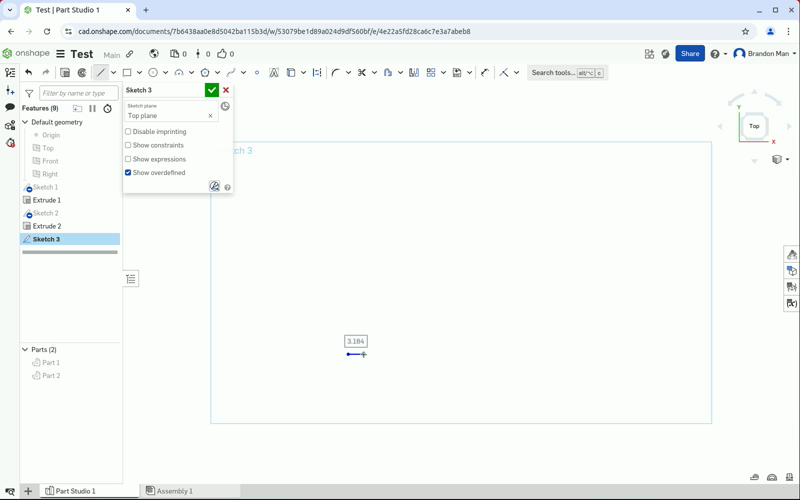
mouse_move(393, 354)
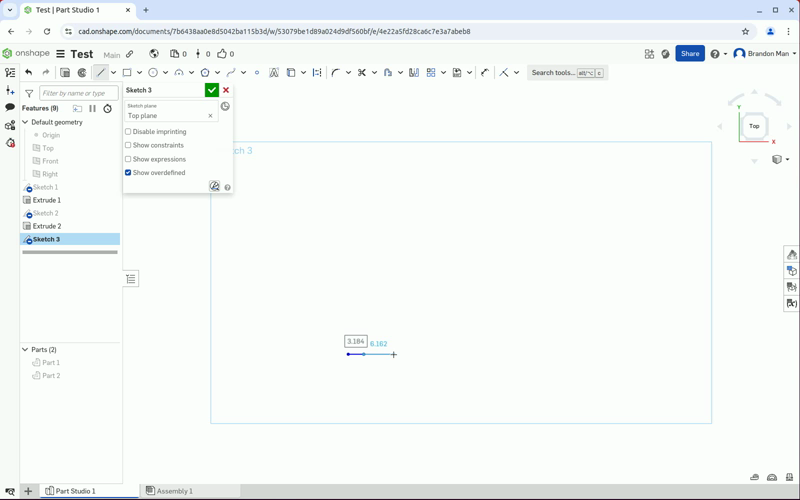
mouse_move(363, 309)
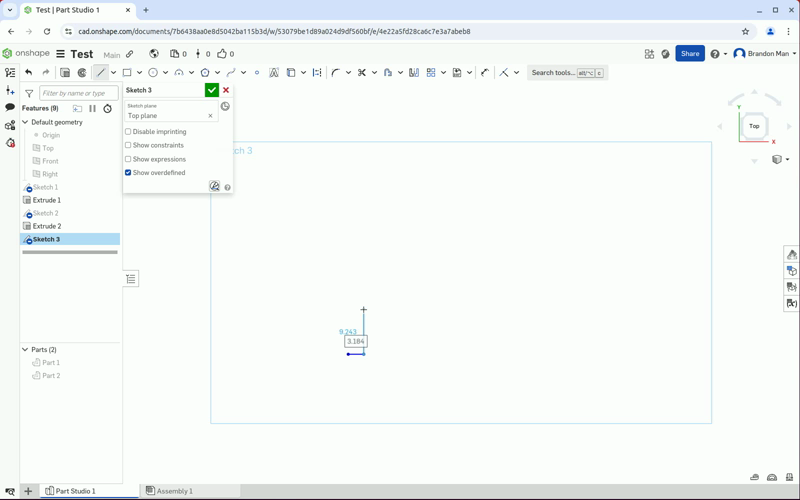
click(363, 309)
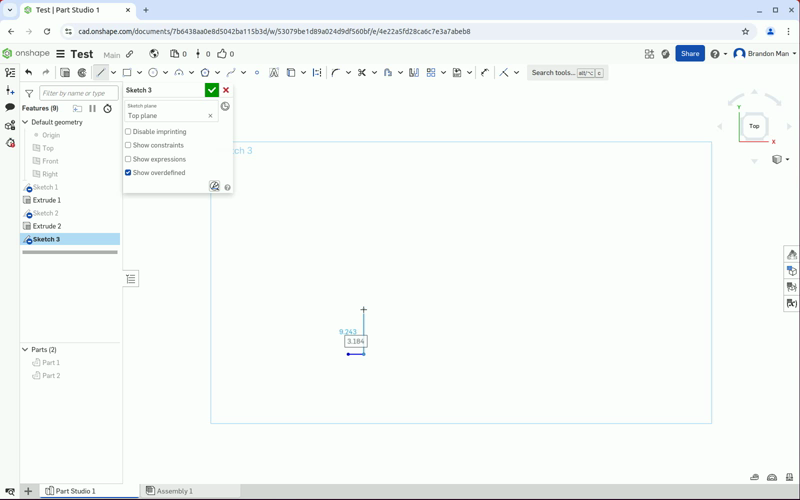
key_up(shift)
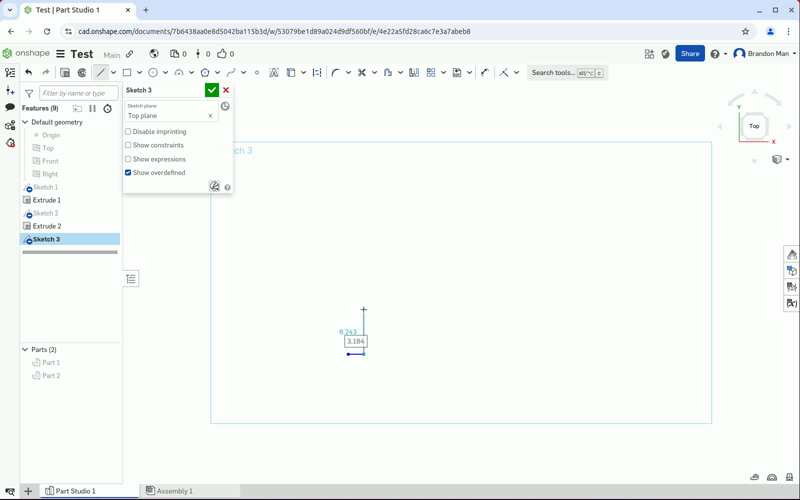
key_down(shift)
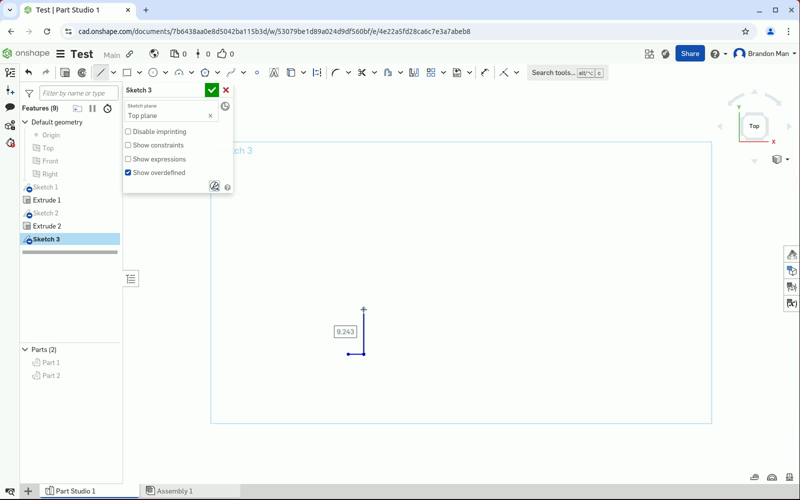
mouse_move(393, 309)
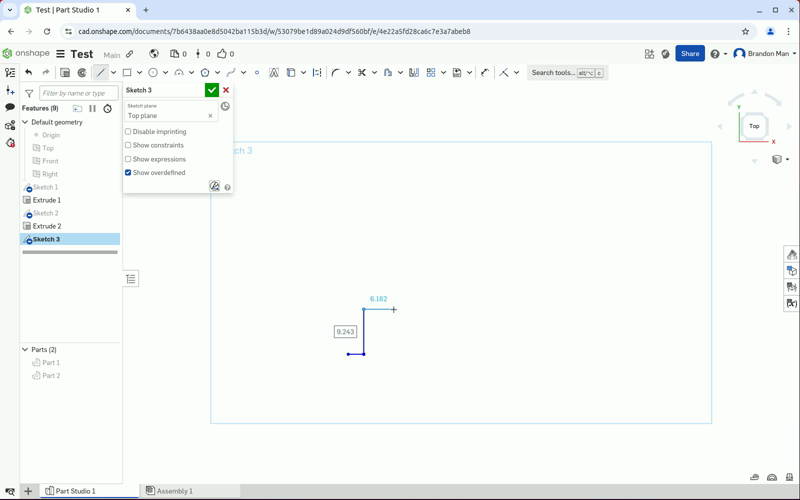
mouse_move(348, 309)
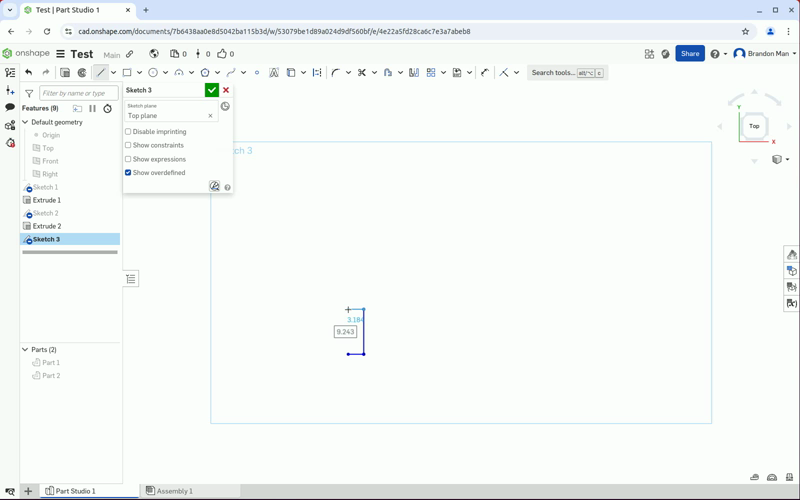
click(348, 309)
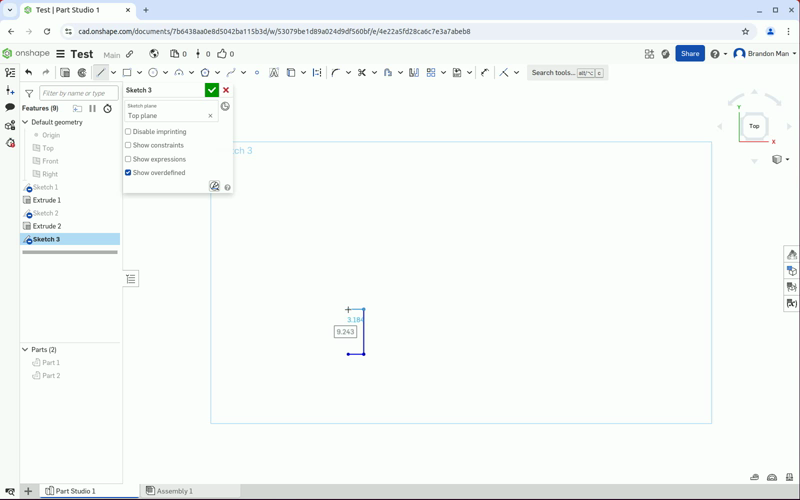
key_up(shift)
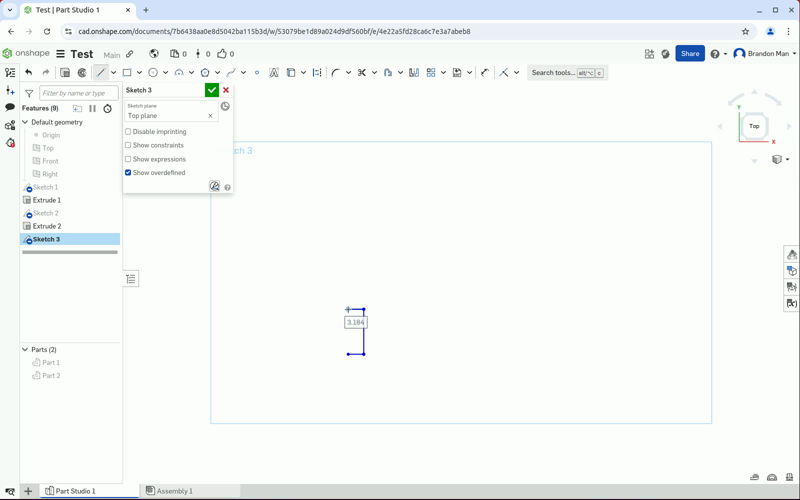
mouse_move(378, 309)
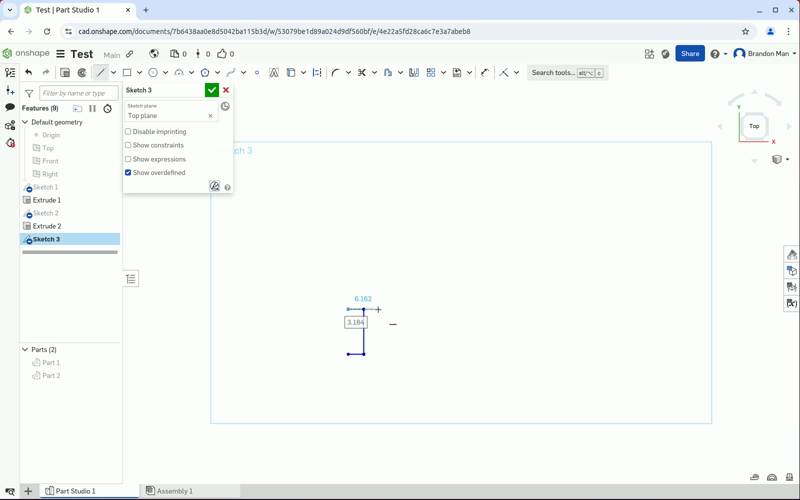
key_down(shift)
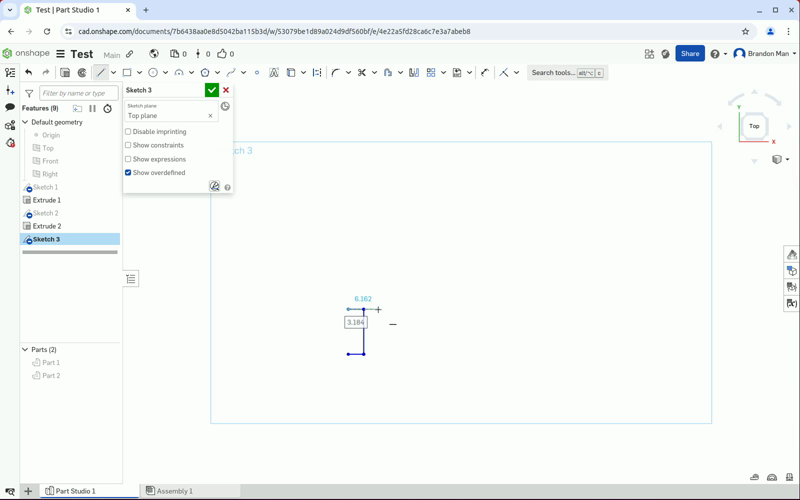
mouse_move(348, 354)
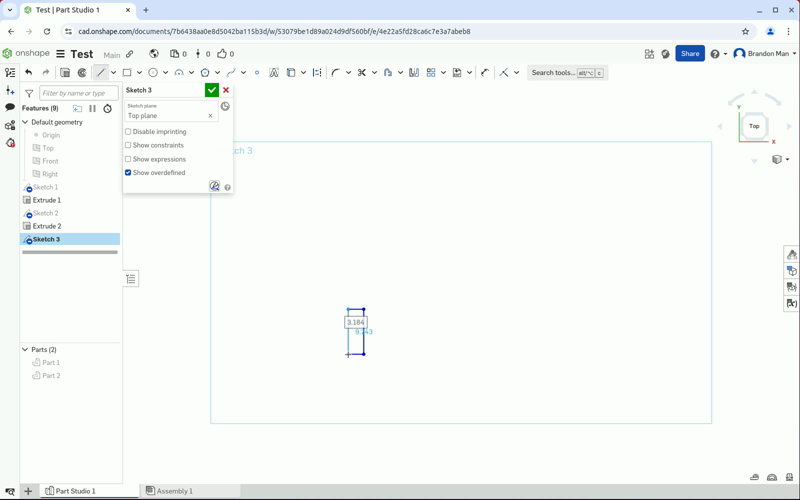
key_up(shift)
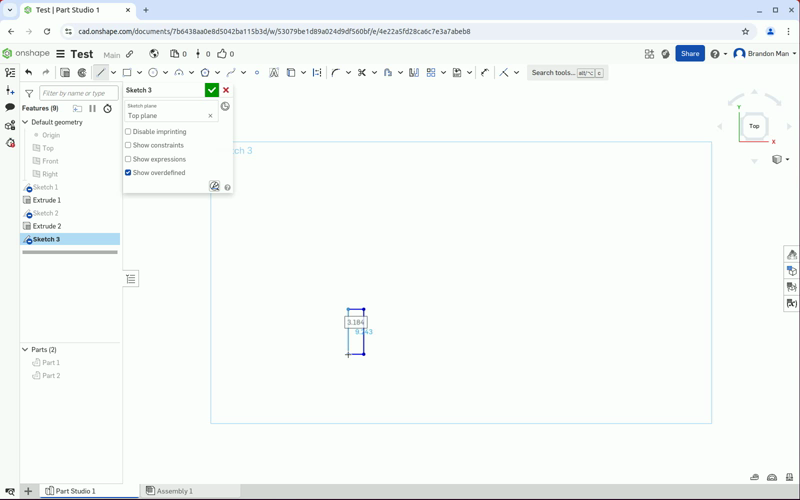
click(348, 354)
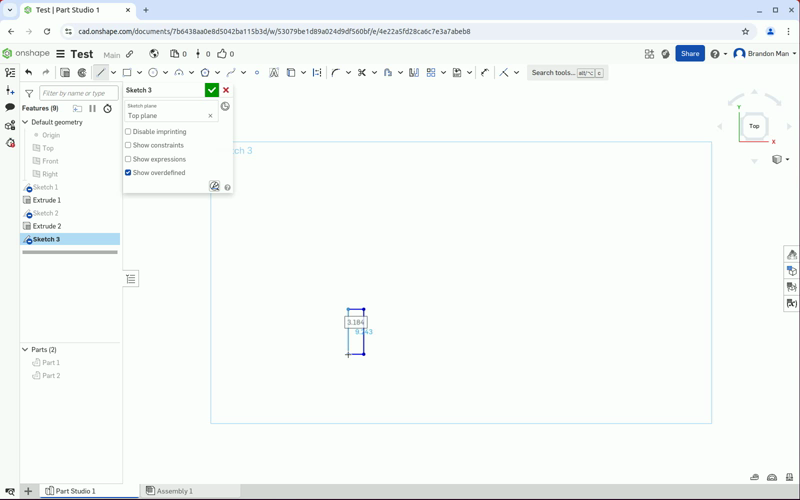
key(esc)
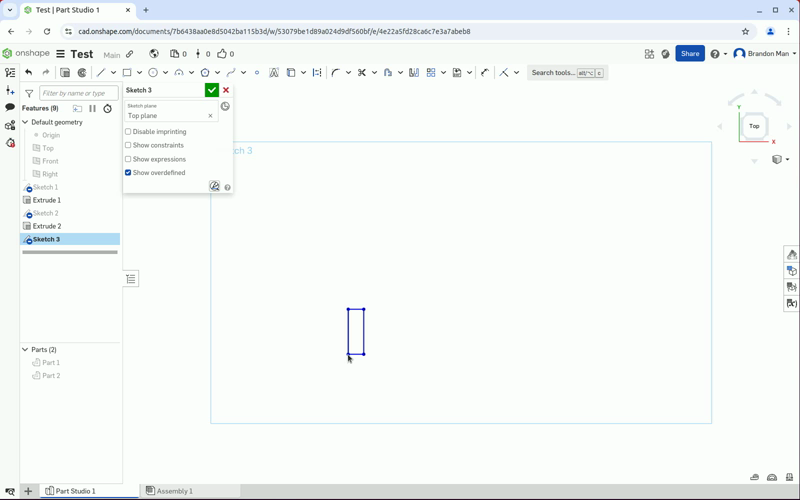
mouse_move(350, 310)
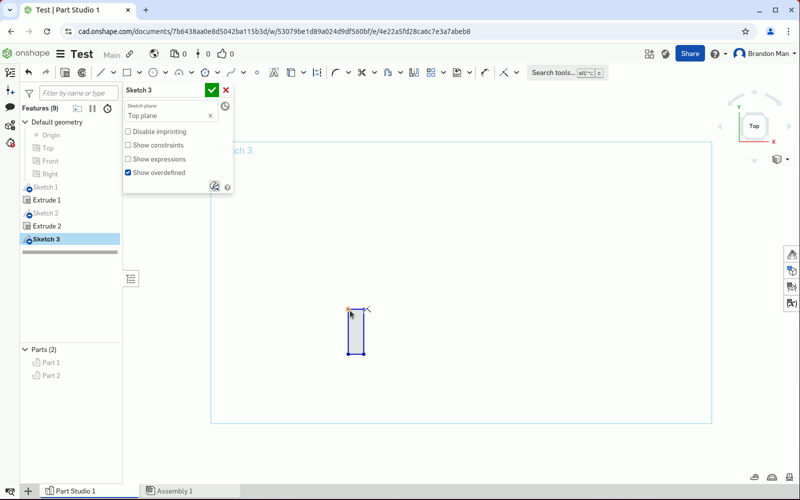
scroll(6)
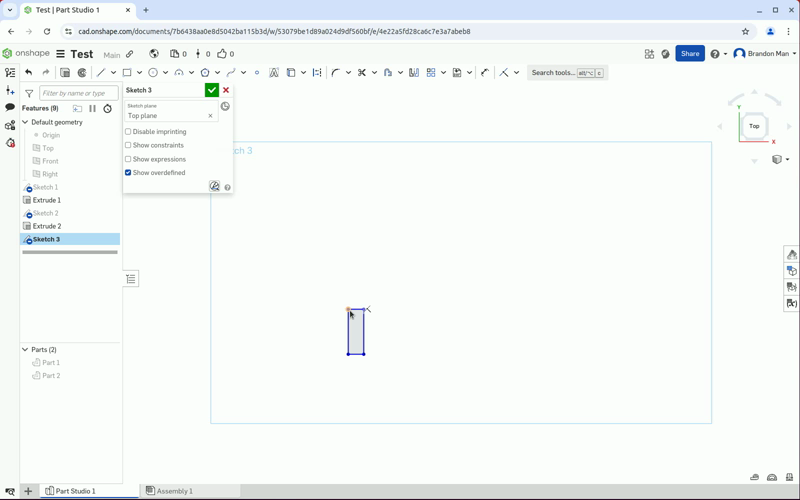
scroll(6)
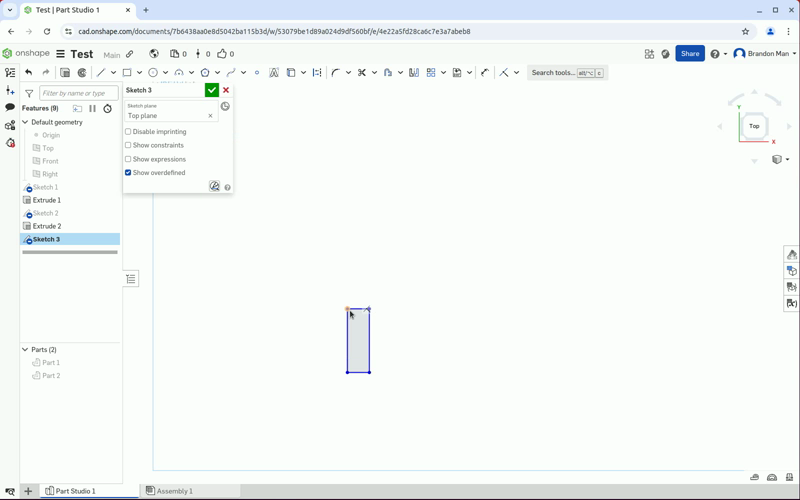
scroll(6)
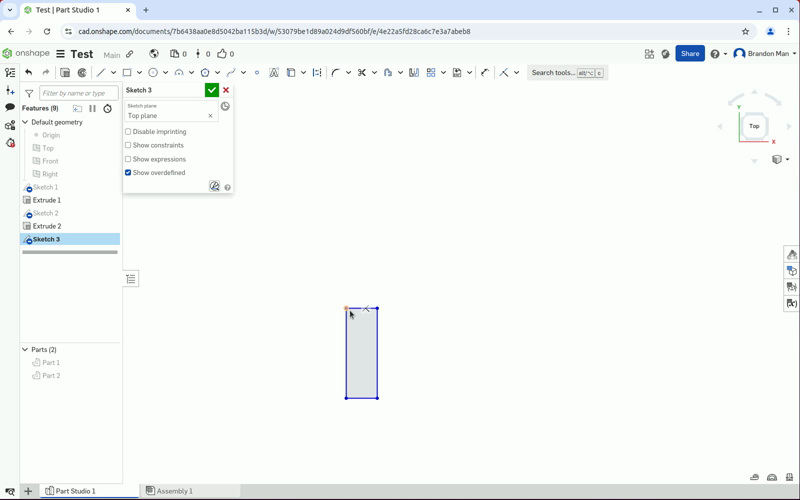
scroll(6)
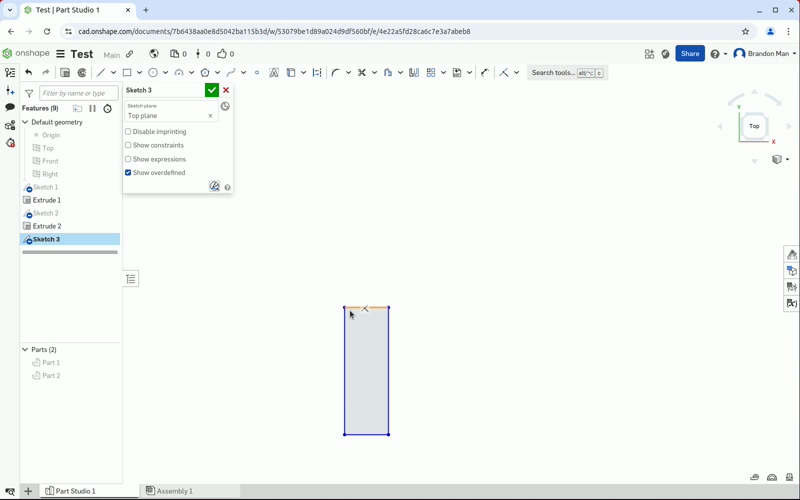
scroll(6)
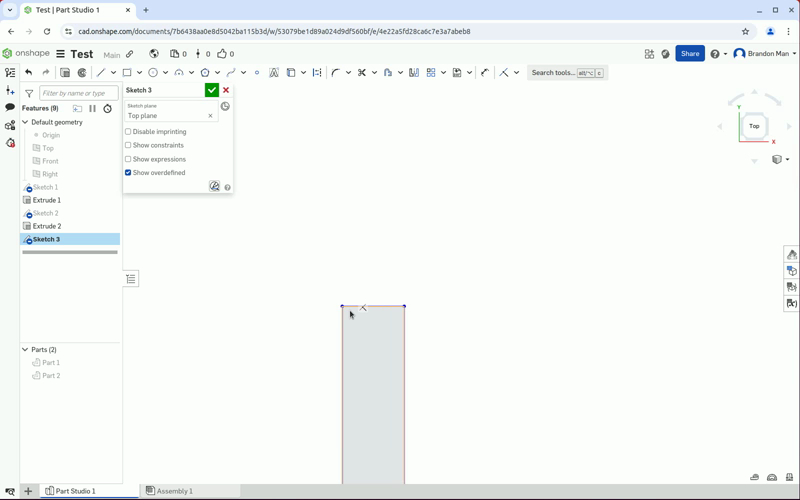
scroll(6)
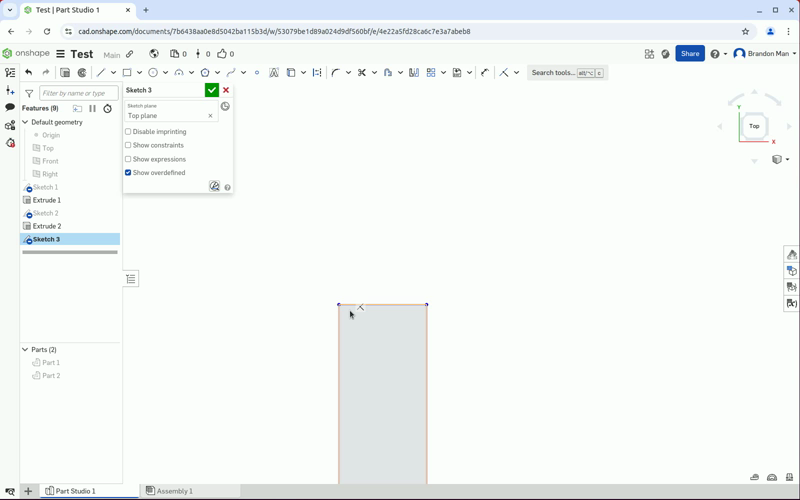
scroll(6)
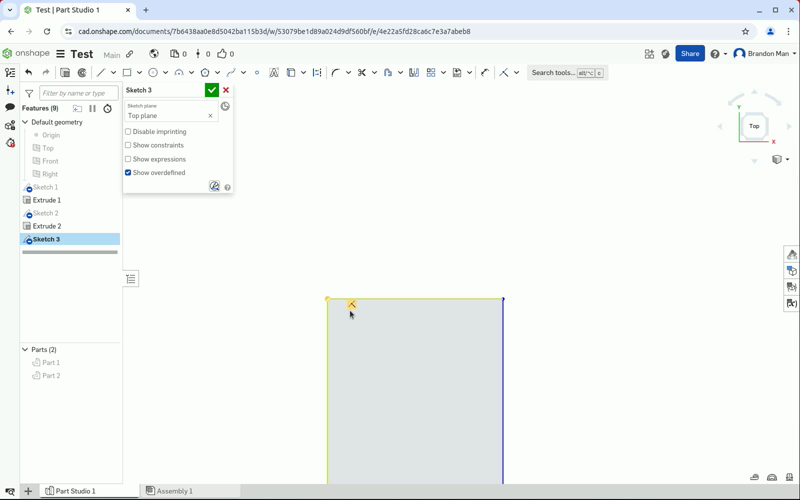
click(350, 310)
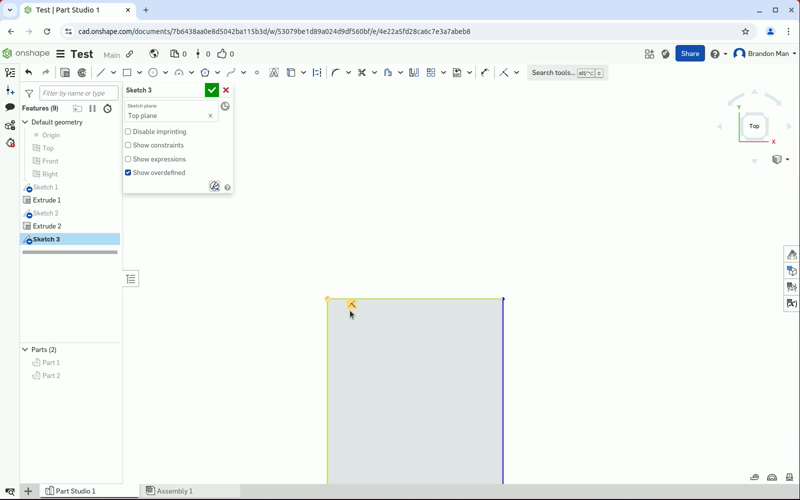
scroll(-6)
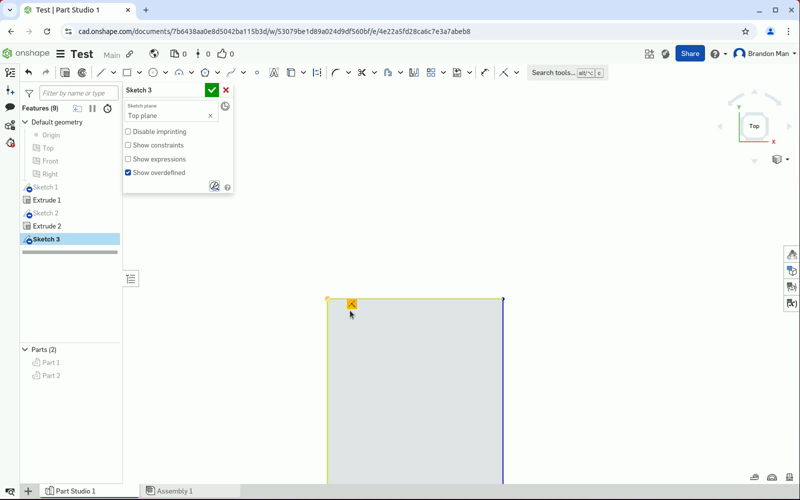
scroll(-6)
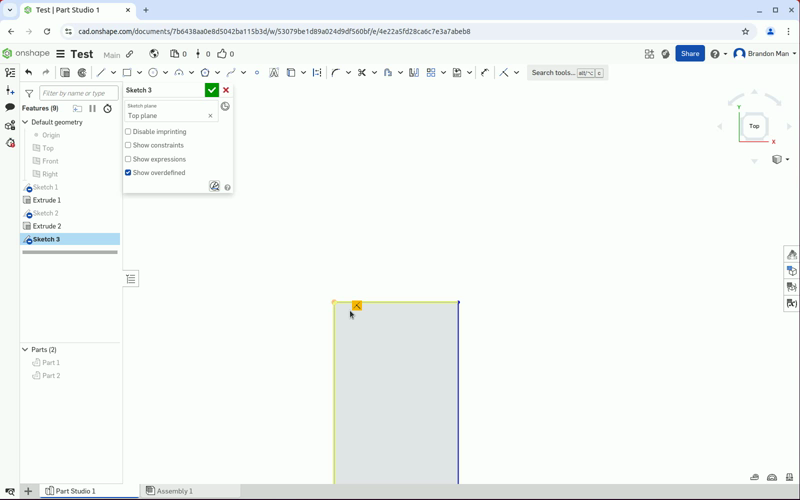
scroll(-6)
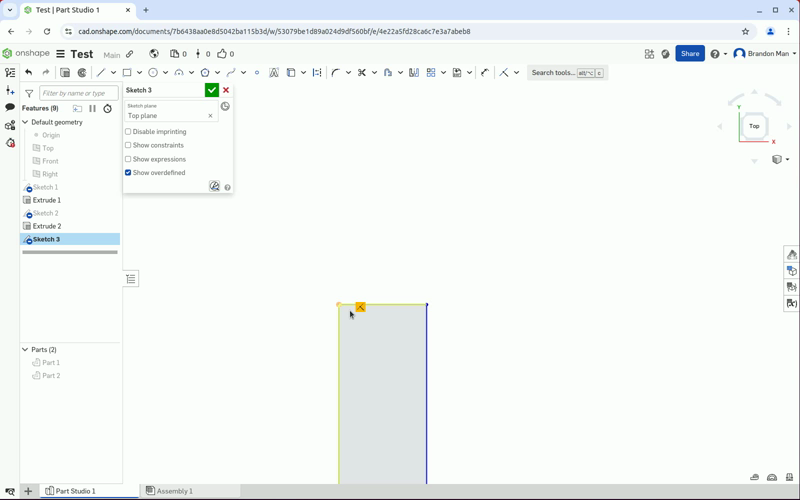
scroll(-6)
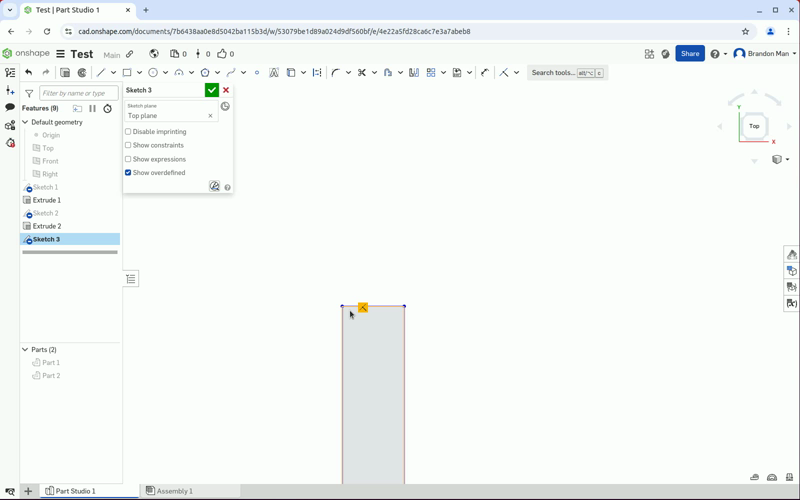
scroll(-6)
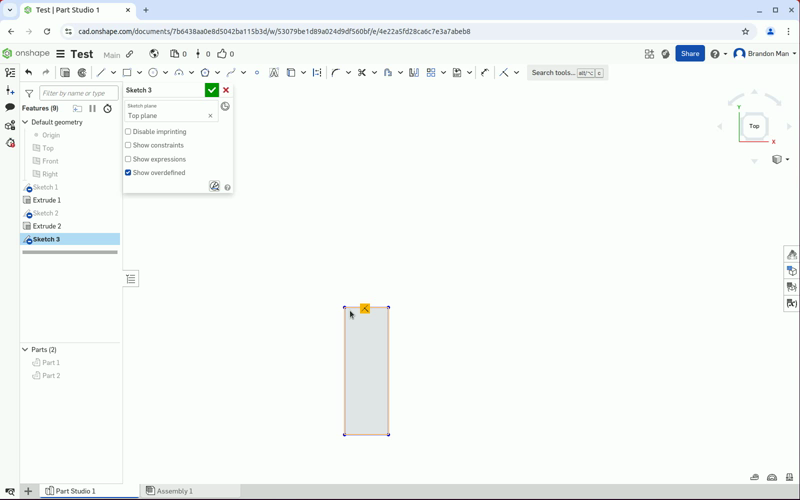
scroll(-6)
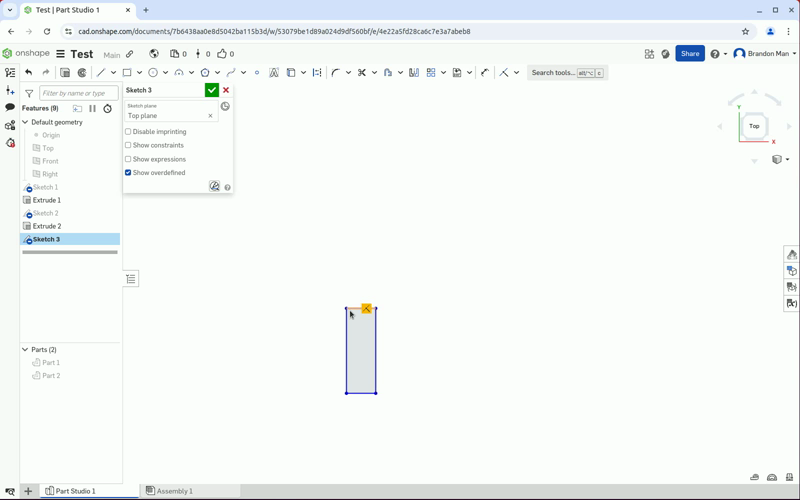
scroll(-6)
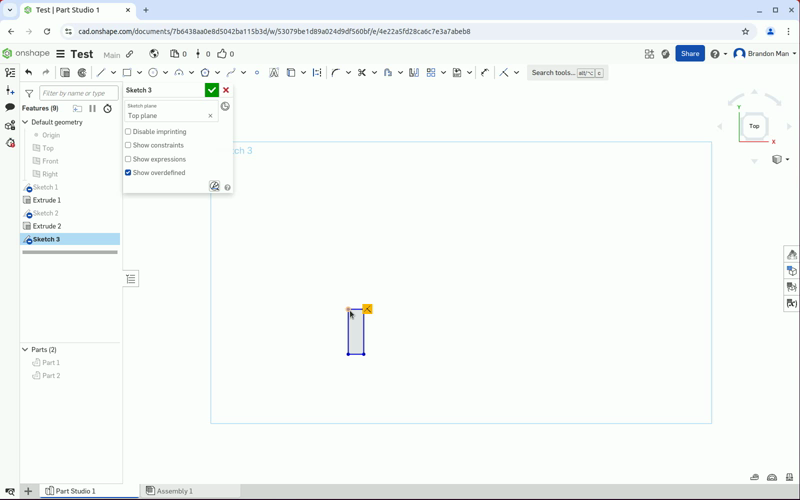
mouse_move(73, 352)
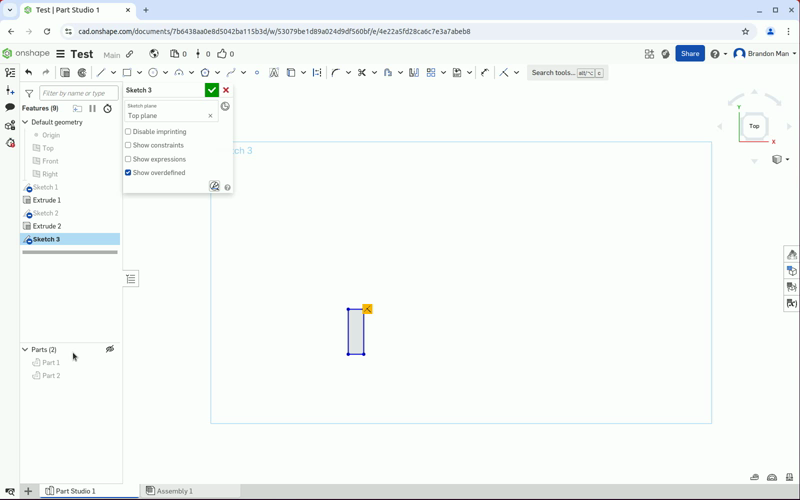
key(shift+y)
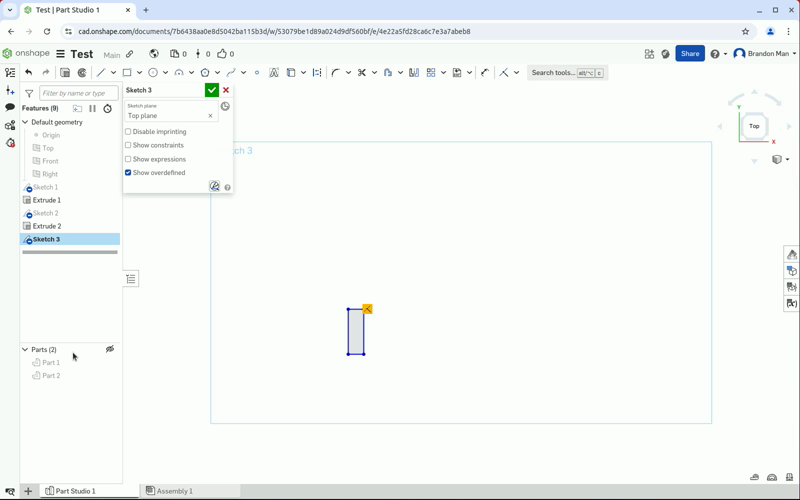
key(shift+e)
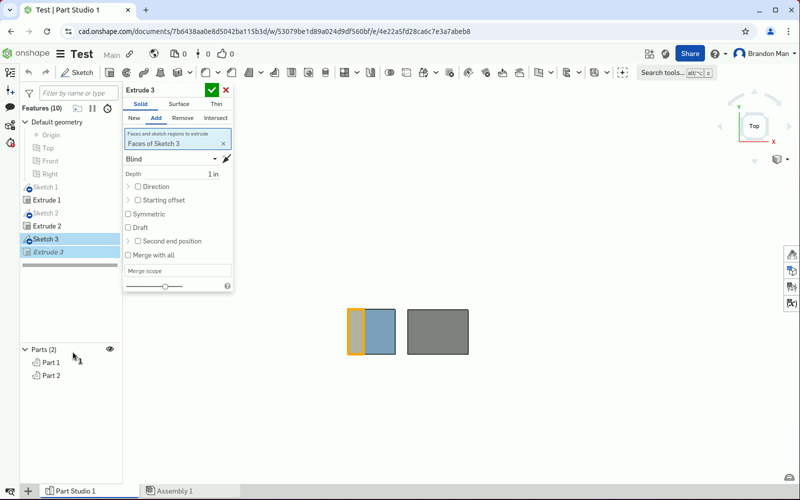
mouse_move(143, 106)
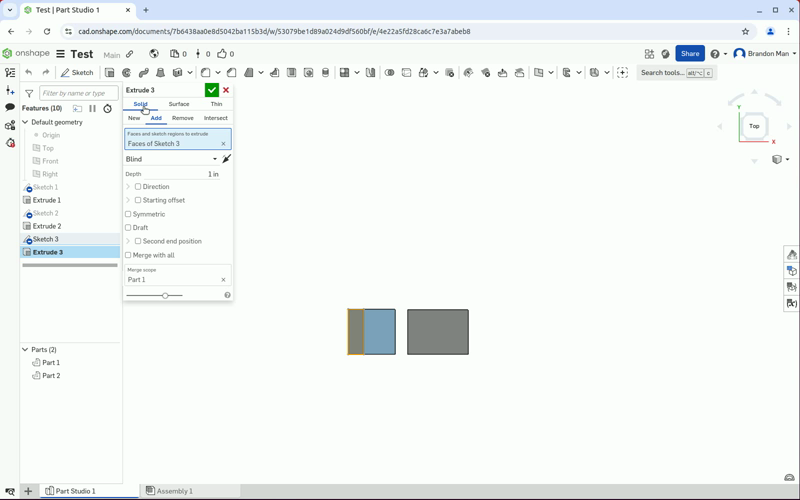
click(143, 106)
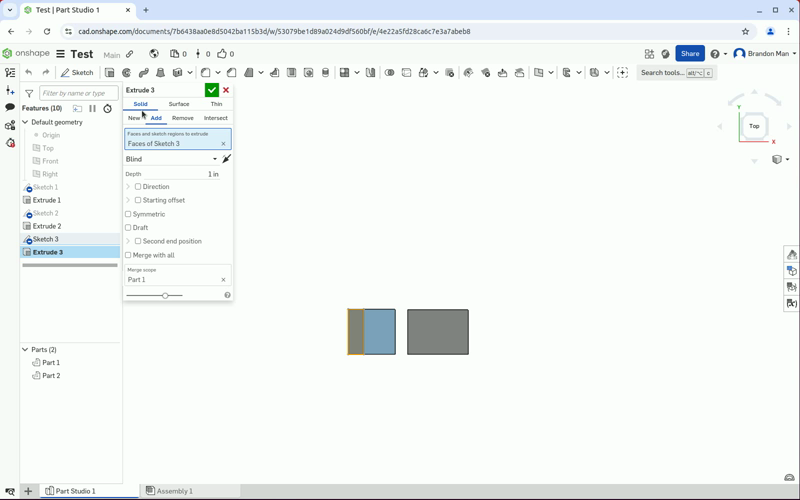
mouse_move(137, 120)
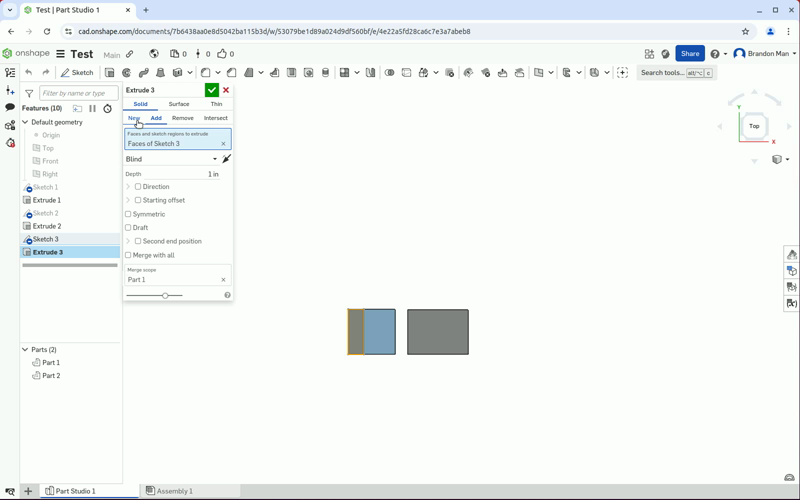
click(137, 120)
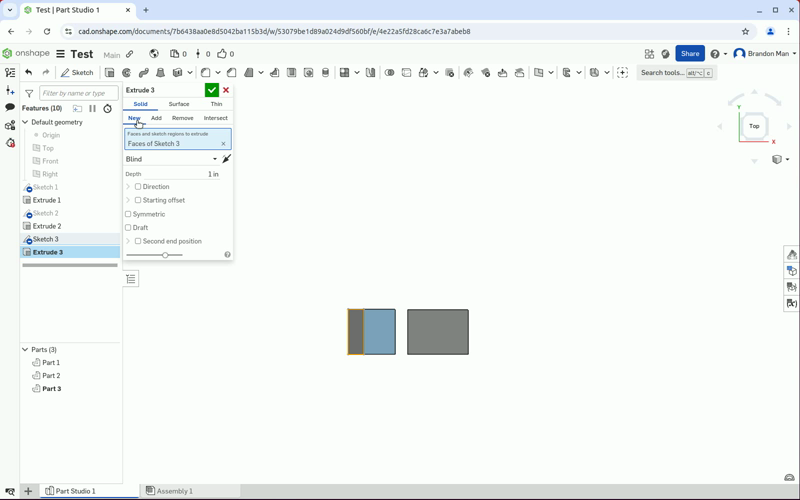
key(tab, 4)
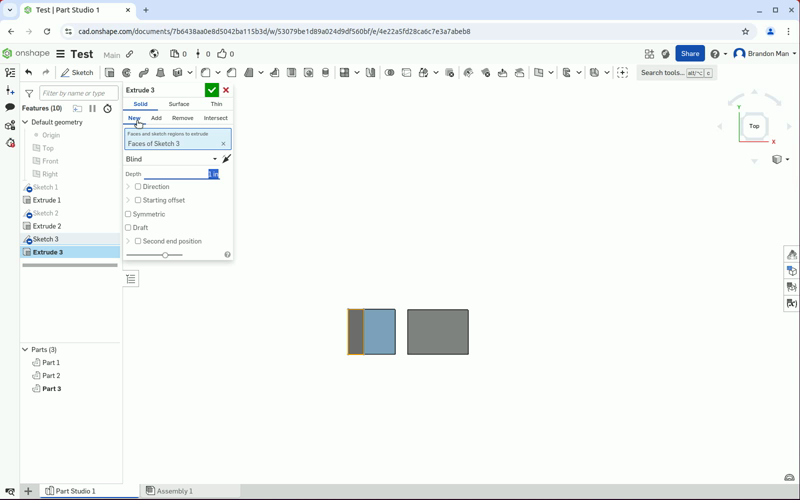
text(3.611)
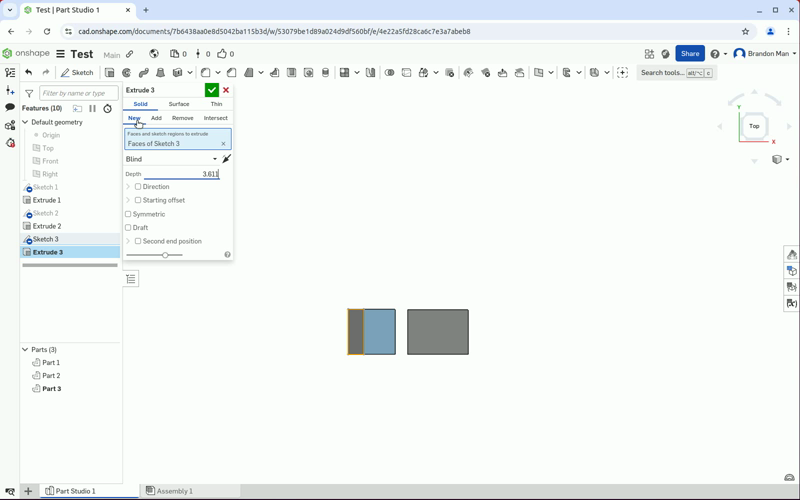
key(enter)
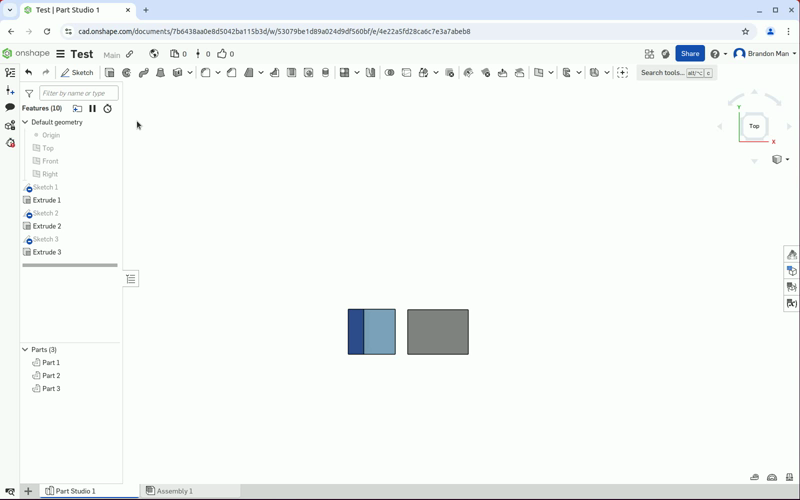
key(shift+h)
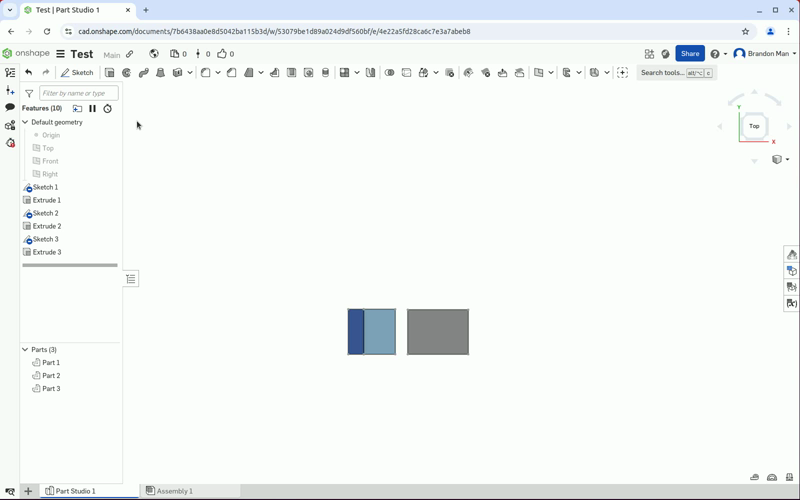
key(shift+h)
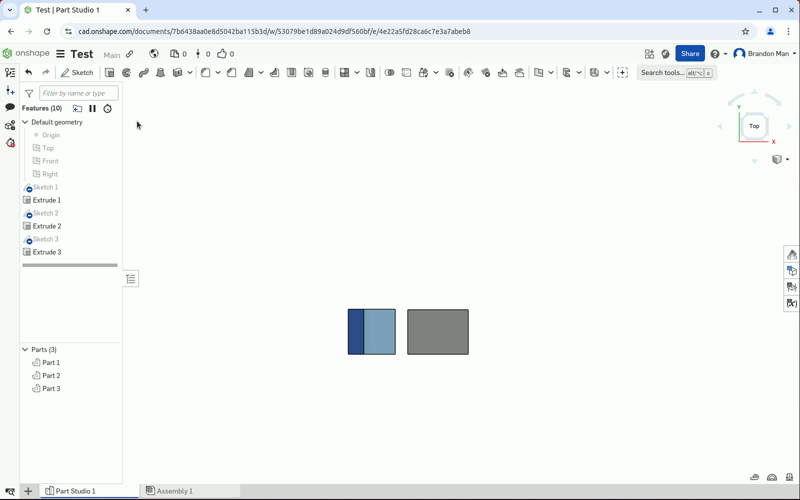
mouse_move(73, 189)
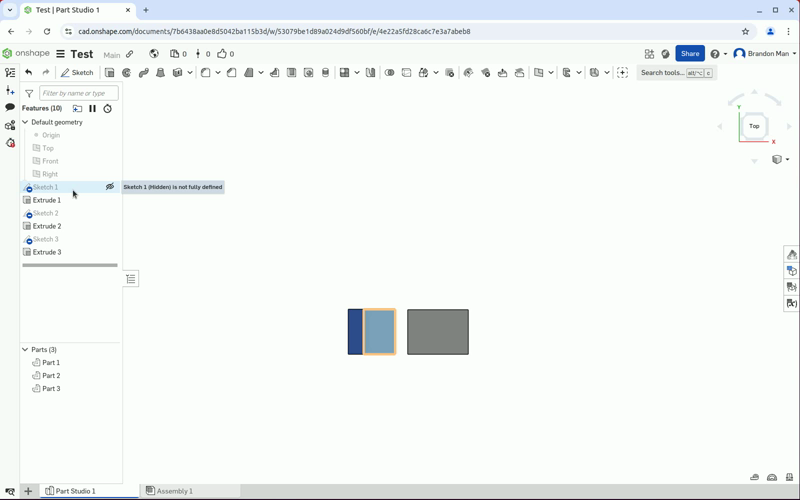
click(73, 189)
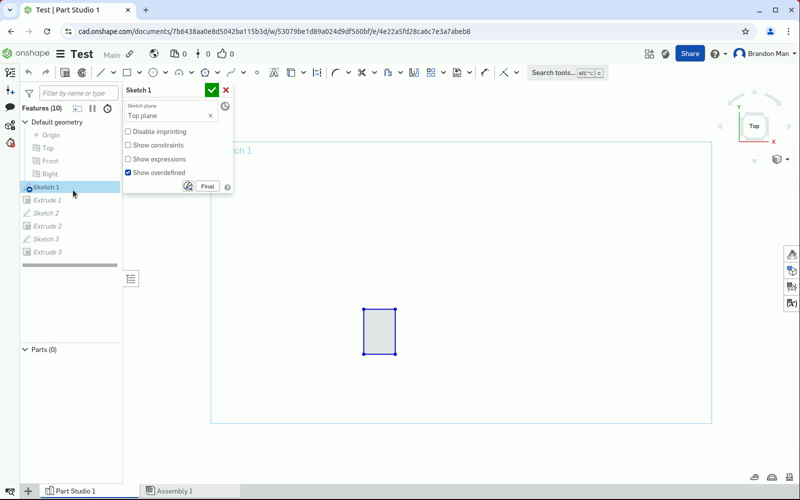
mouse_move(229, 92)
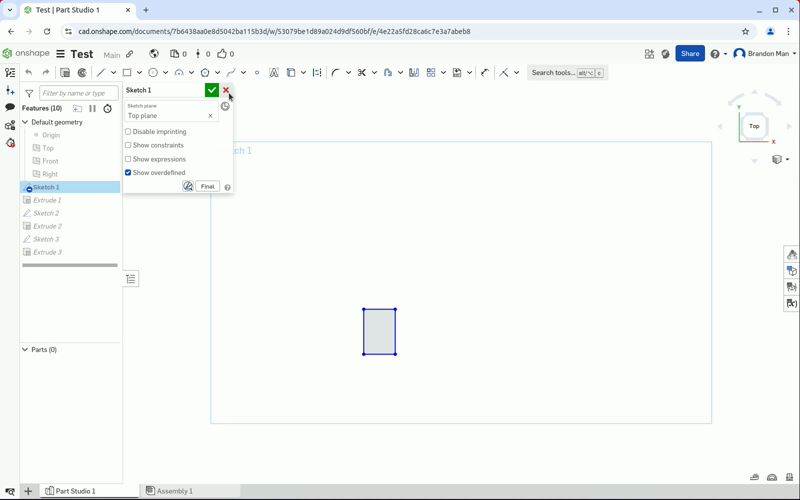
click(229, 92)
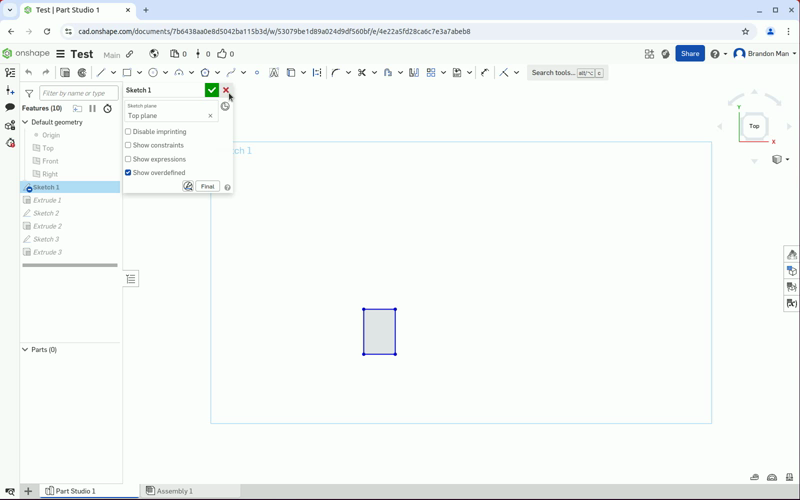
key(shift+s)
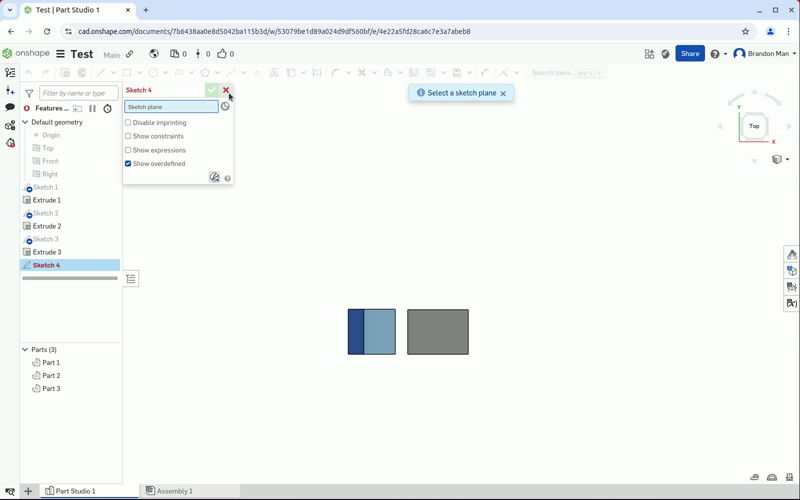
mouse_move(73, 150)
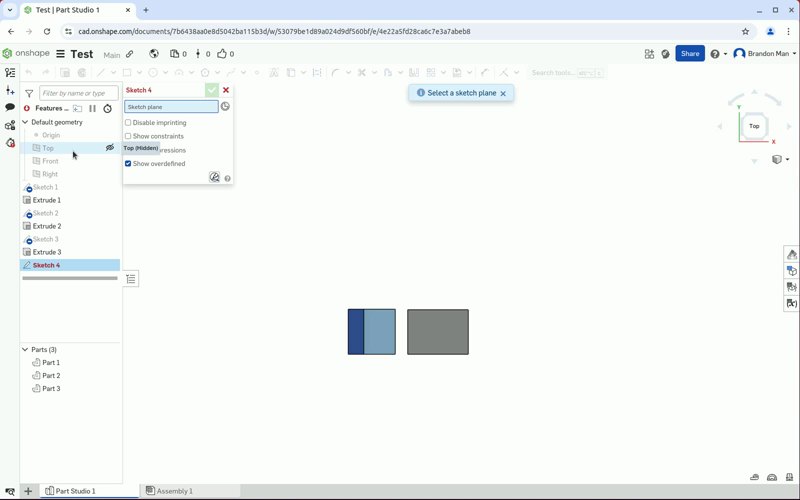
click(73, 150)
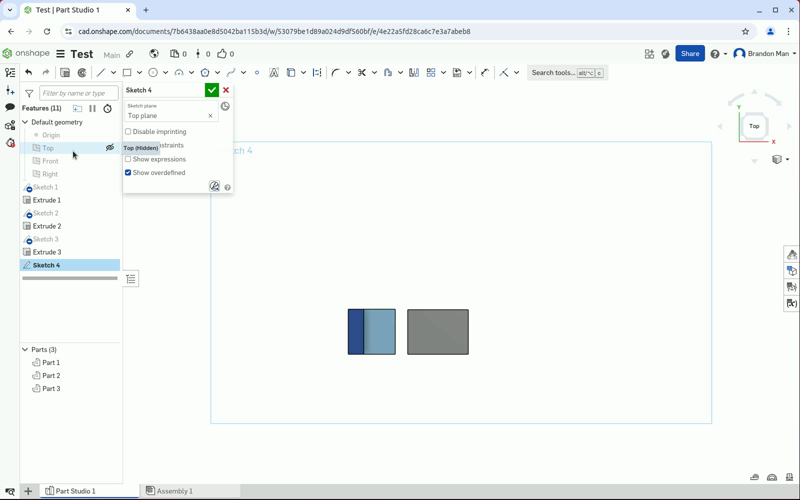
mouse_move(73, 352)
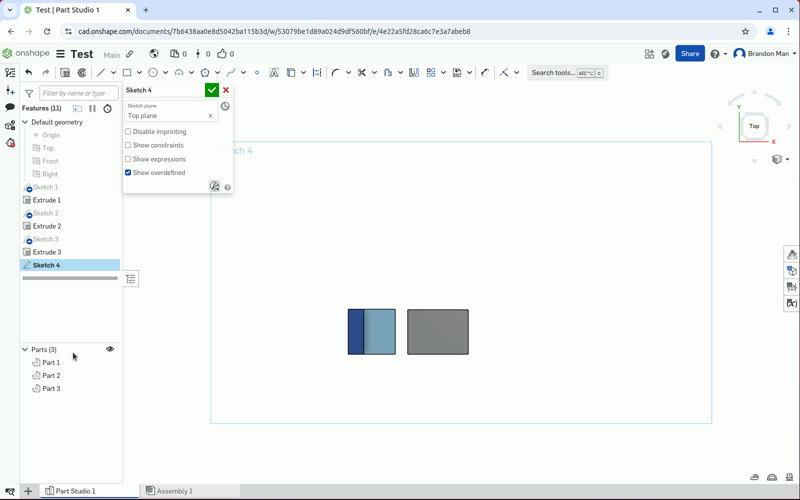
key(y)
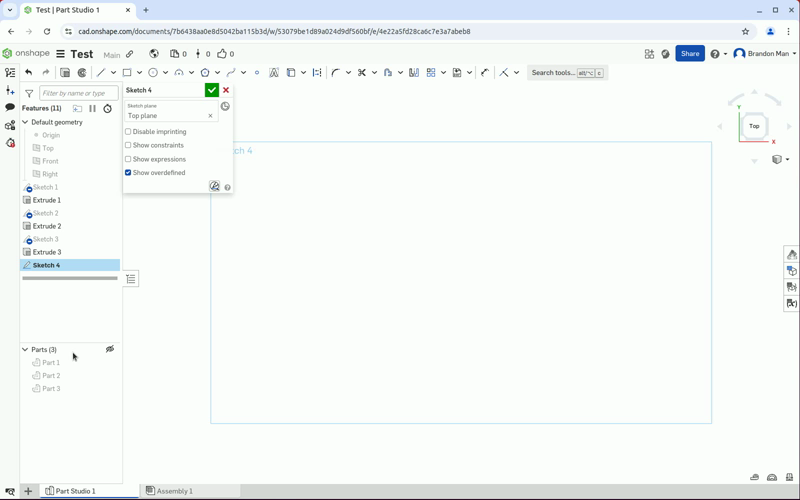
key(l)
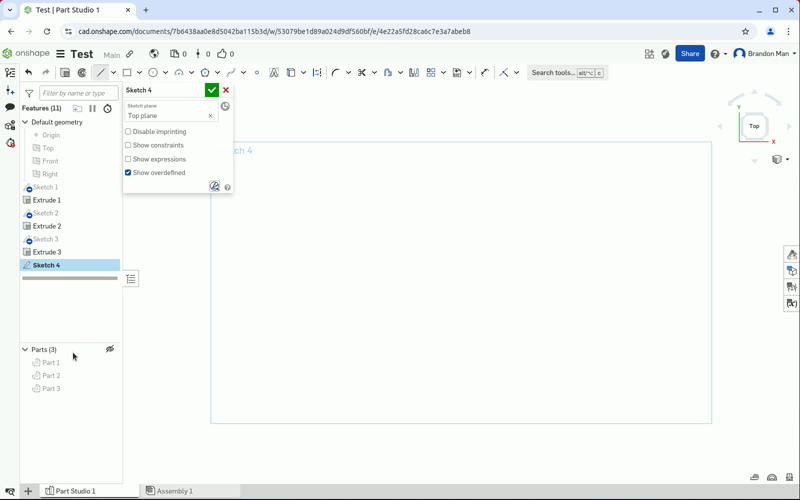
key_down(shift)
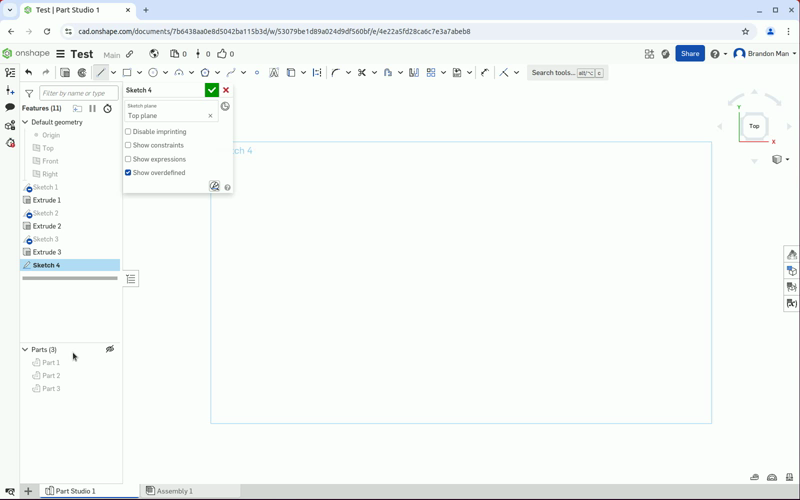
mouse_move(393, 354)
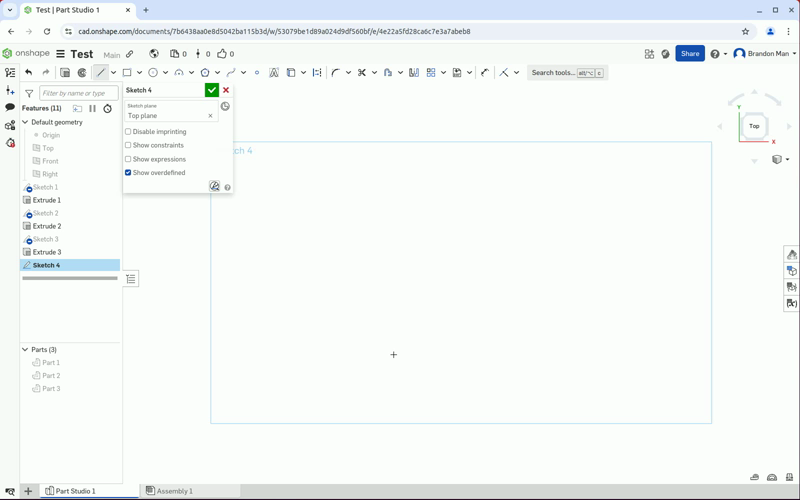
click(393, 354)
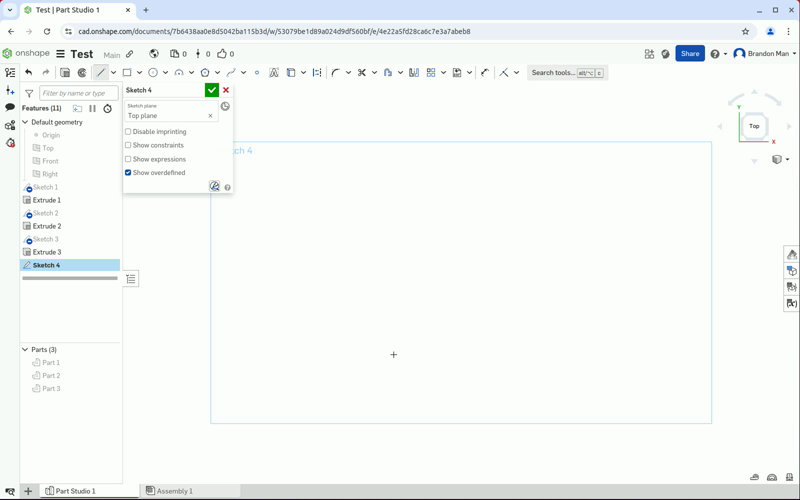
key_up(shift)
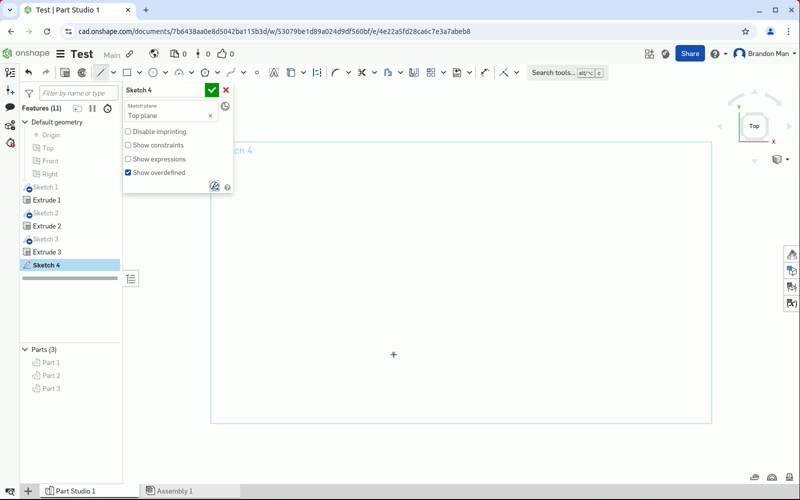
key_down(shift)
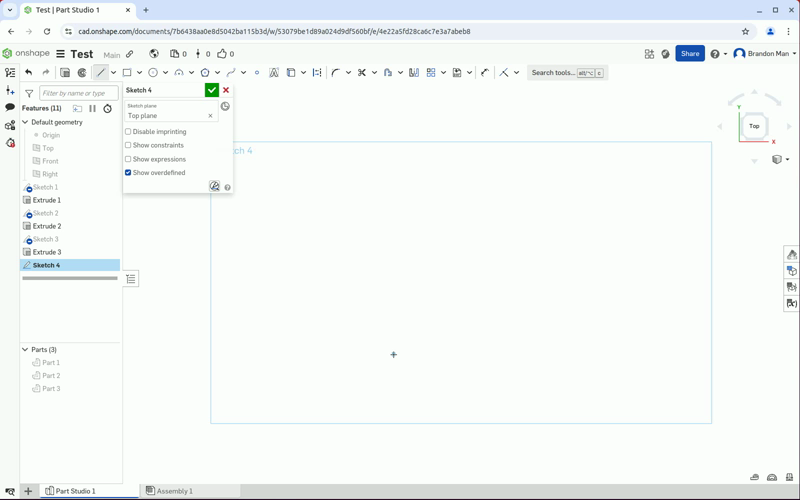
mouse_move(423, 354)
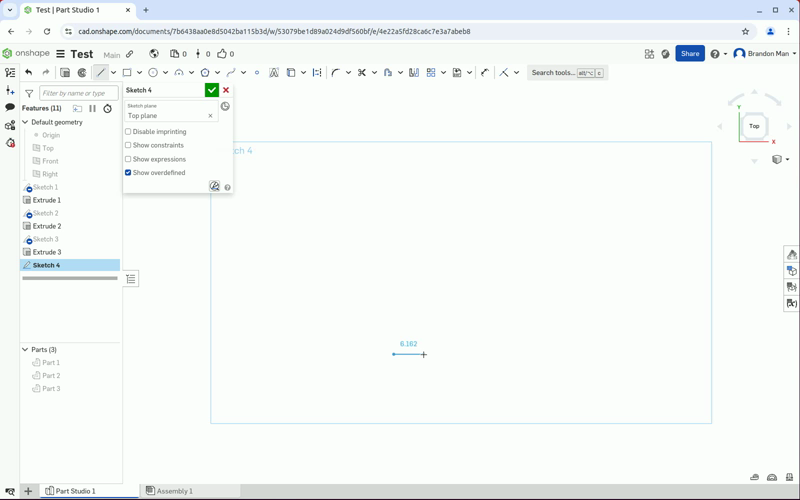
mouse_move(409, 354)
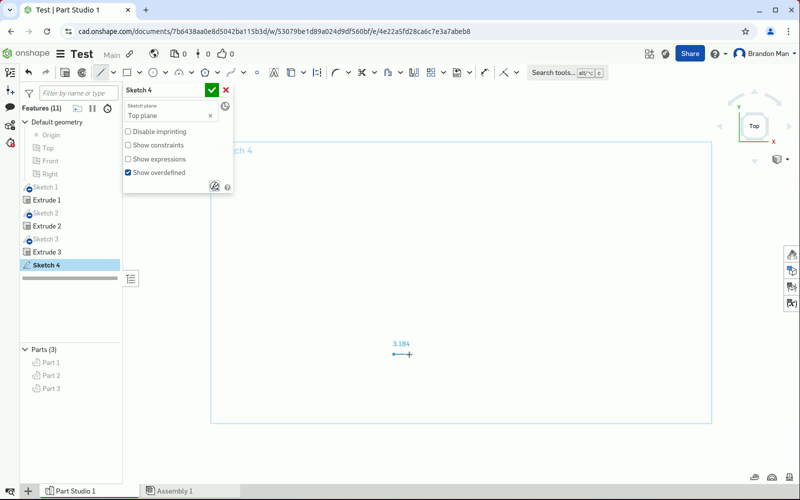
click(409, 354)
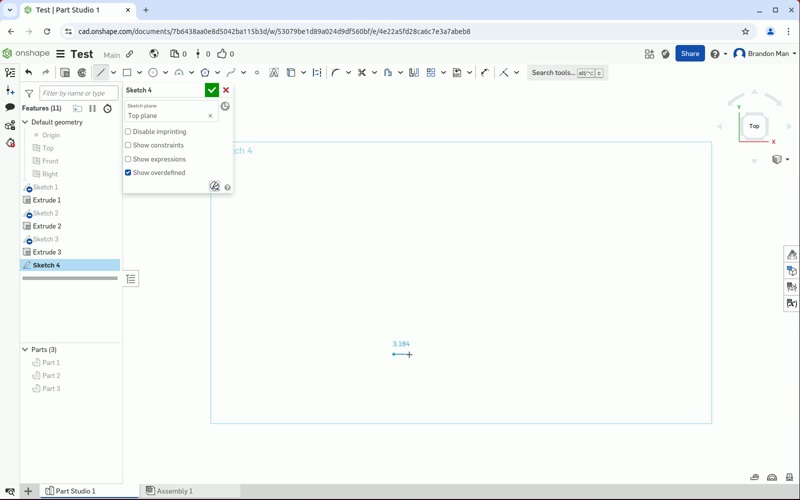
key_up(shift)
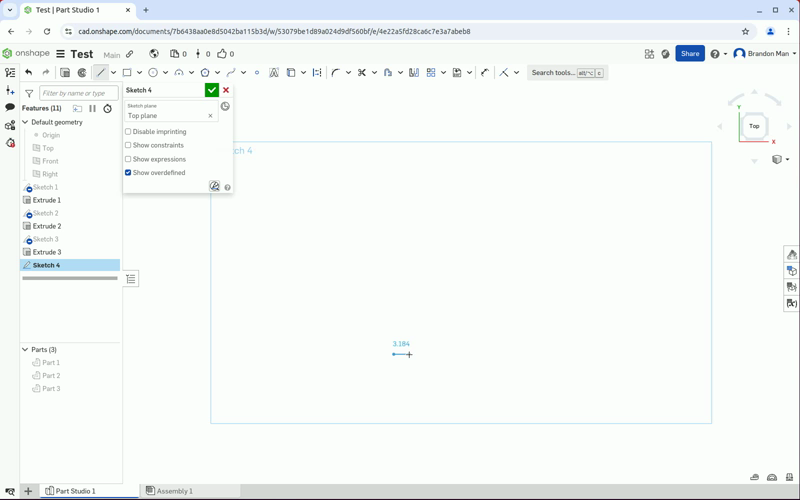
key_down(shift)
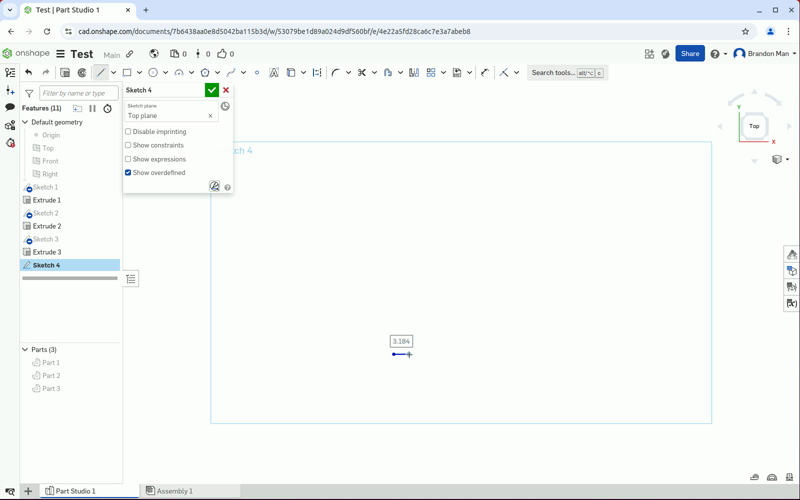
mouse_move(439, 354)
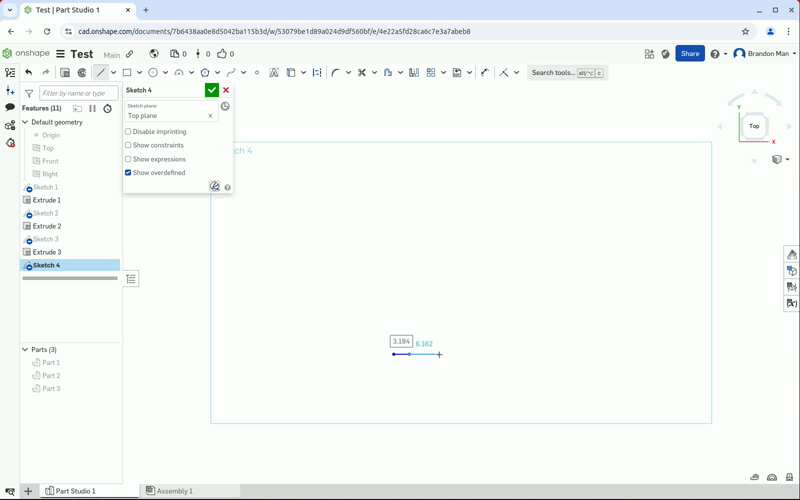
mouse_move(409, 309)
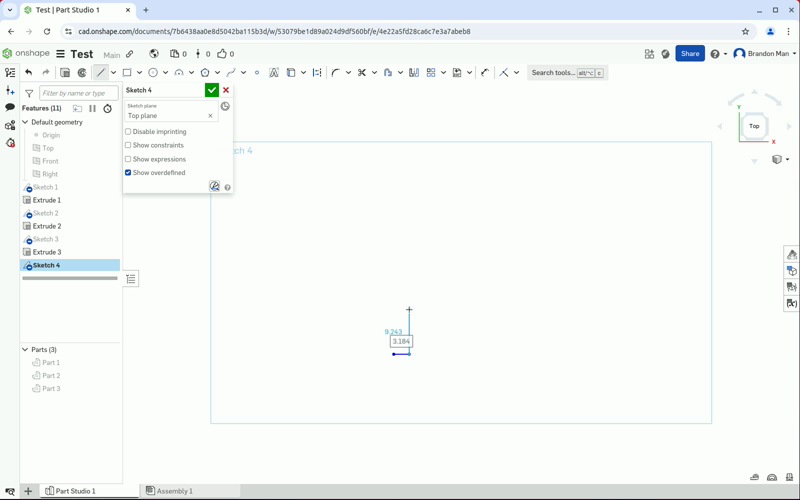
click(409, 309)
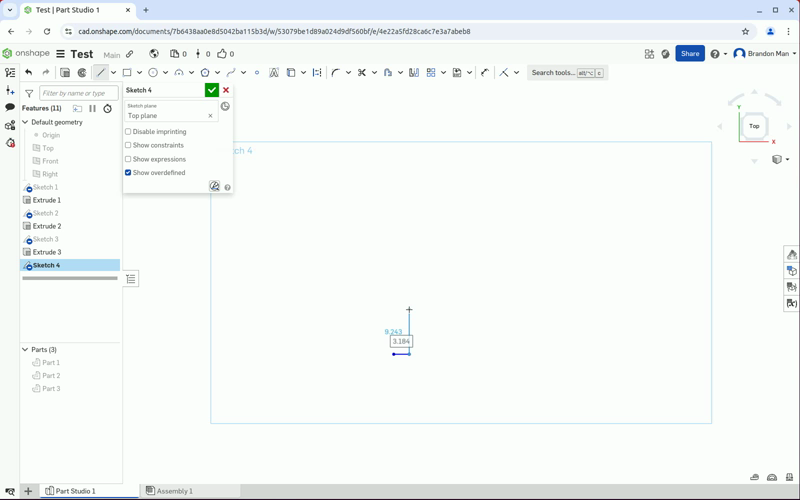
key_up(shift)
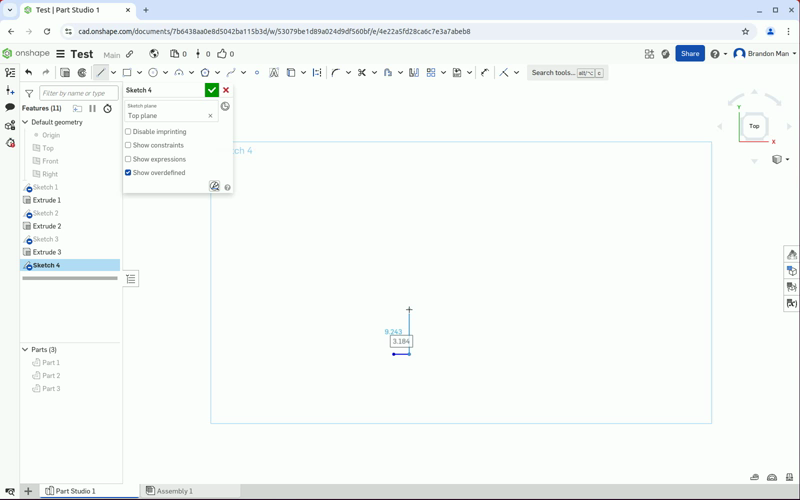
key_down(shift)
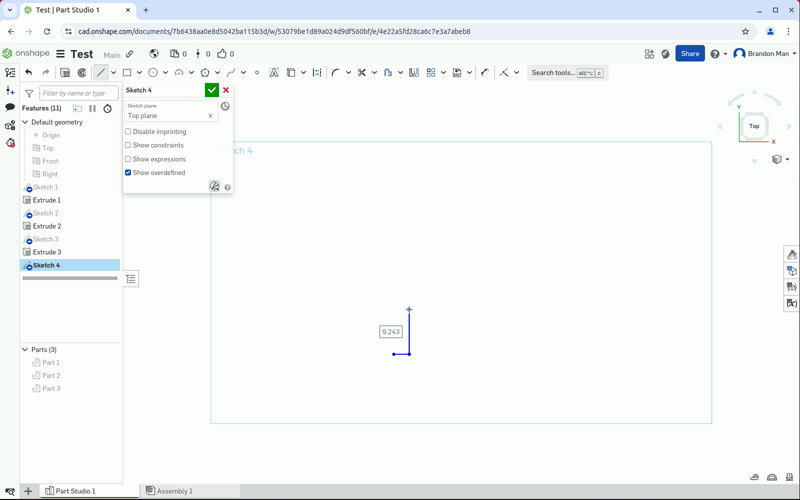
mouse_move(439, 309)
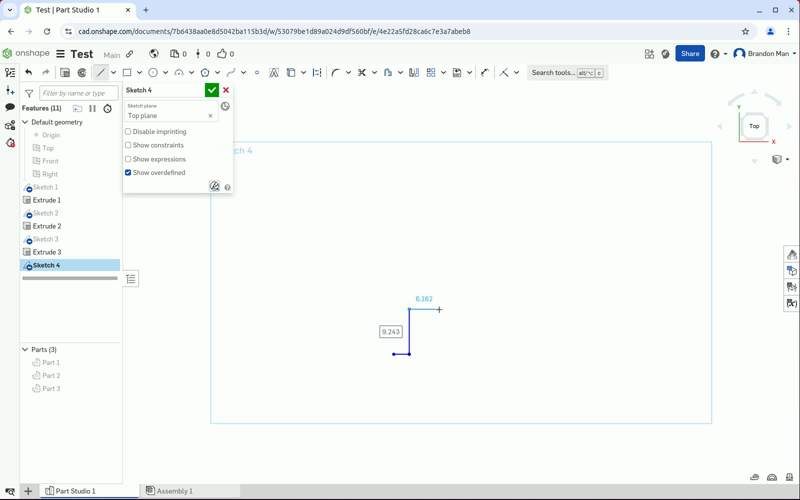
mouse_move(393, 309)
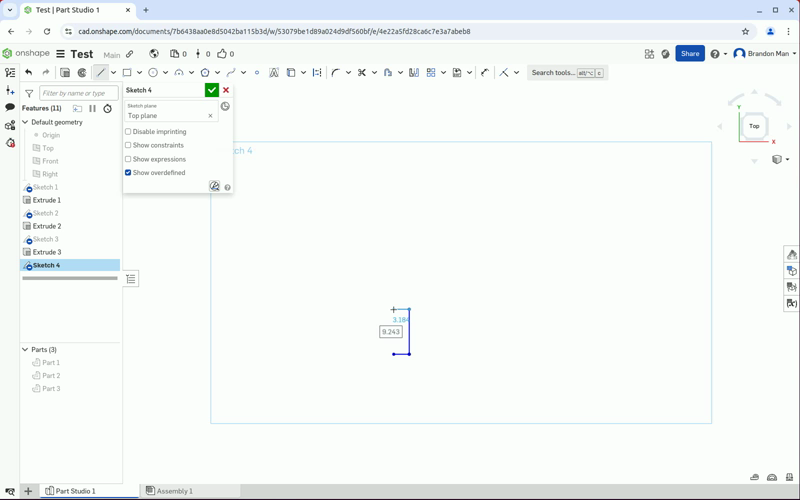
click(393, 309)
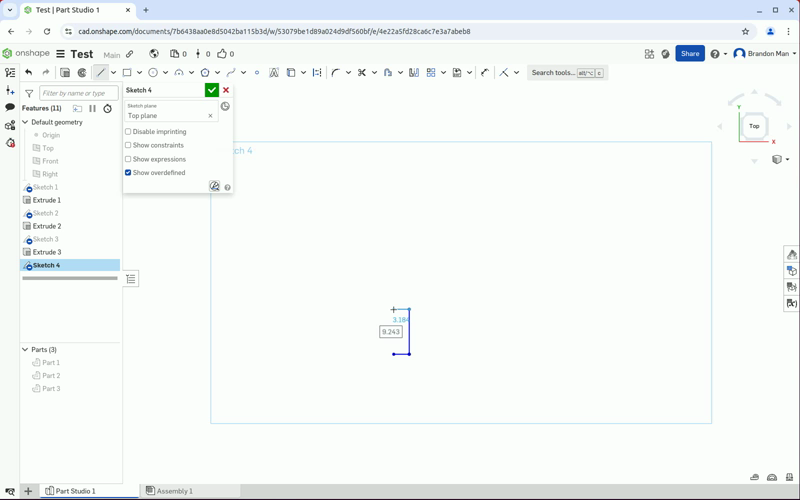
key_up(shift)
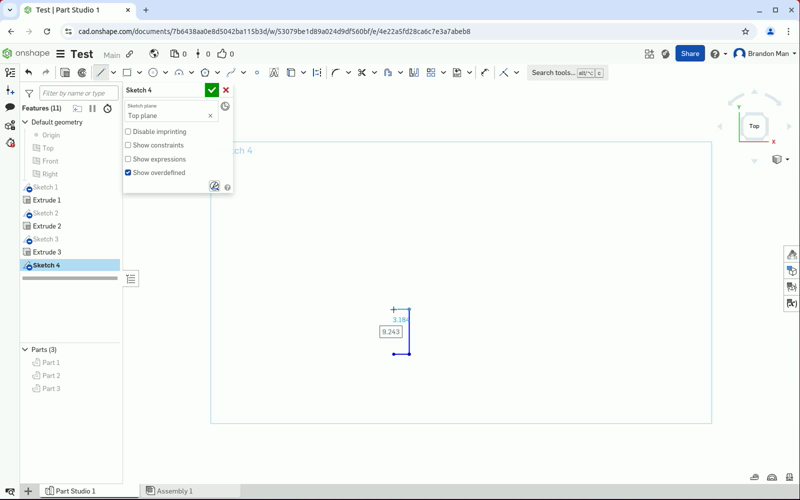
mouse_move(423, 309)
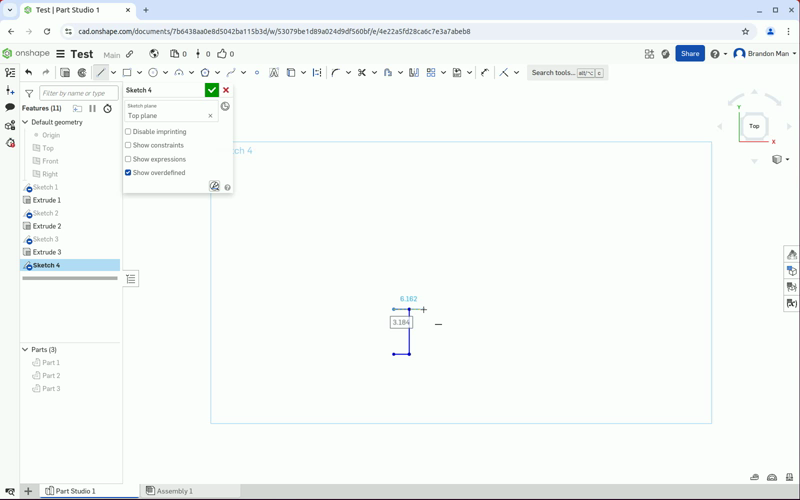
key_down(shift)
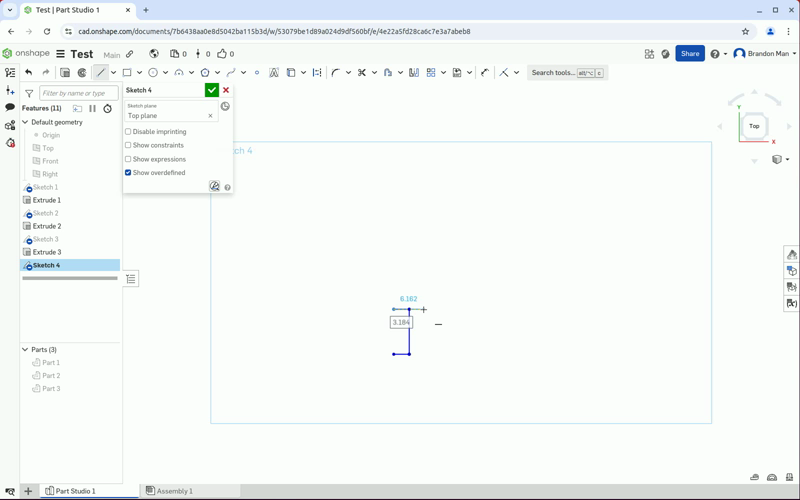
mouse_move(393, 354)
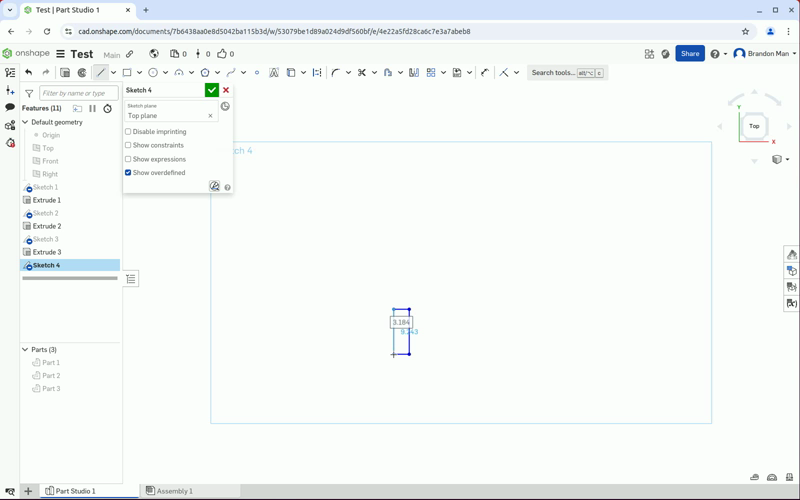
key_up(shift)
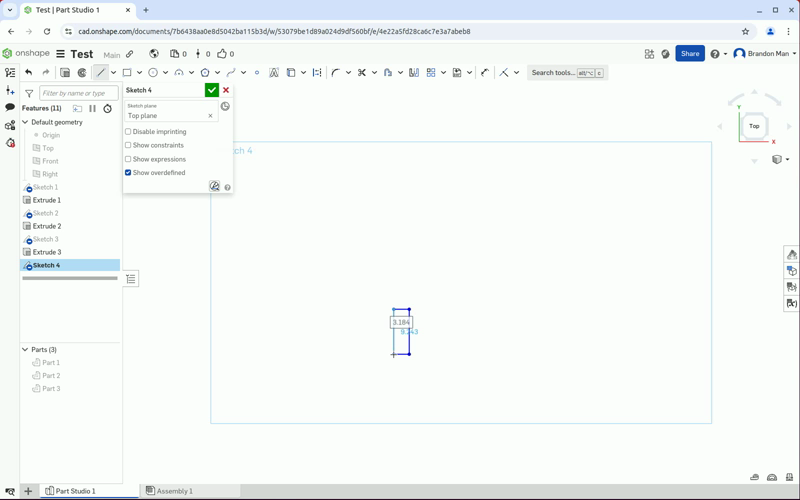
click(393, 354)
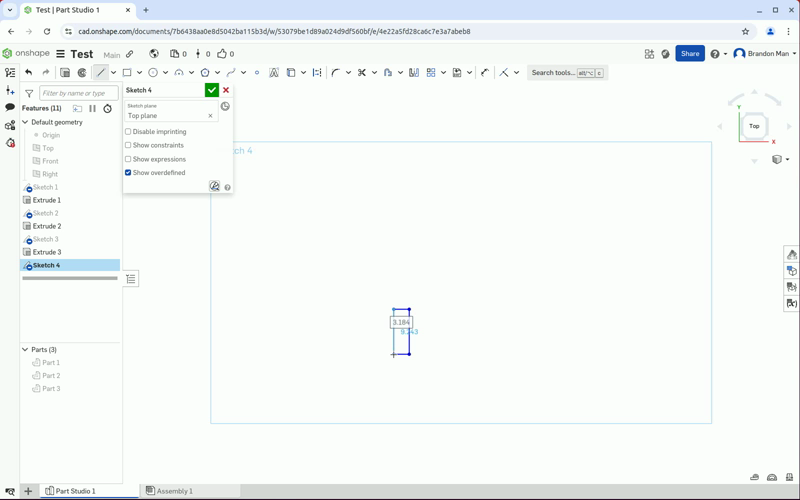
key(esc)
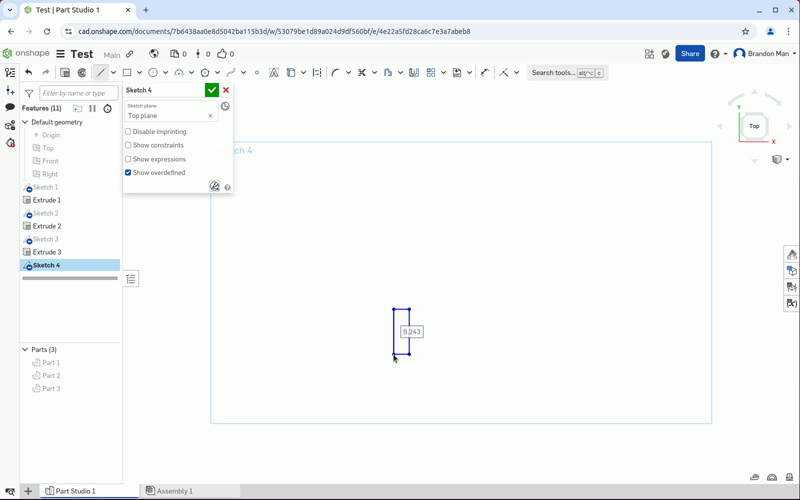
mouse_move(404, 341)
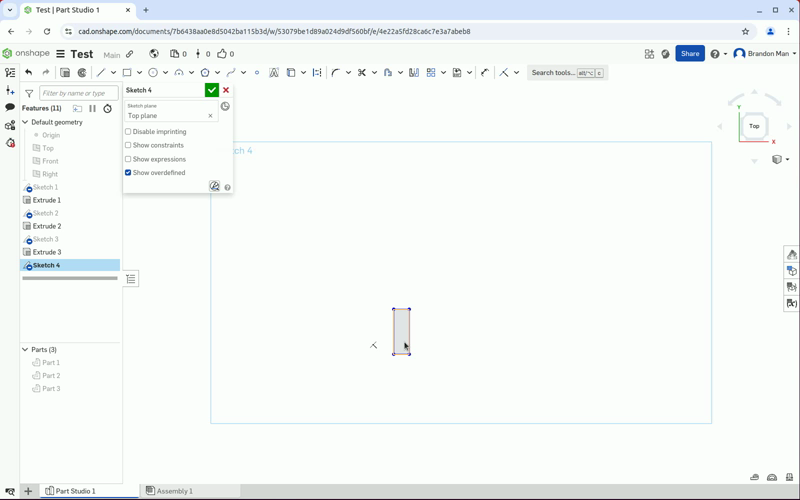
scroll(6)
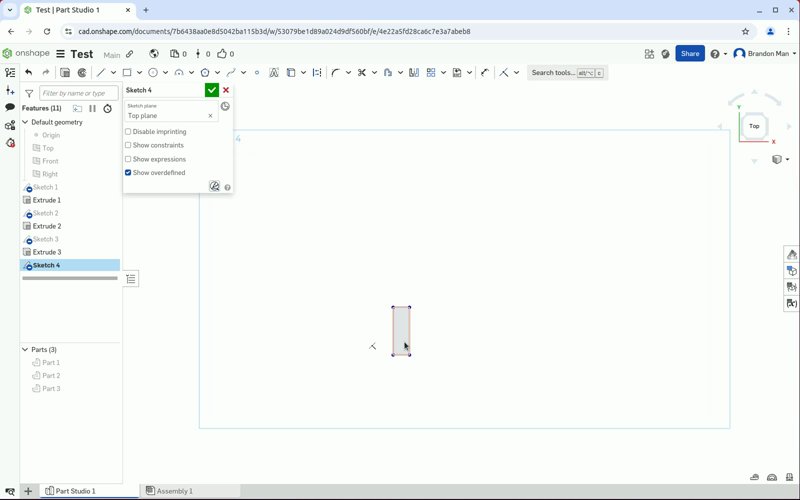
scroll(6)
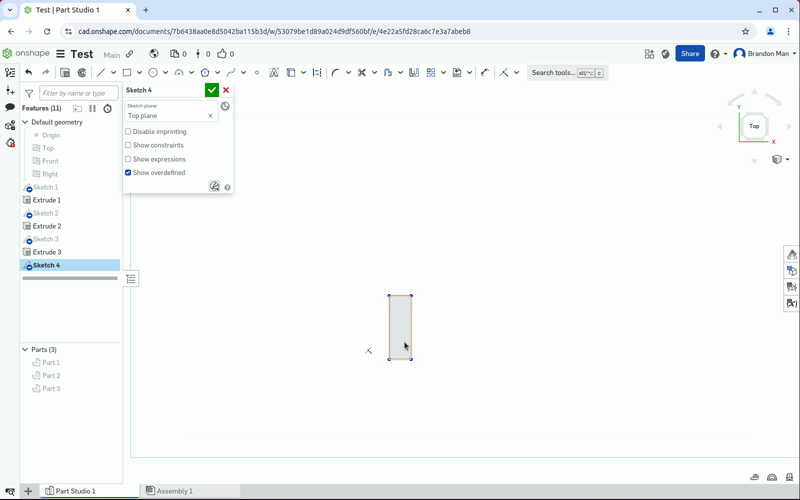
scroll(6)
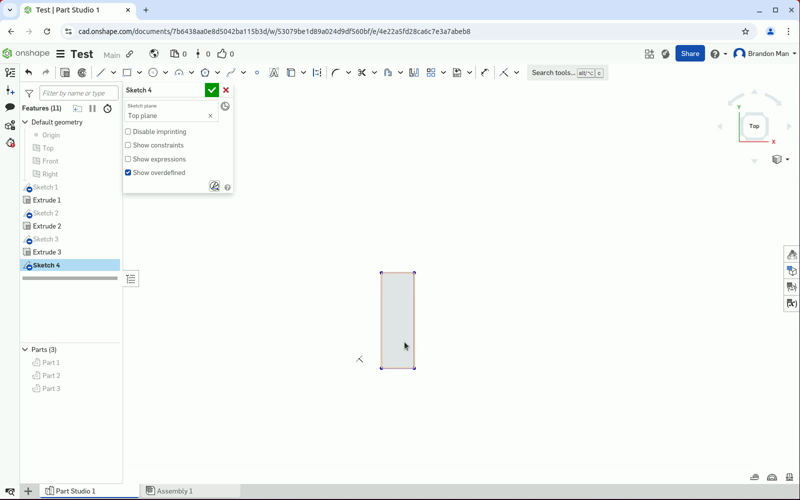
scroll(6)
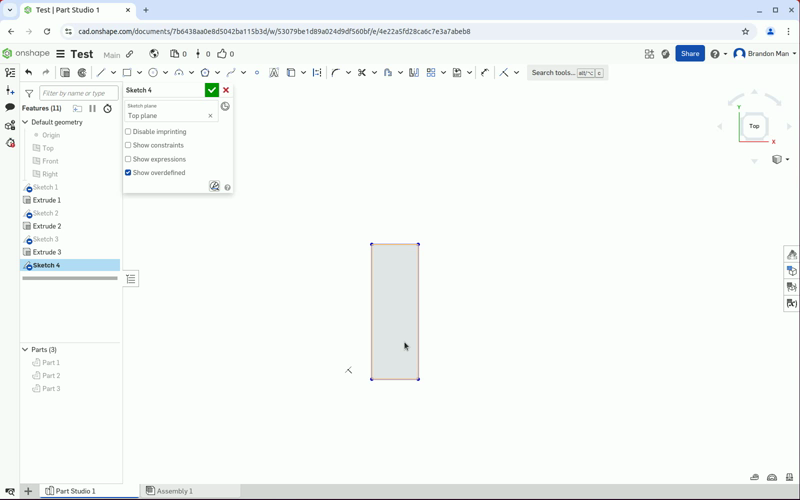
scroll(6)
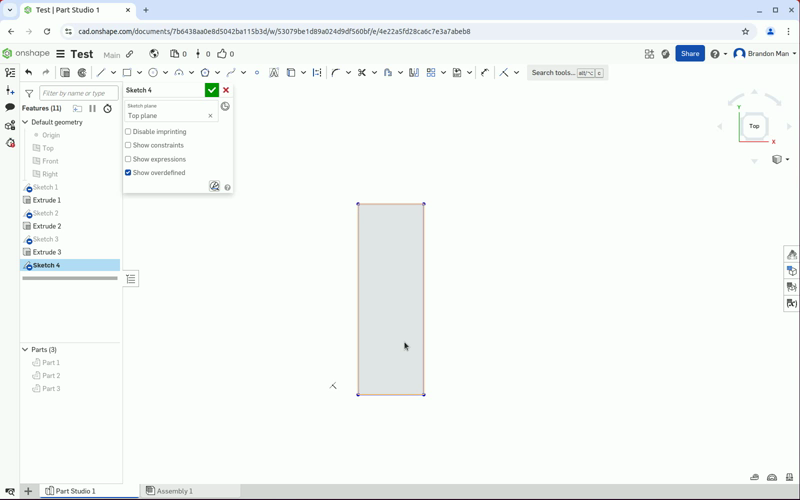
scroll(6)
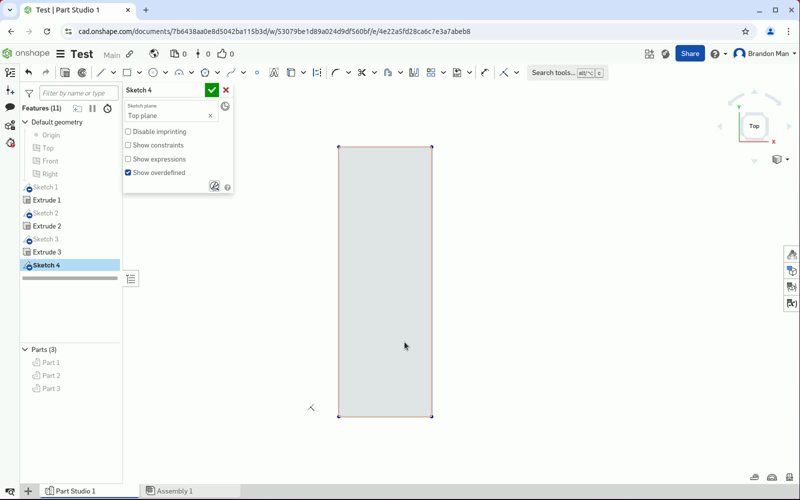
scroll(6)
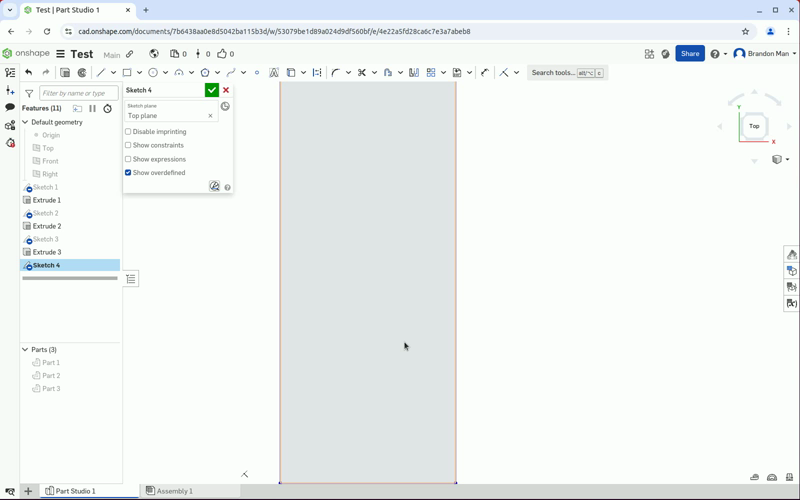
click(404, 341)
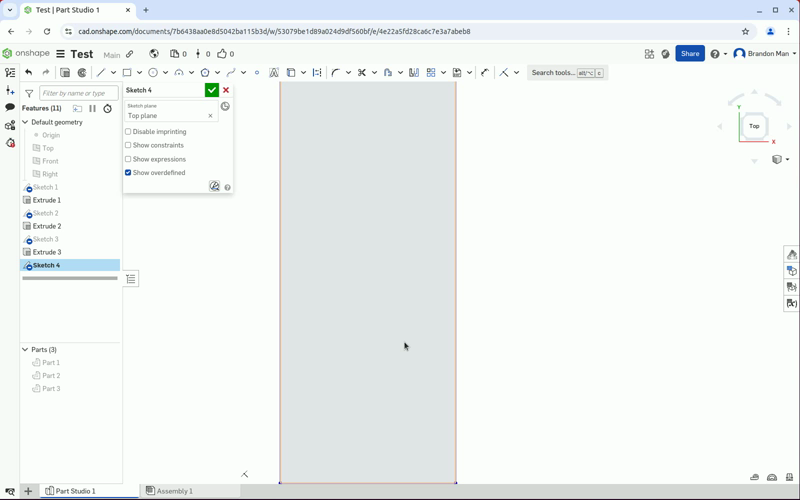
scroll(-6)
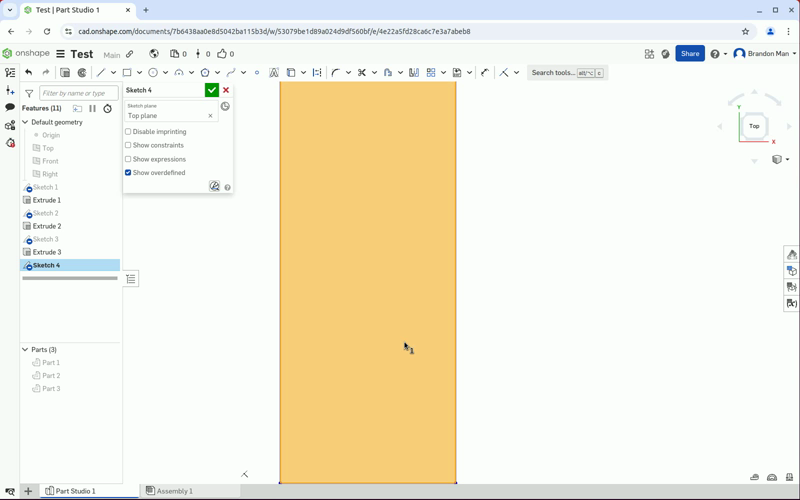
scroll(-6)
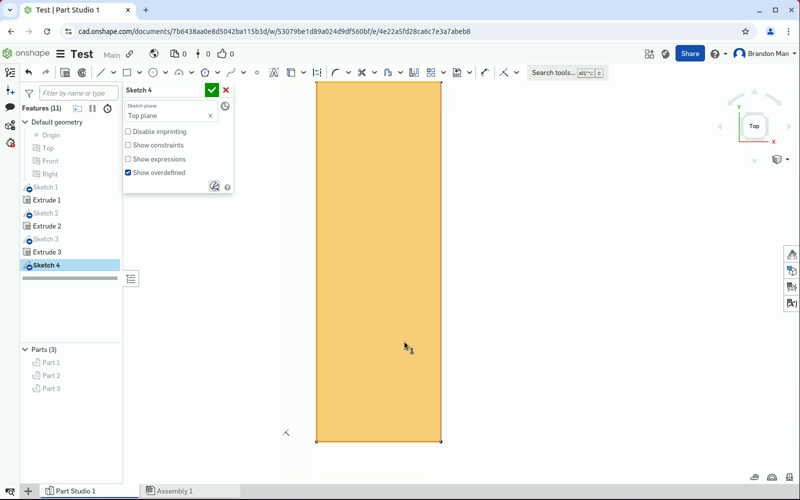
scroll(-6)
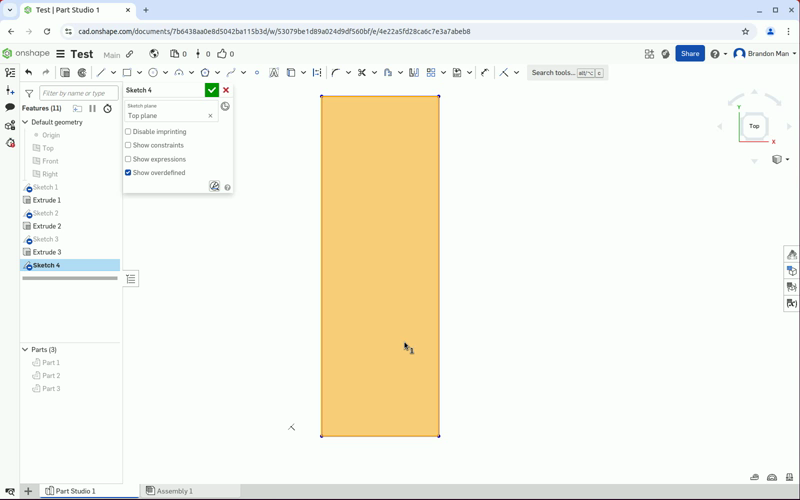
scroll(-6)
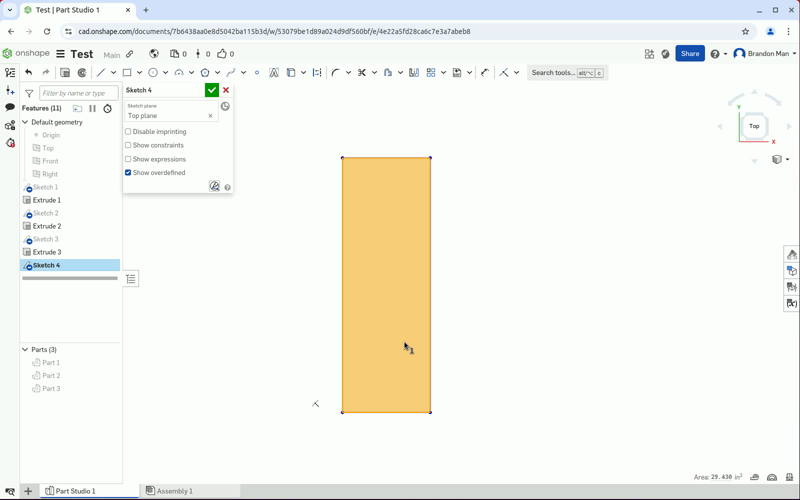
scroll(-6)
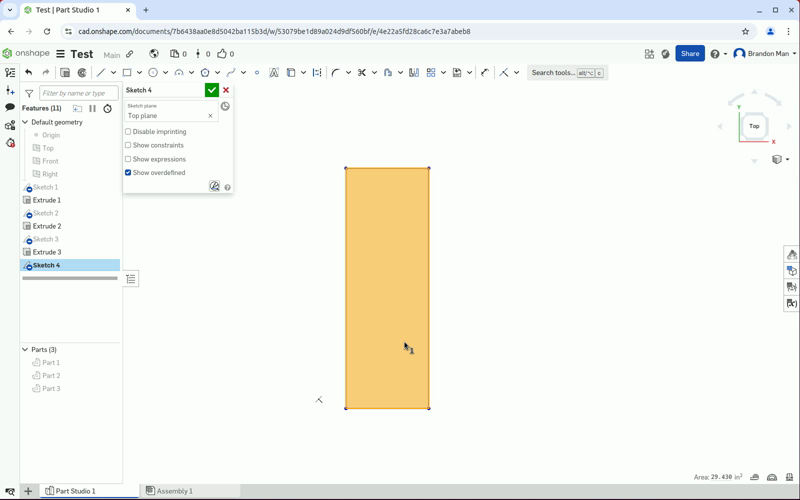
scroll(-6)
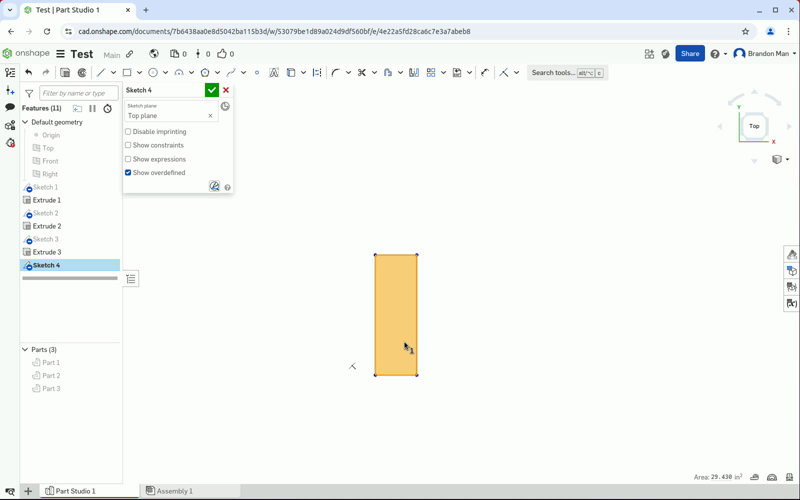
scroll(-6)
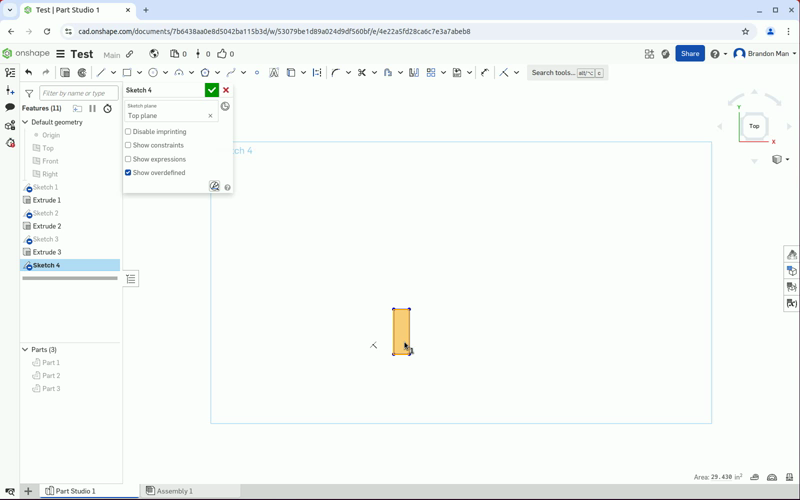
mouse_move(73, 352)
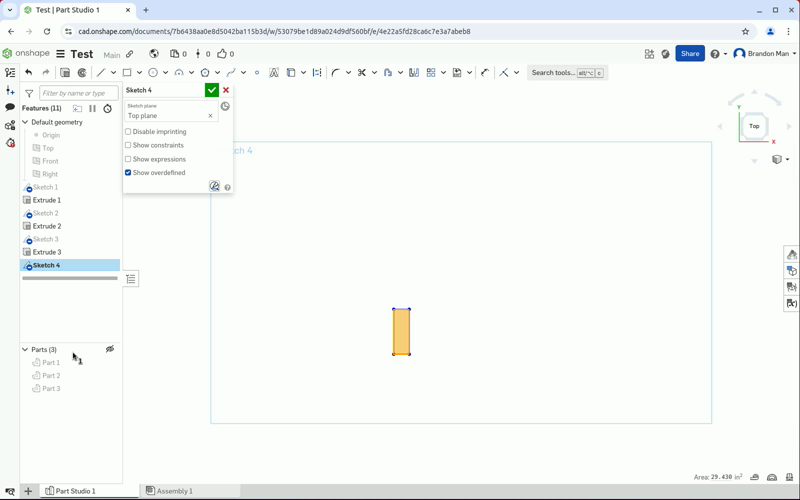
key(shift+y)
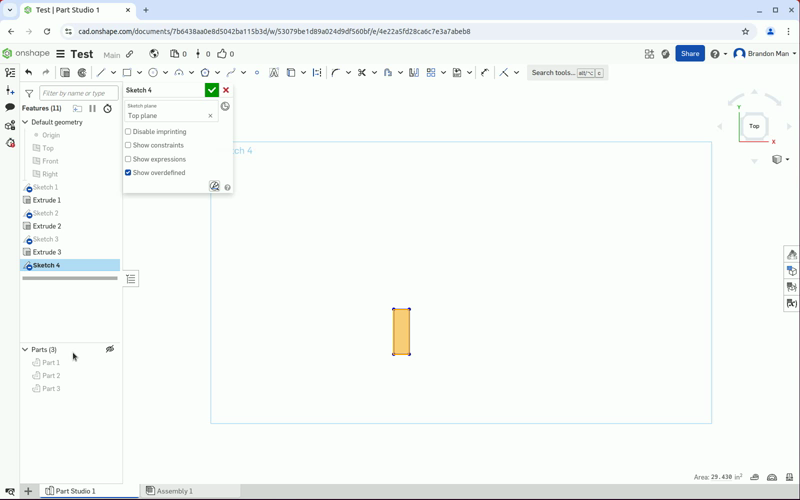
key(shift+e)
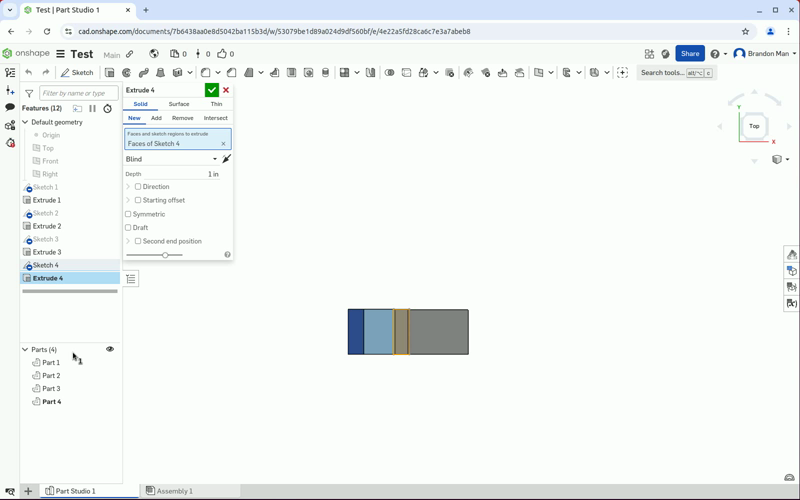
mouse_move(143, 106)
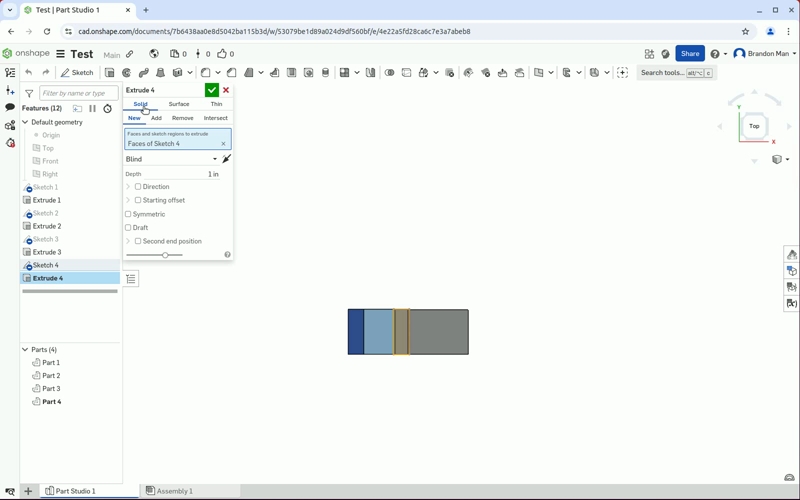
click(143, 106)
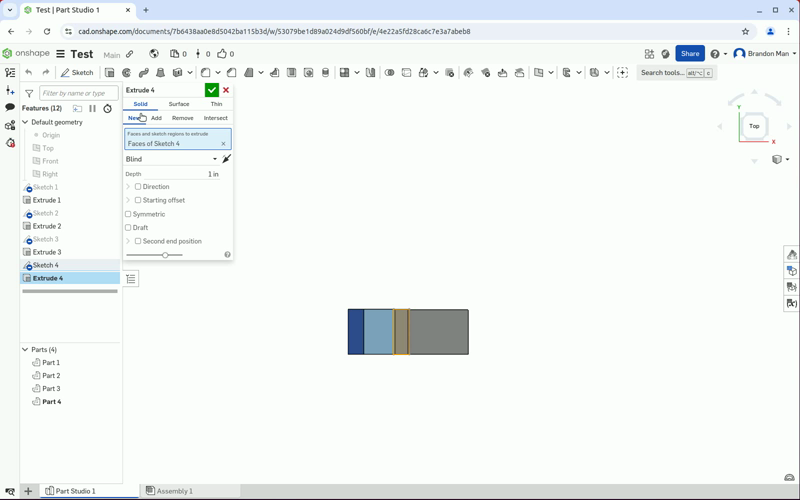
mouse_move(137, 120)
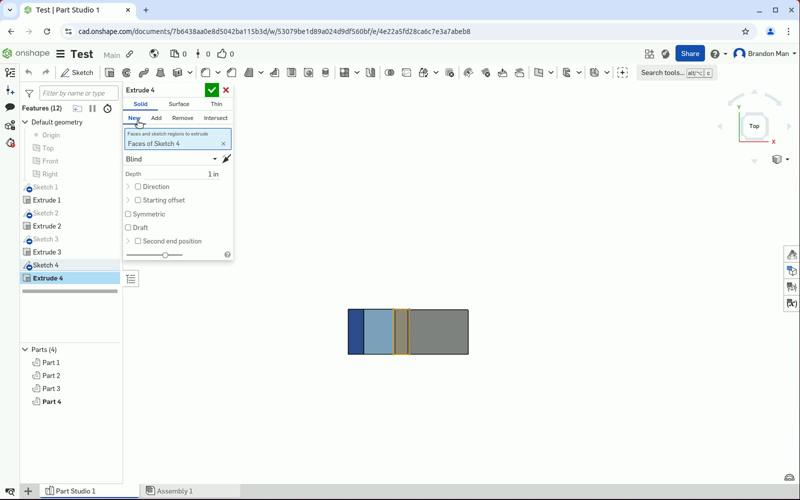
click(137, 120)
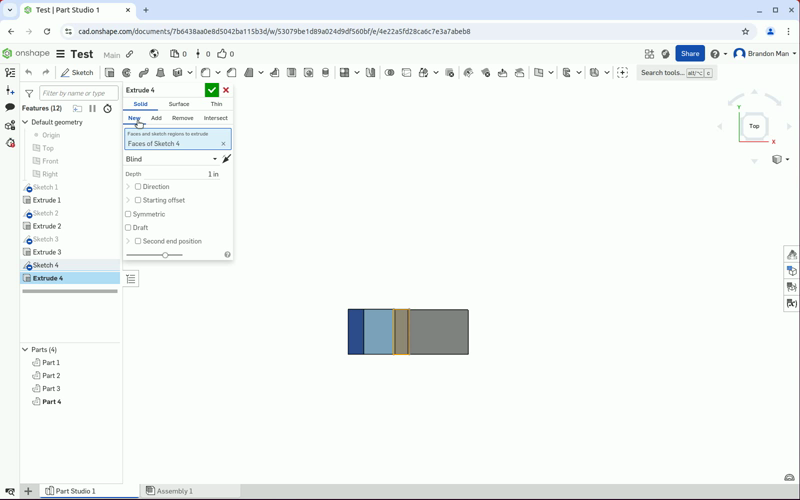
key(tab, 4)
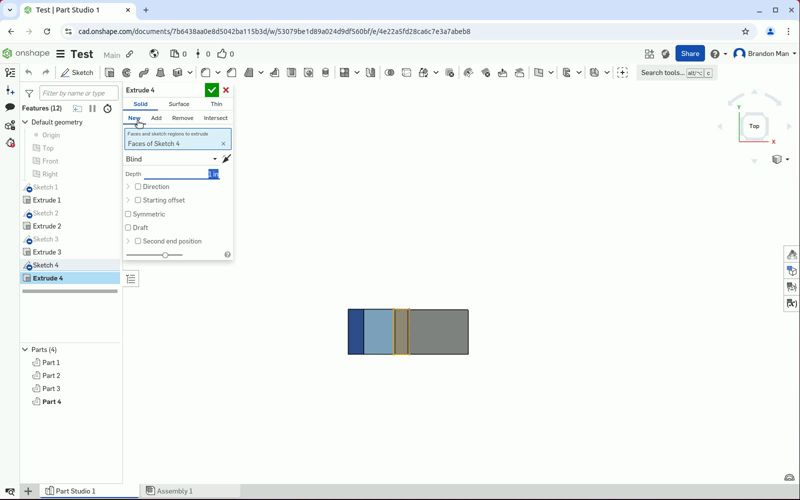
text(3.611)
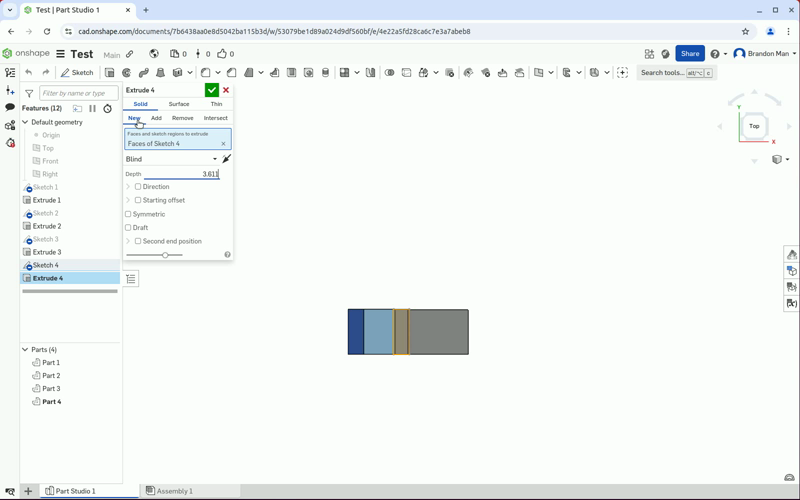
key(enter)
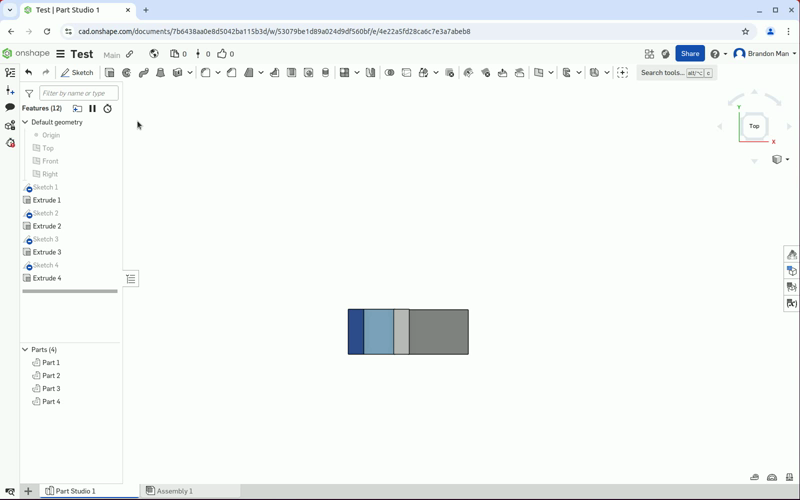
key(shift+h)
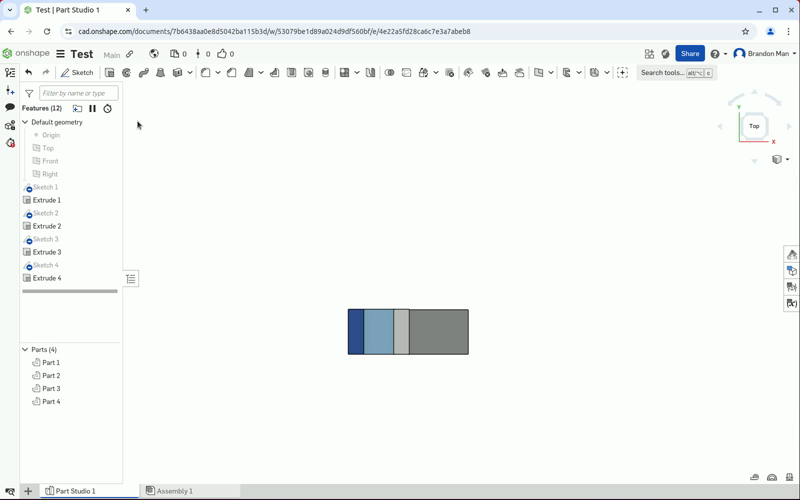
key(shift+h)
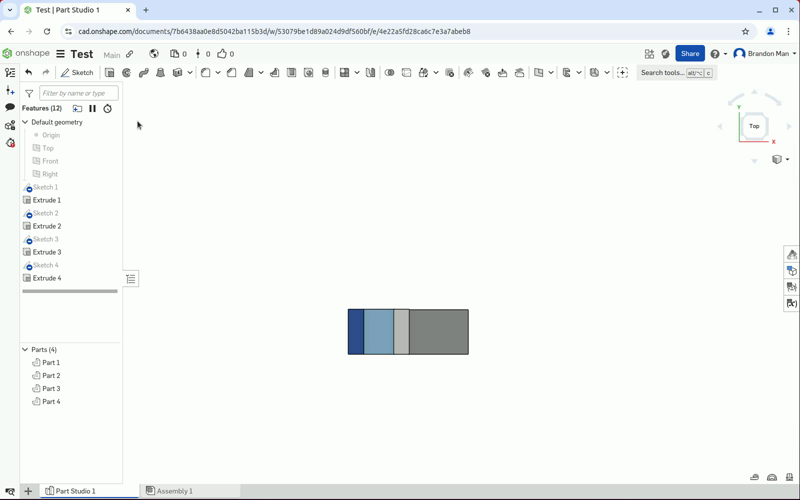
mouse_move(73, 189)
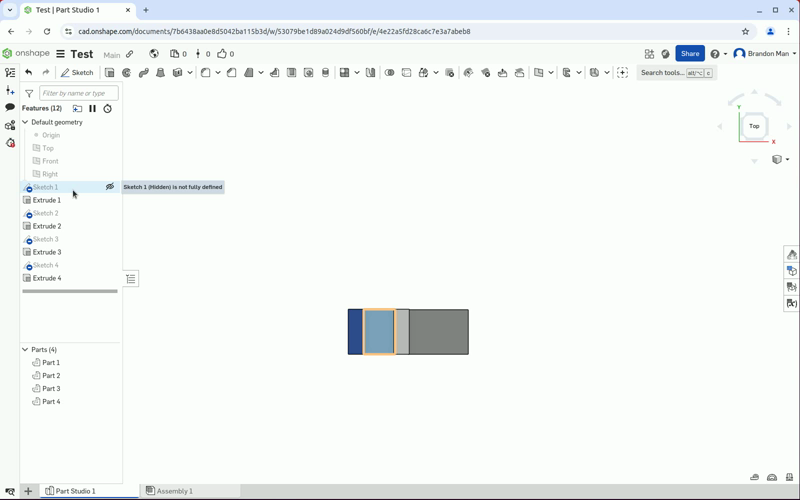
click(73, 189)
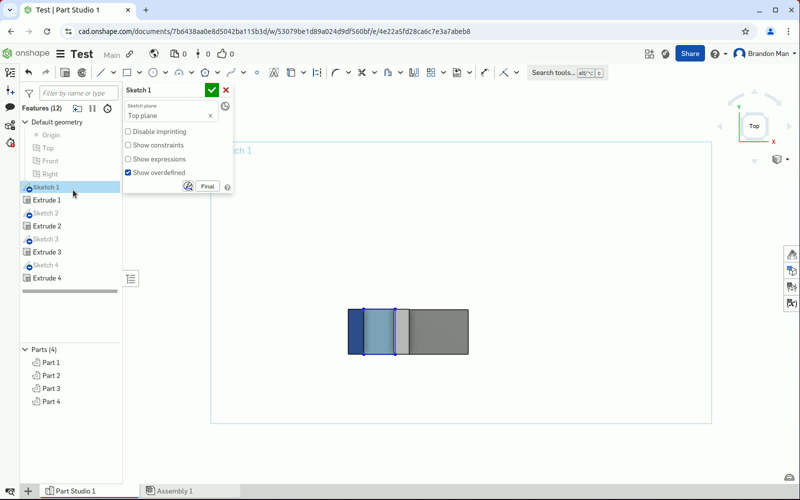
mouse_move(229, 92)
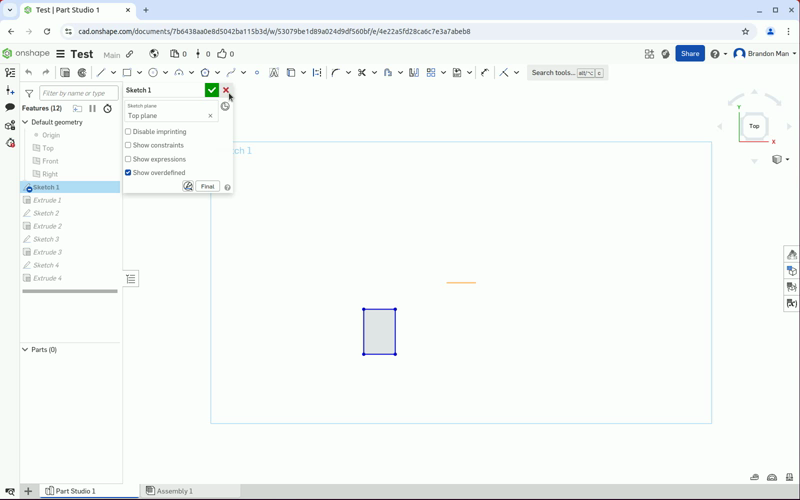
click(229, 92)
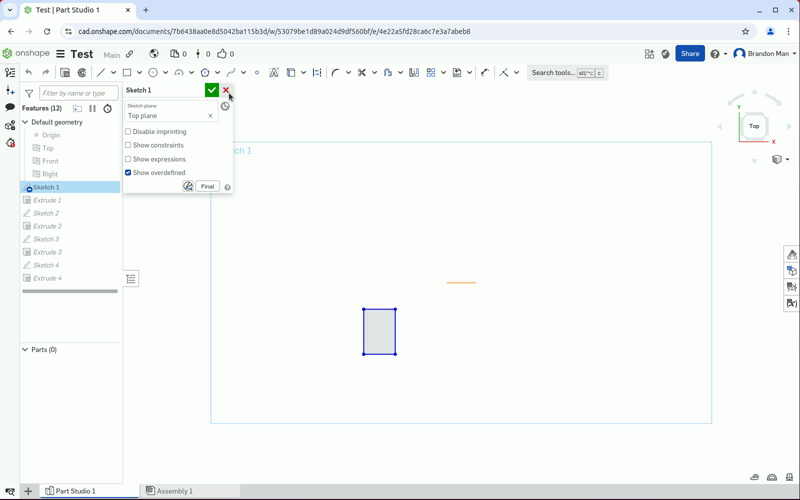
key(shift+s)
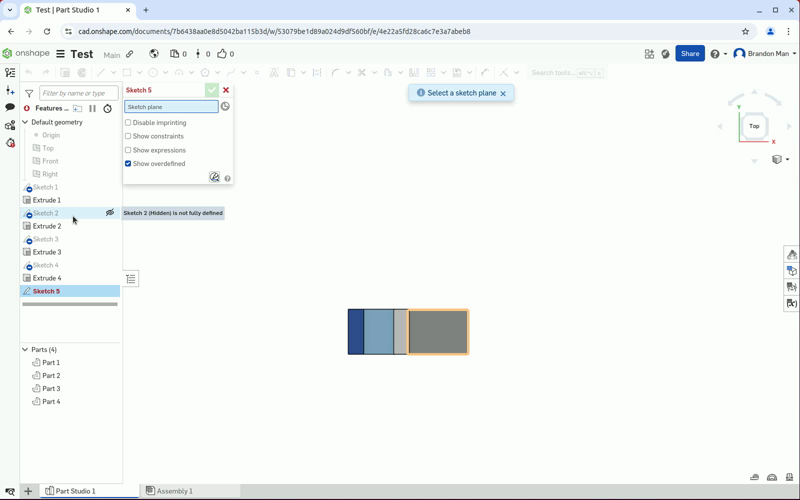
scroll(3)
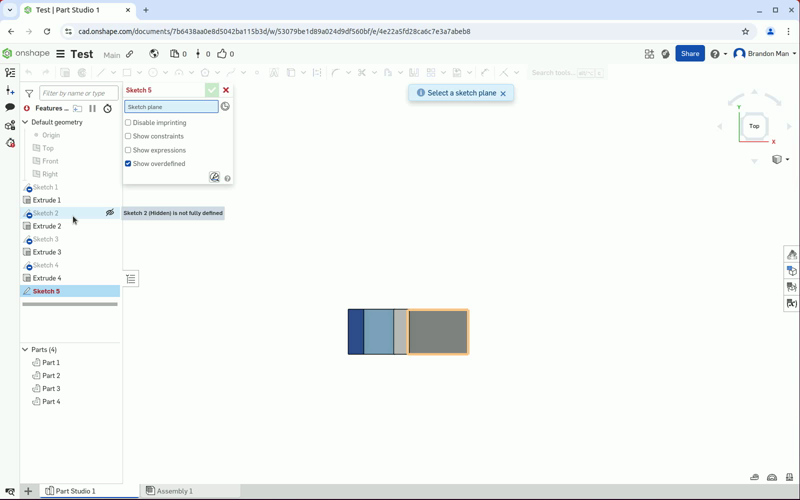
mouse_move(73, 150)
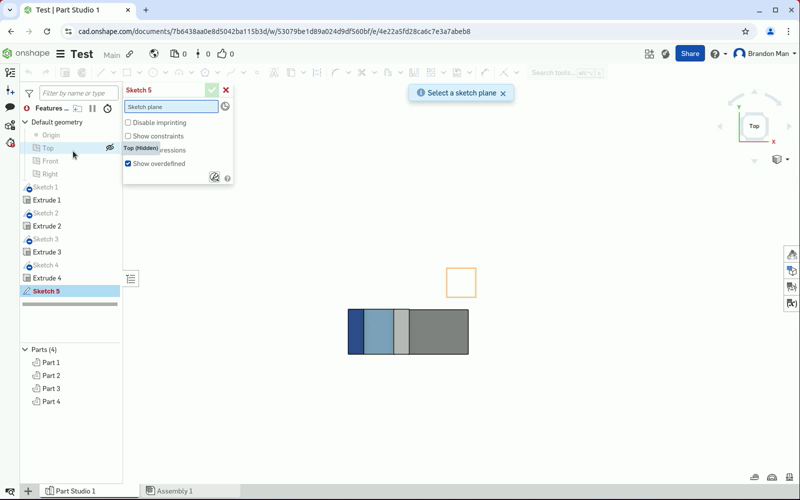
click(73, 150)
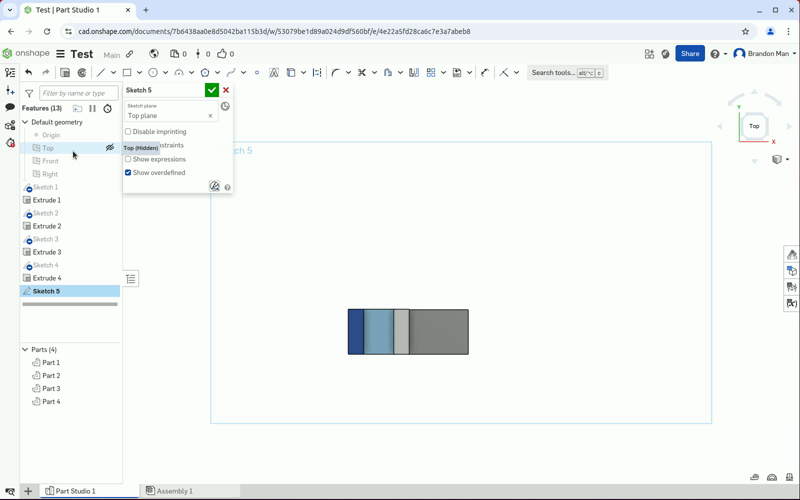
mouse_move(73, 352)
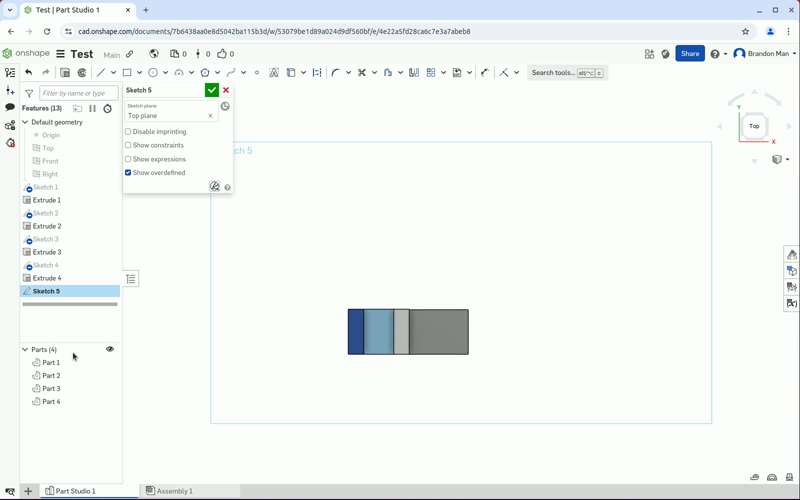
key(y)
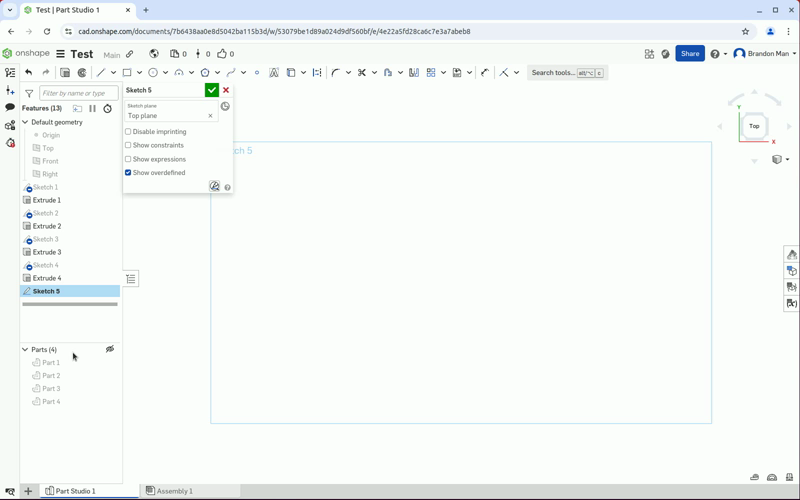
key(l)
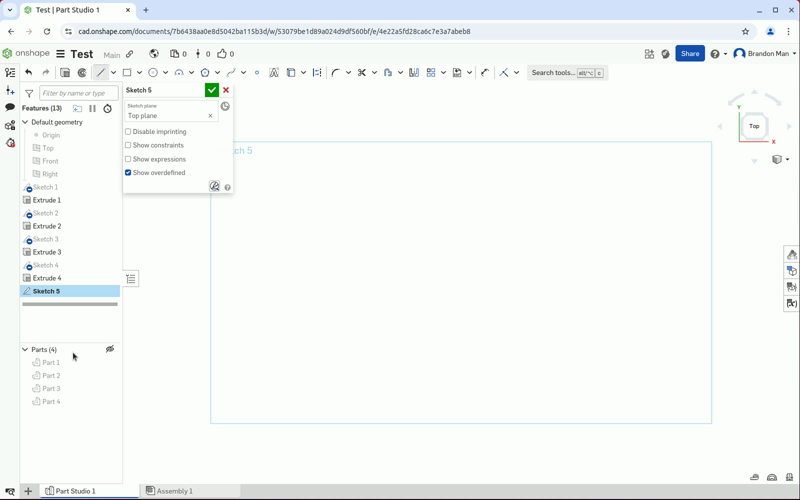
key_down(shift)
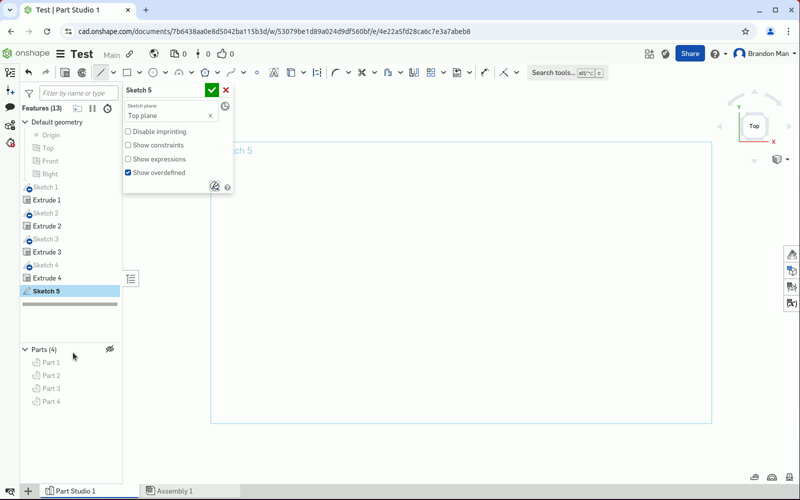
mouse_move(467, 354)
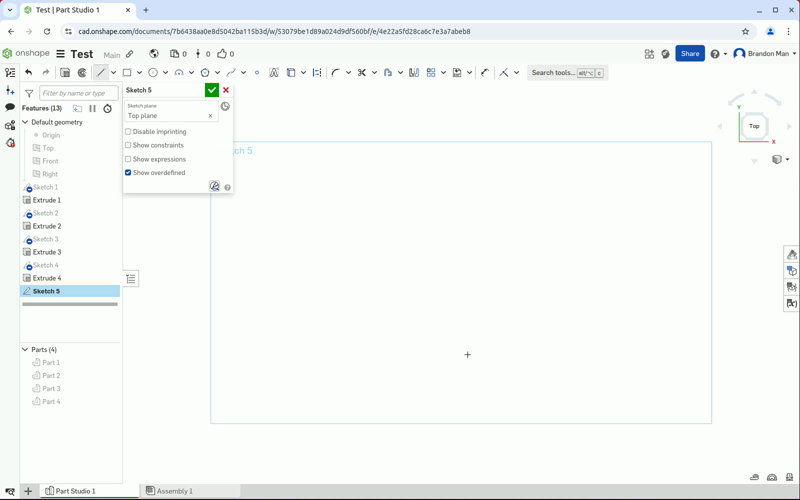
click(467, 354)
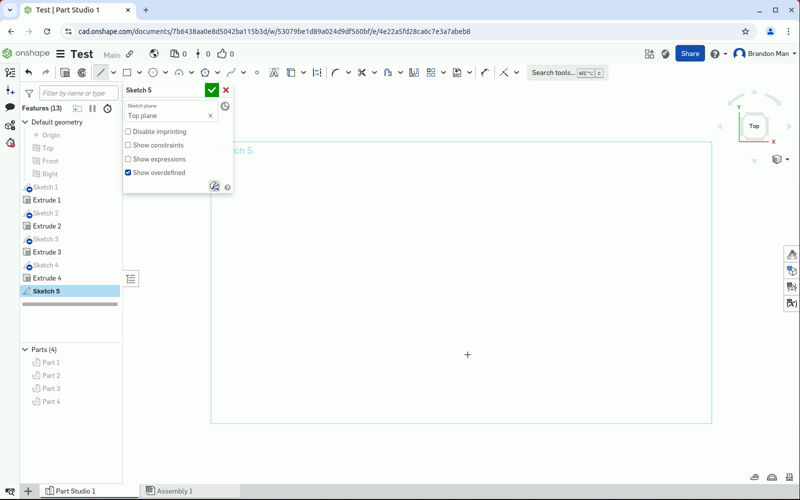
key_up(shift)
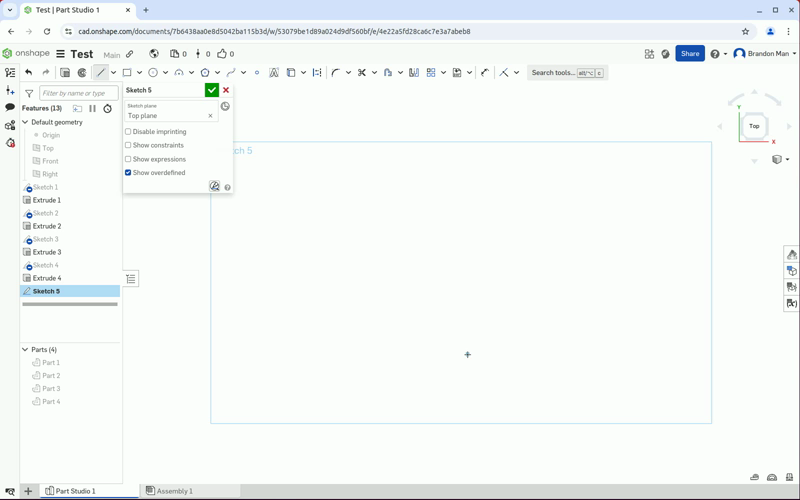
key_down(shift)
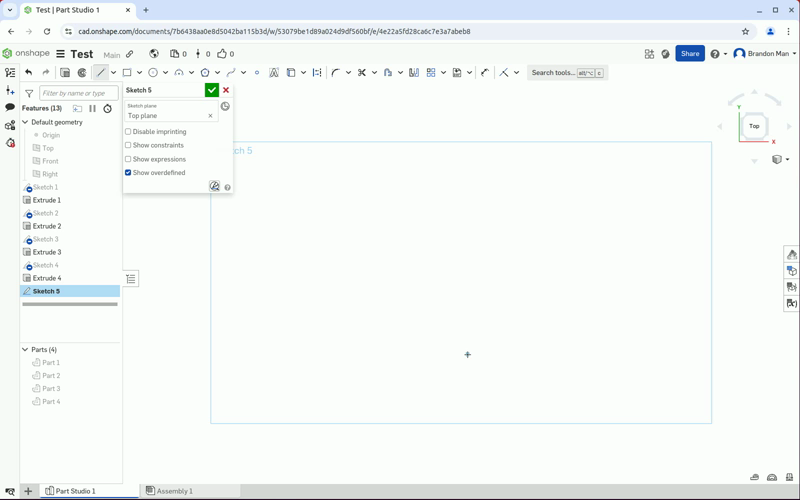
mouse_move(497, 354)
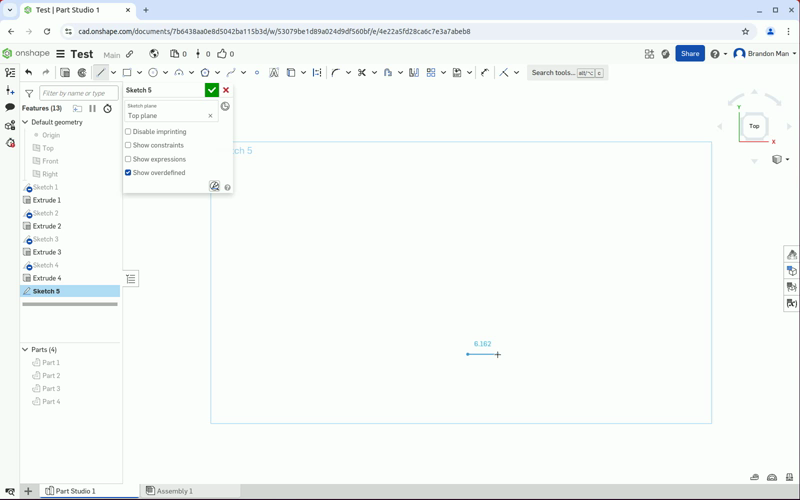
mouse_move(483, 354)
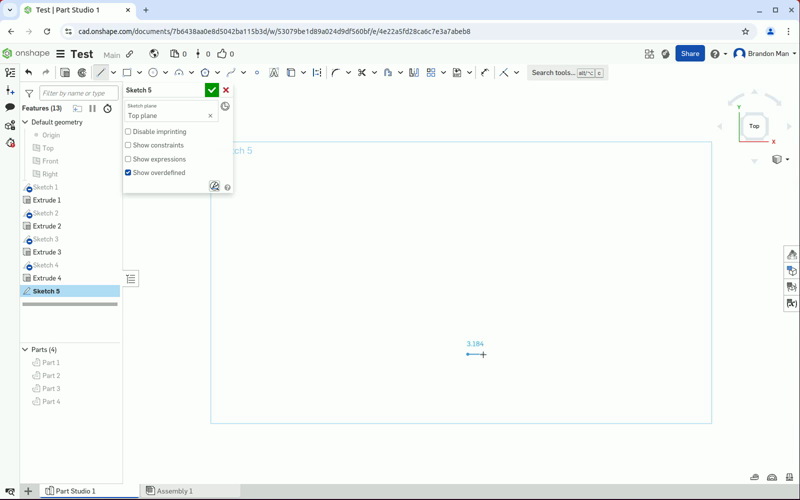
click(483, 354)
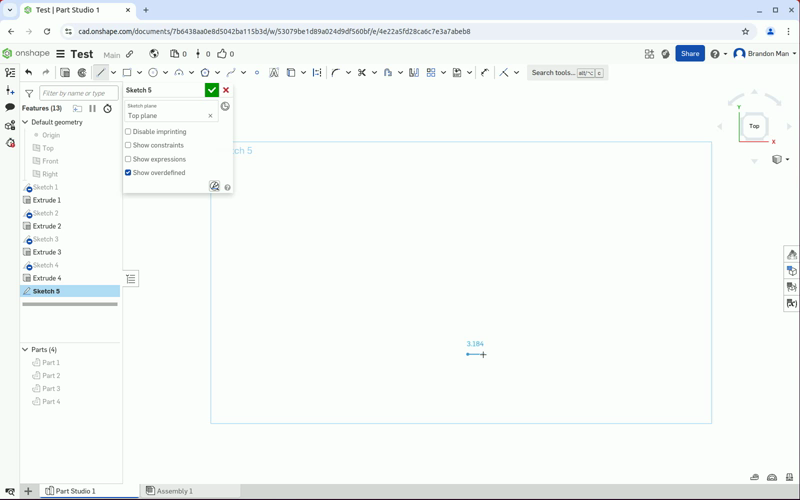
key_up(shift)
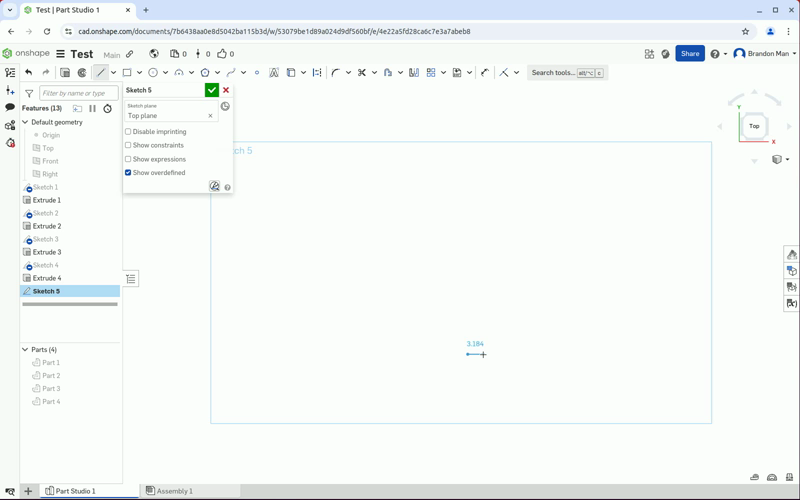
key_down(shift)
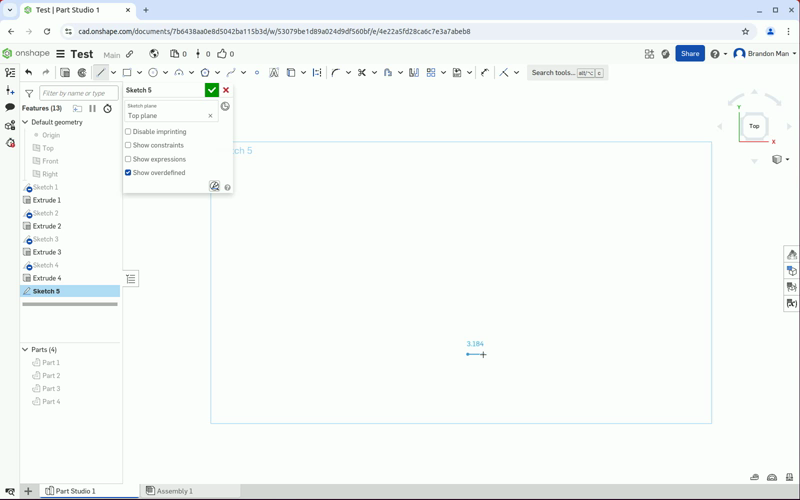
mouse_move(513, 354)
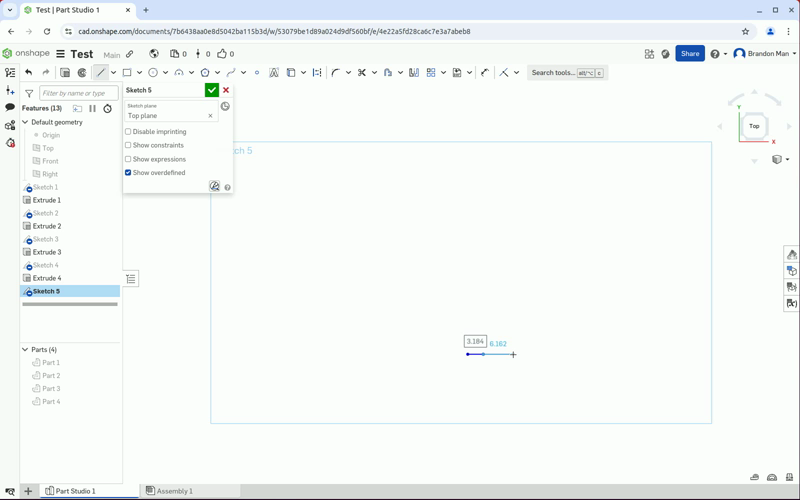
mouse_move(483, 309)
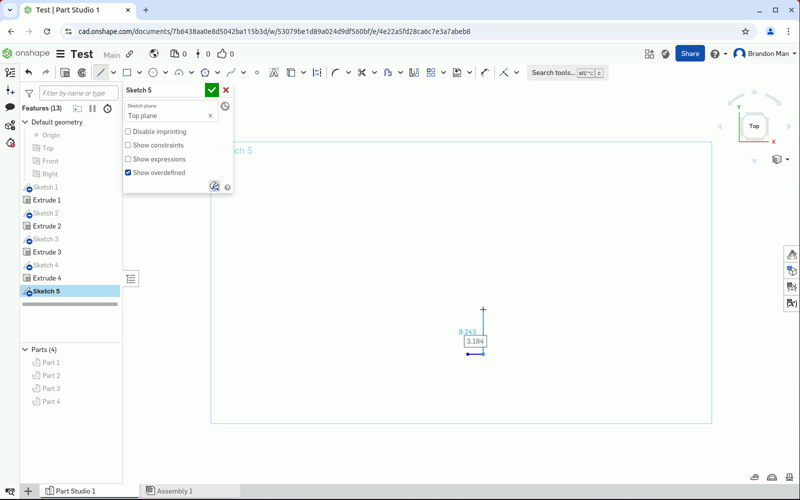
click(483, 309)
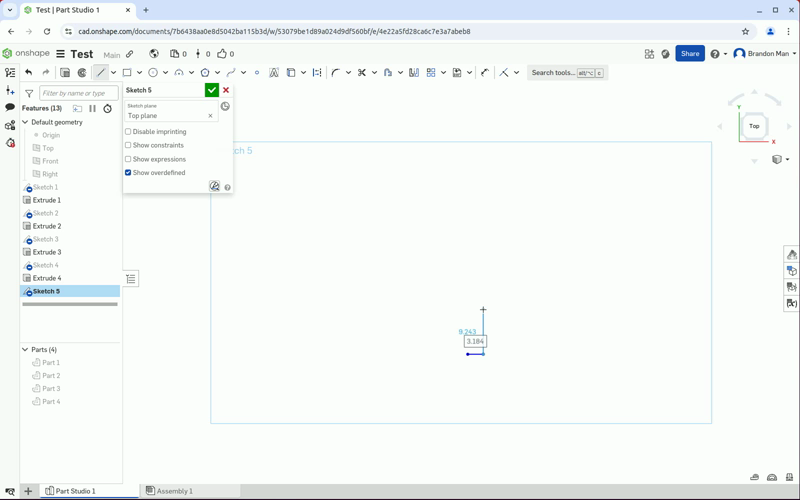
key_up(shift)
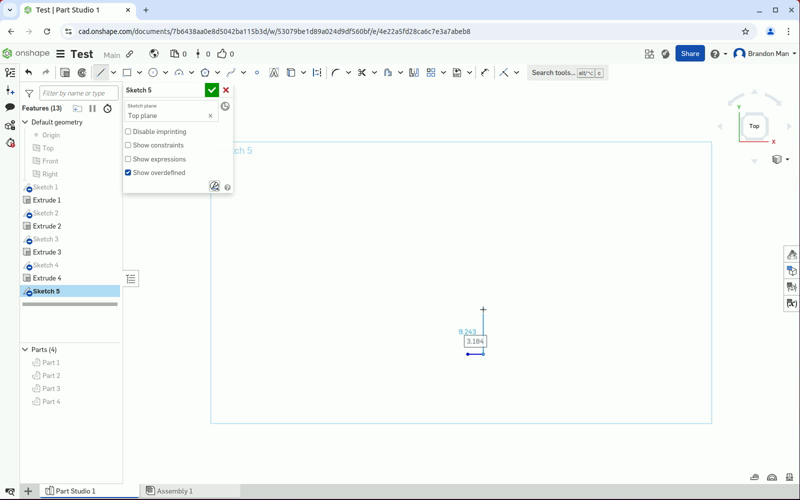
key_down(shift)
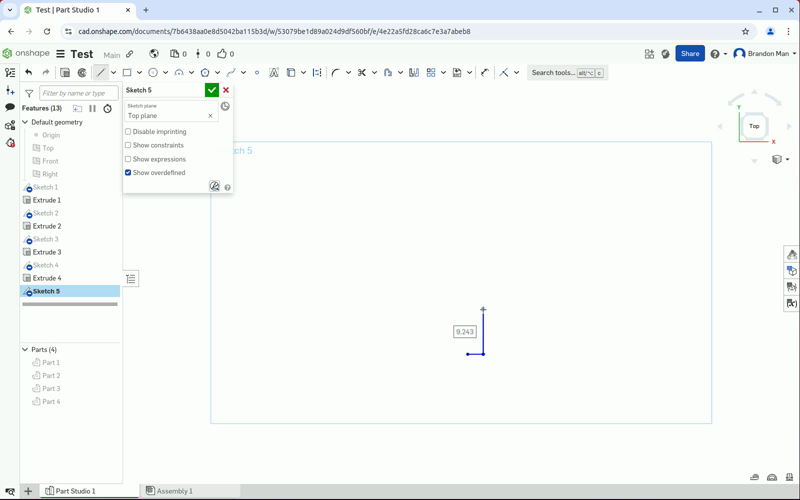
mouse_move(513, 309)
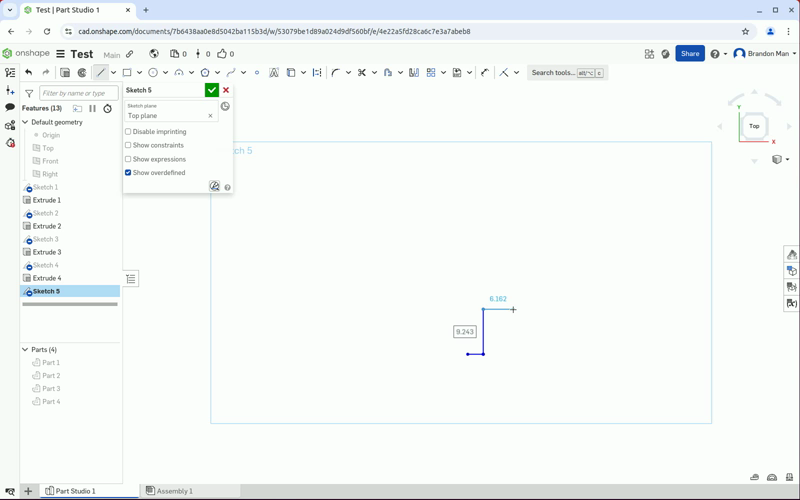
mouse_move(467, 309)
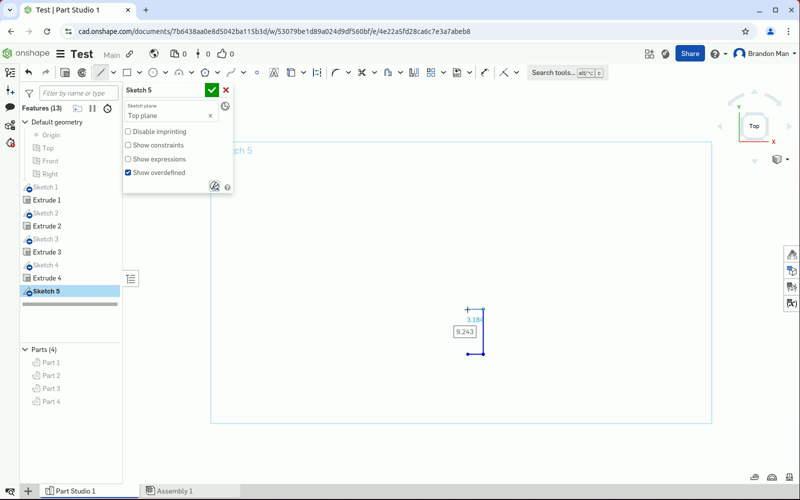
click(467, 309)
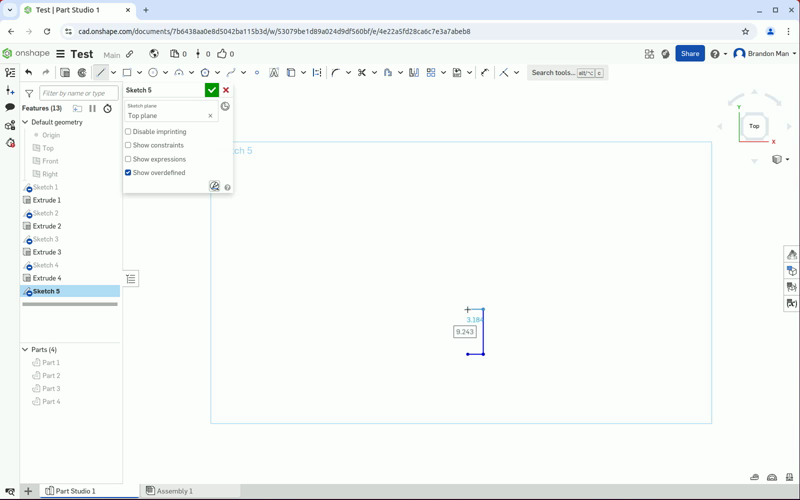
key_up(shift)
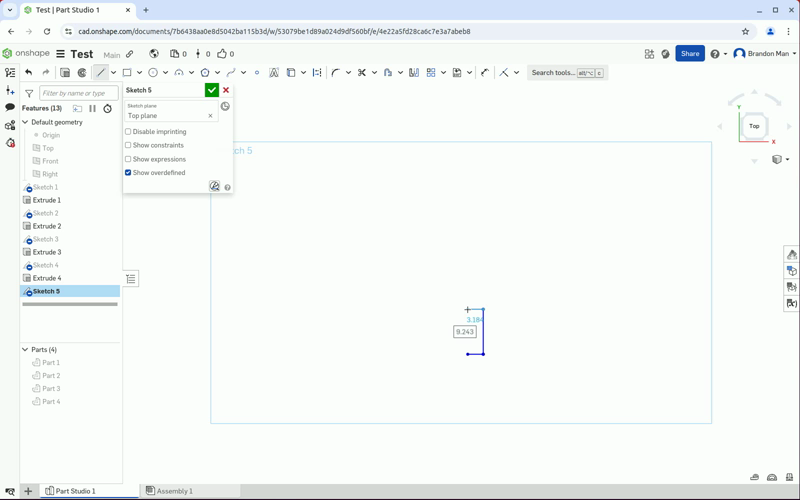
mouse_move(497, 309)
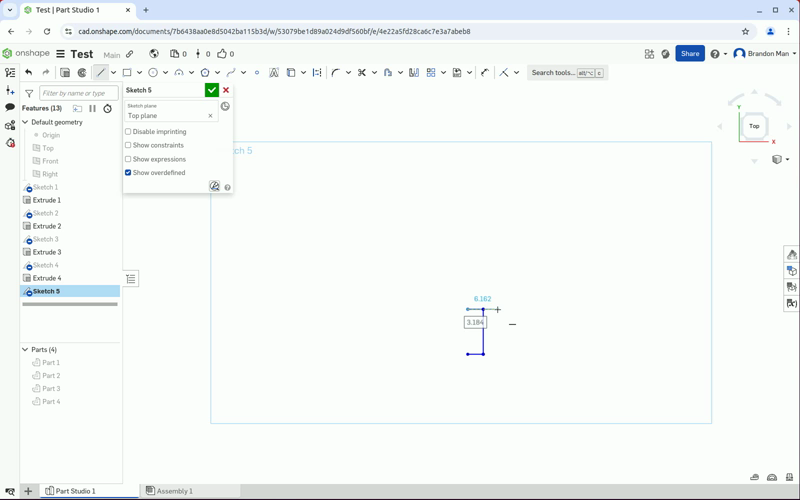
key_down(shift)
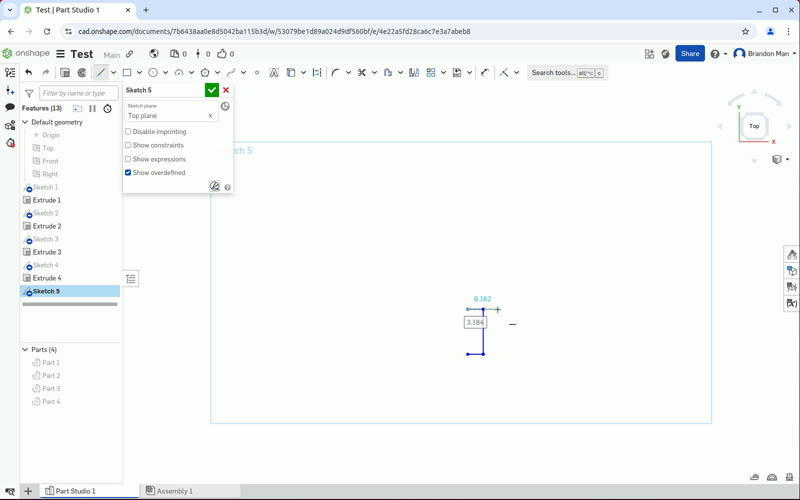
mouse_move(467, 354)
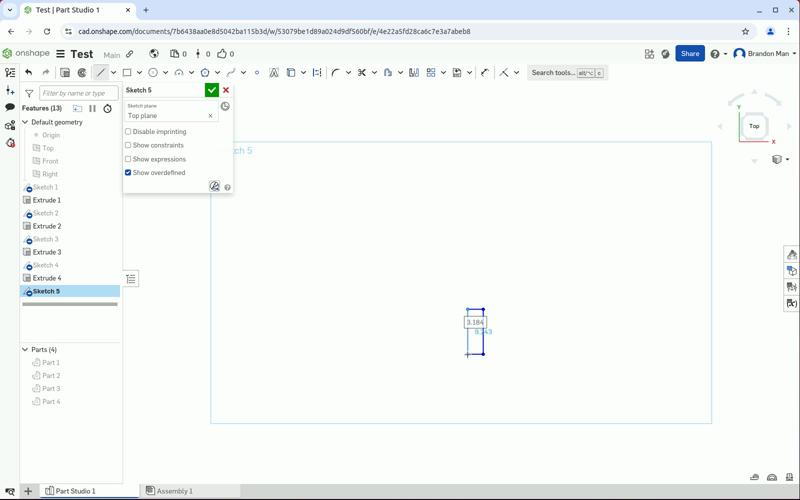
key_up(shift)
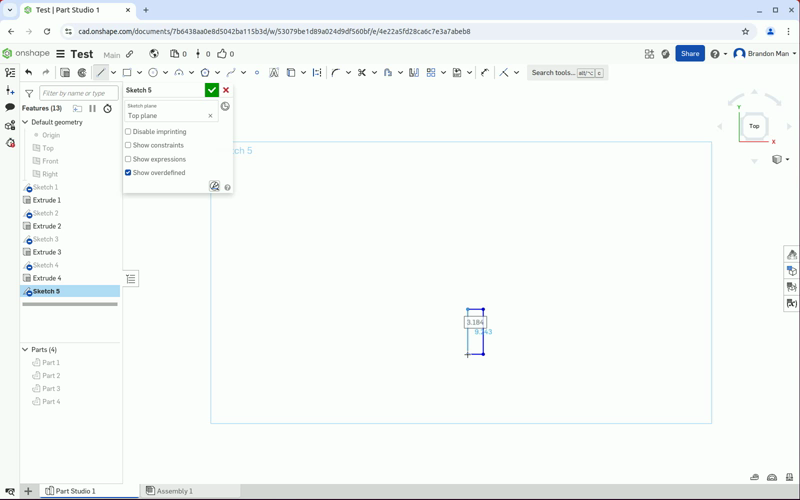
click(467, 354)
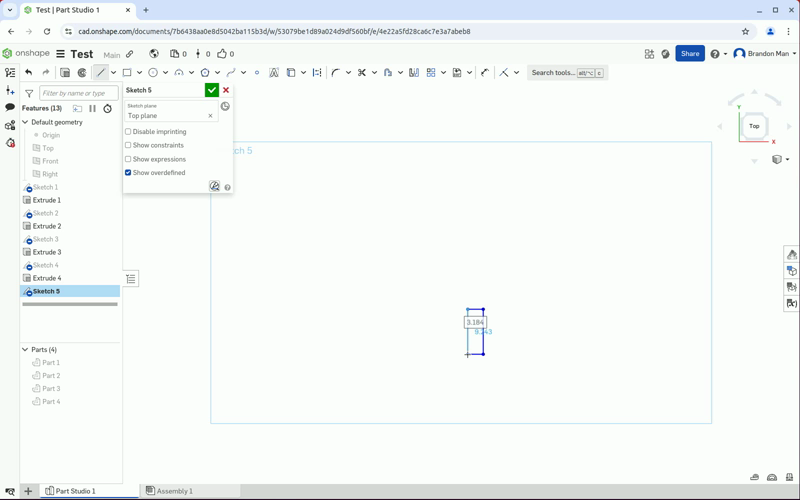
key(esc)
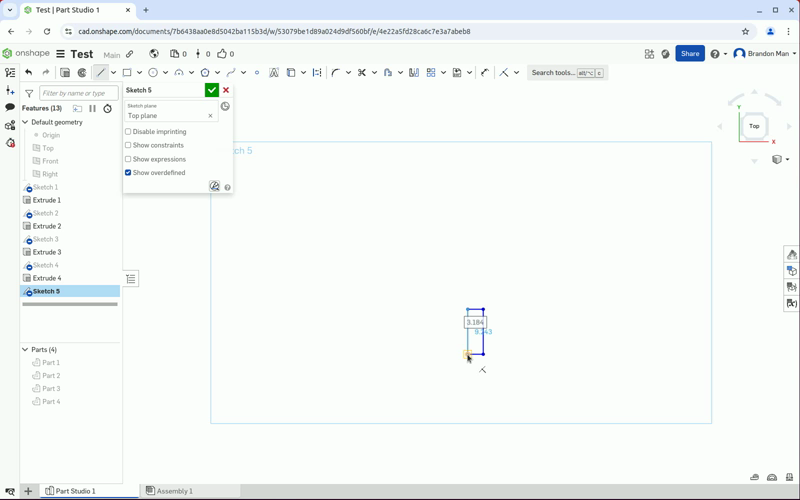
mouse_move(481, 312)
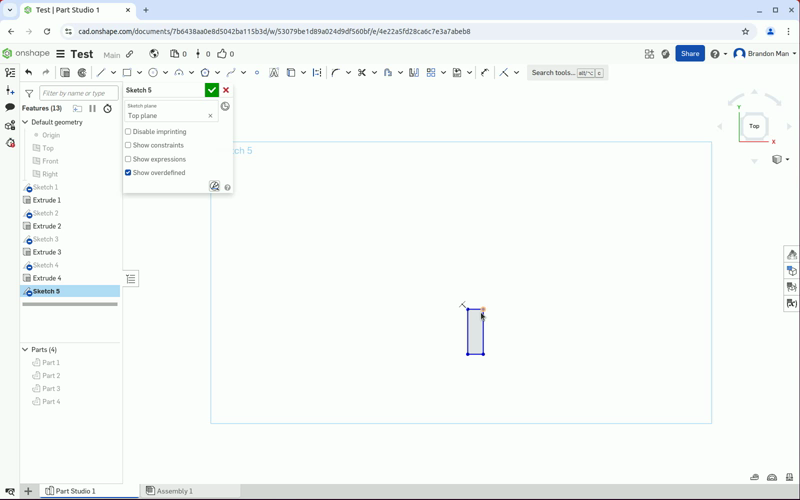
scroll(6)
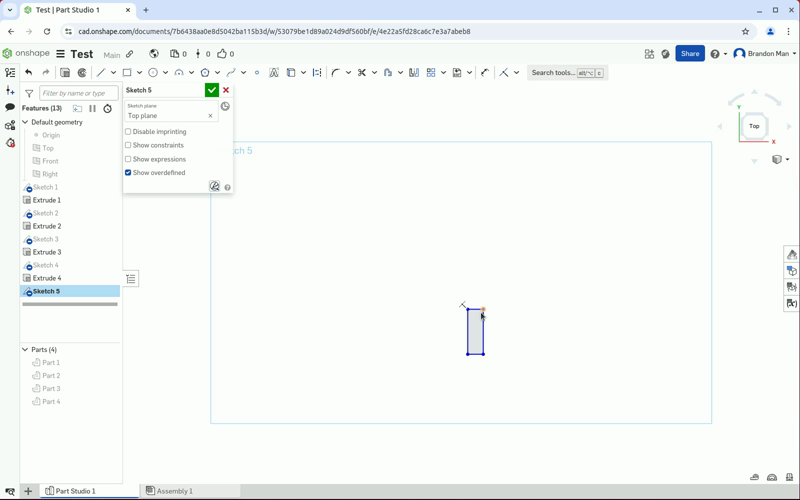
scroll(6)
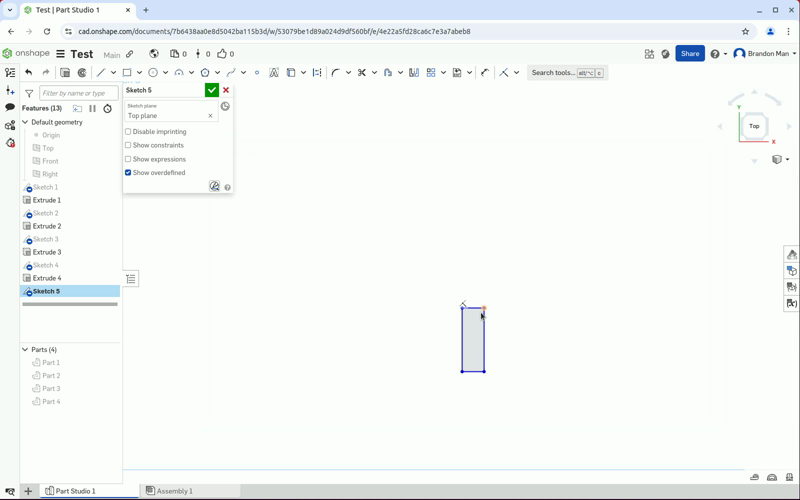
scroll(6)
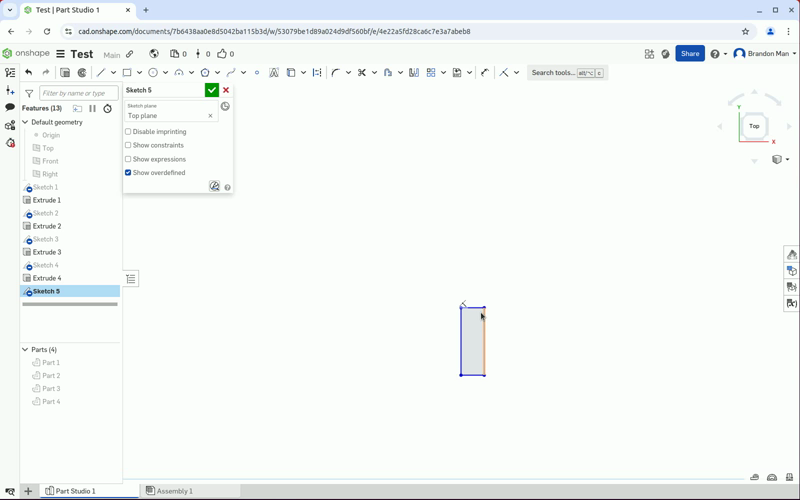
scroll(6)
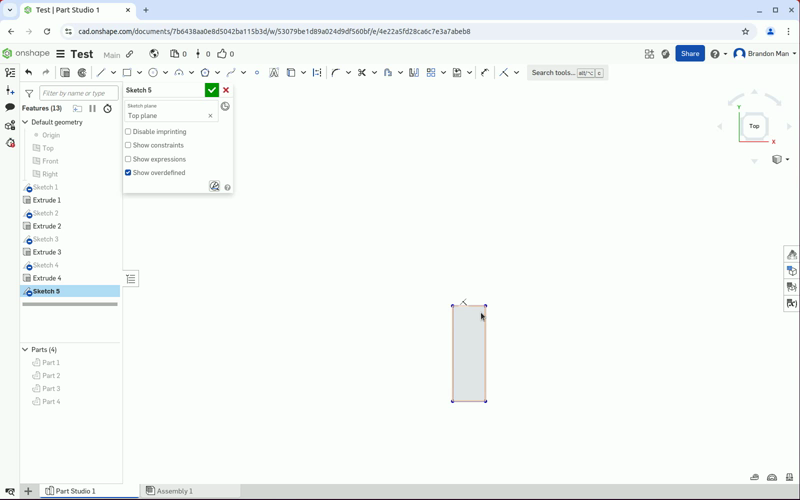
scroll(6)
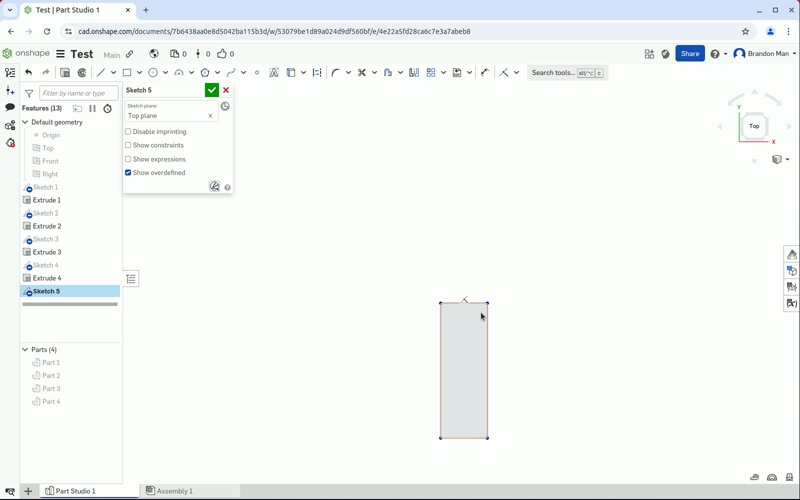
scroll(6)
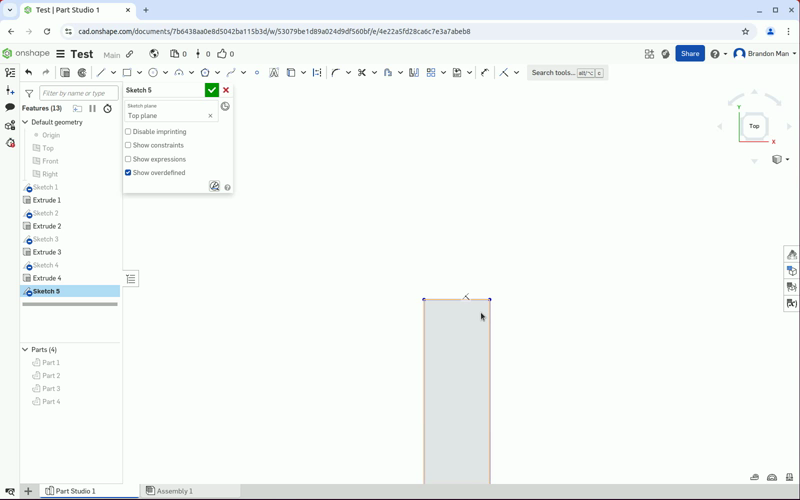
scroll(6)
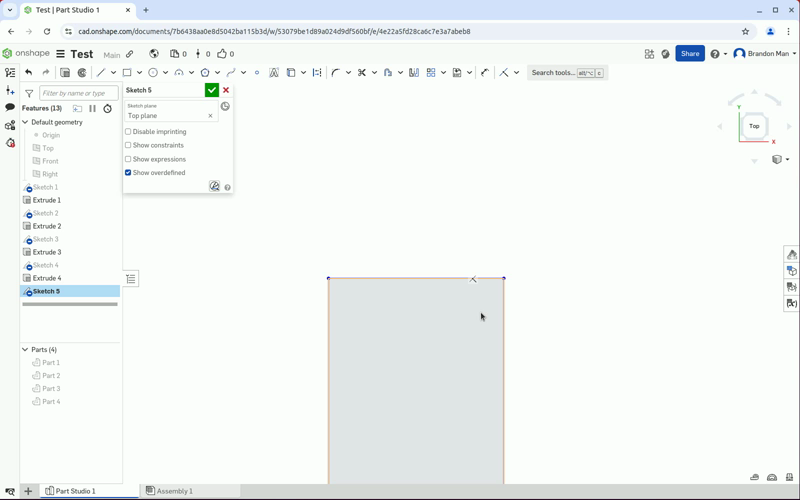
click(481, 312)
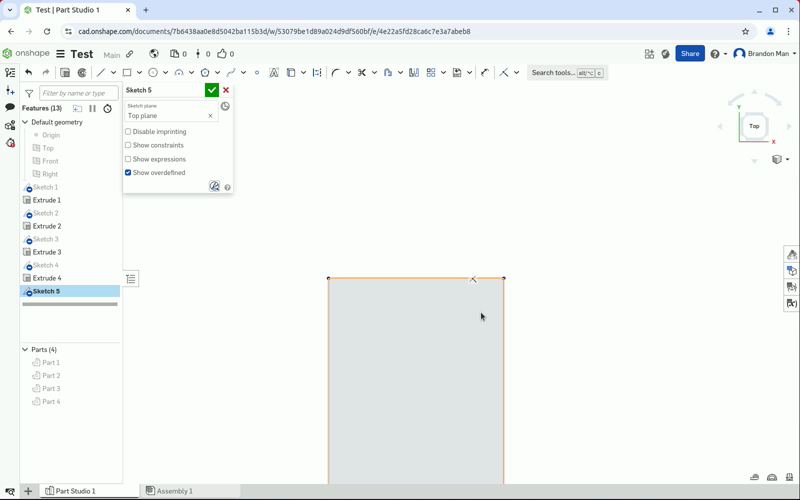
scroll(-6)
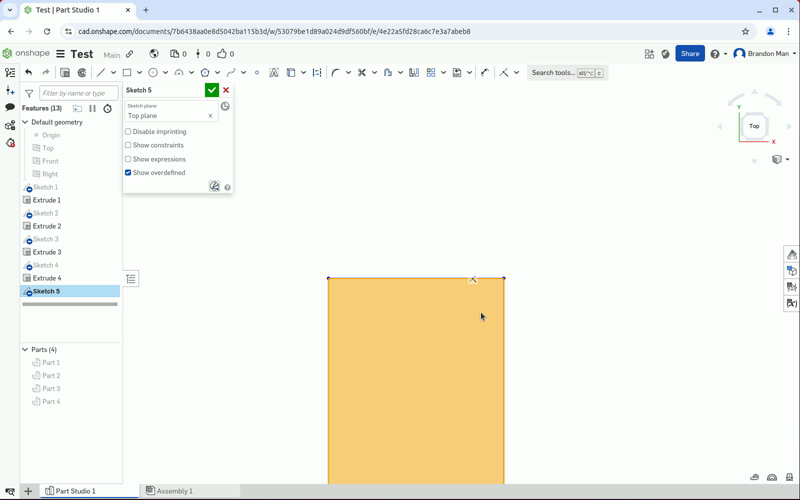
scroll(-6)
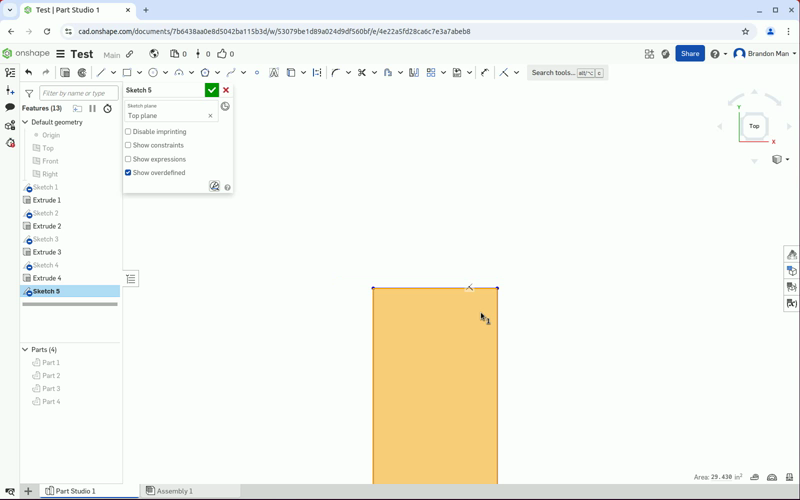
scroll(-6)
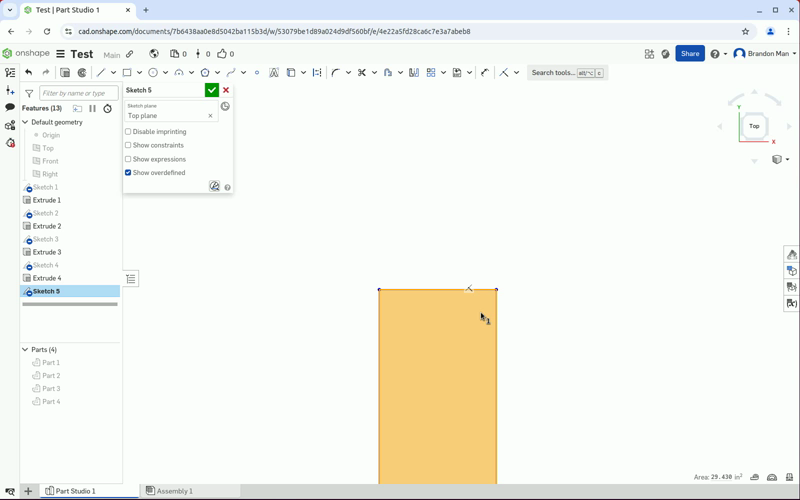
scroll(-6)
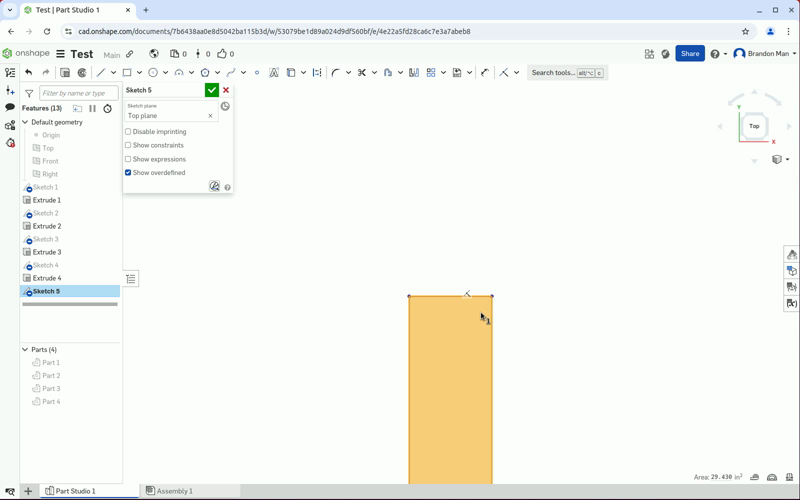
scroll(-6)
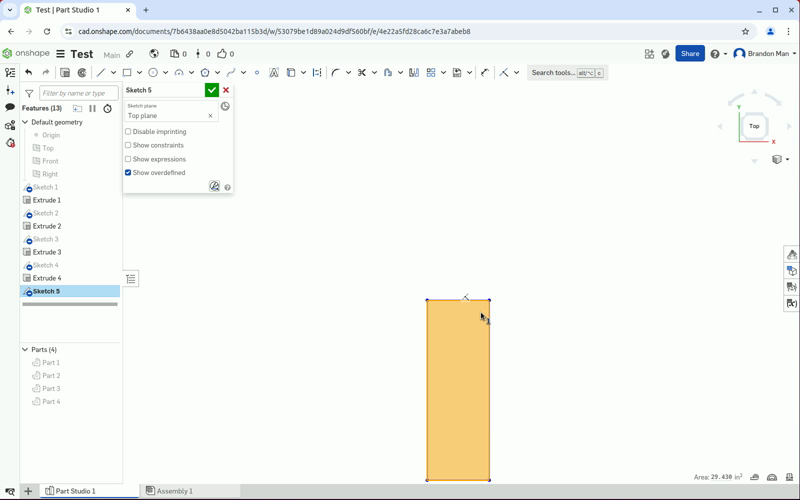
scroll(-6)
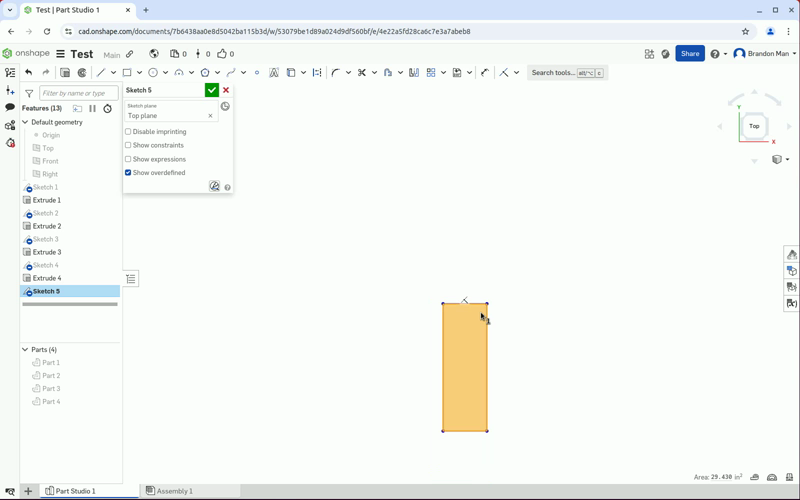
scroll(-6)
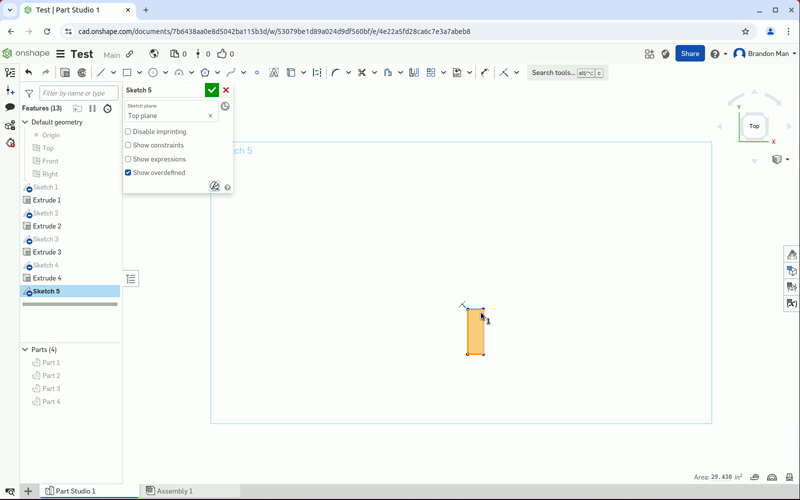
mouse_move(73, 352)
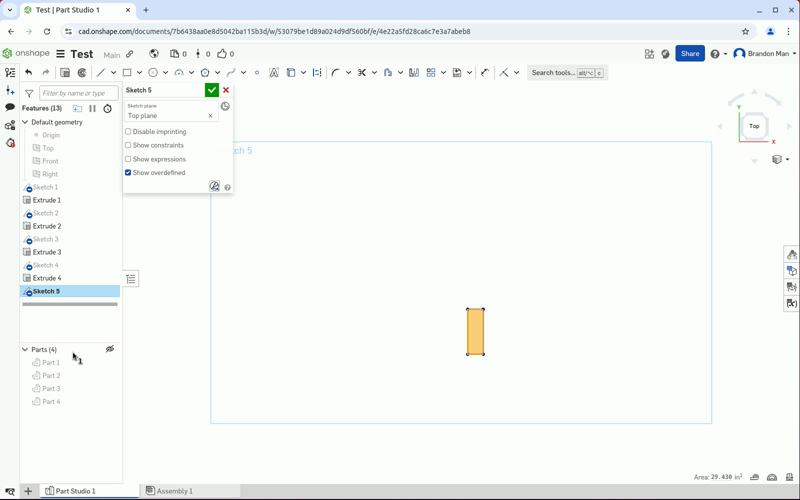
key(shift+y)
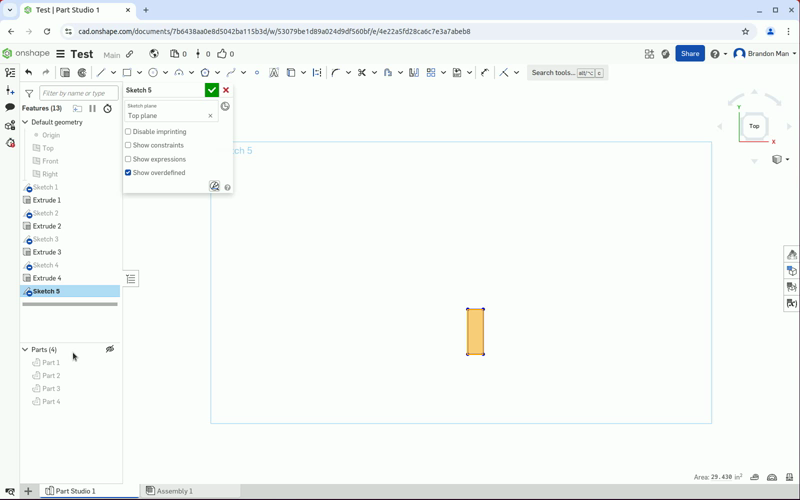
key(shift+e)
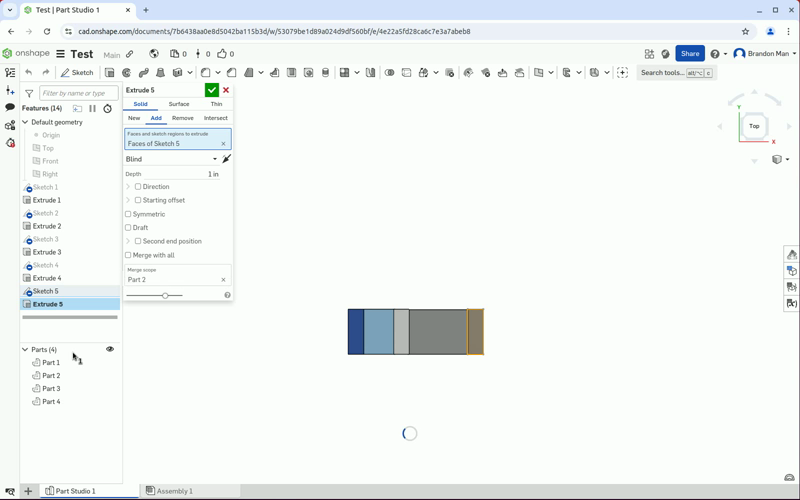
mouse_move(143, 106)
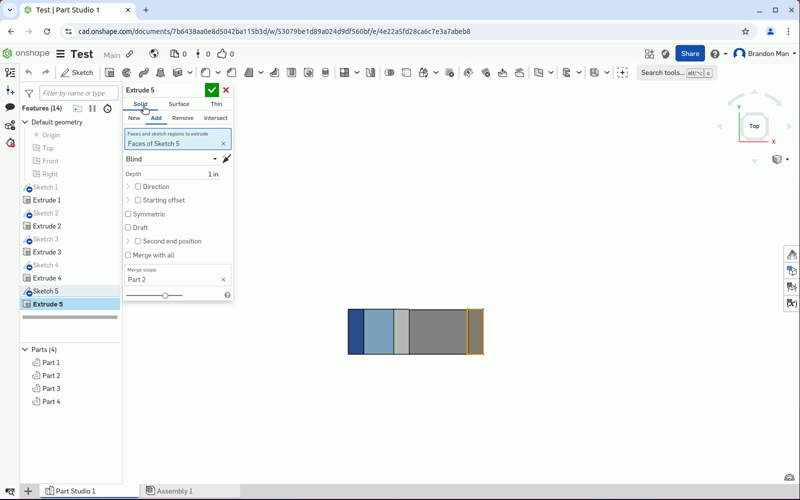
click(143, 106)
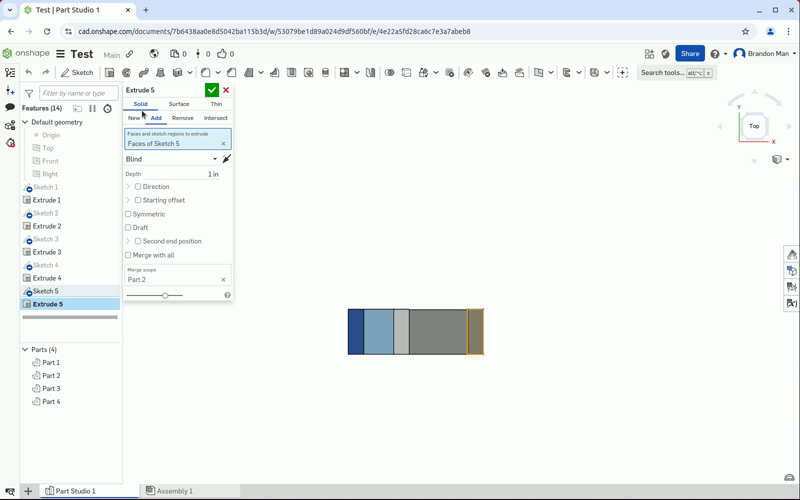
mouse_move(137, 120)
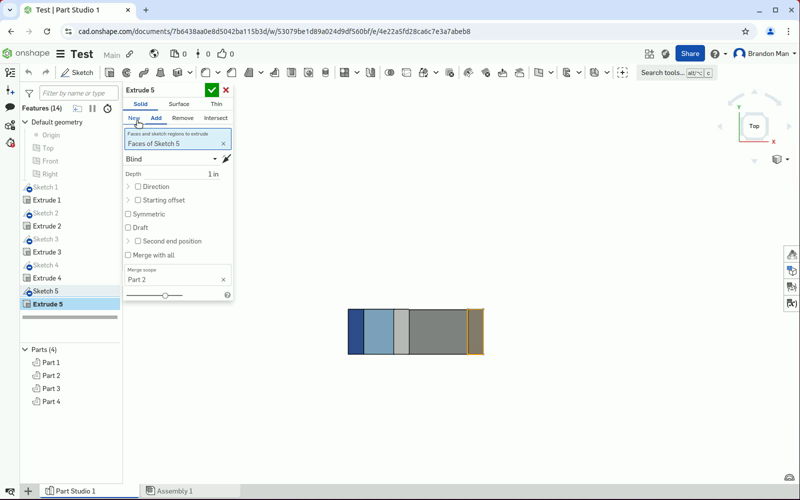
click(137, 120)
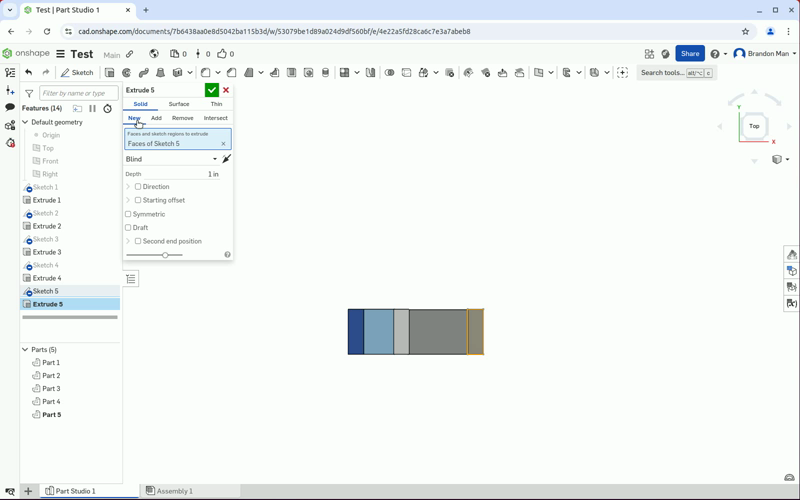
key(tab, 4)
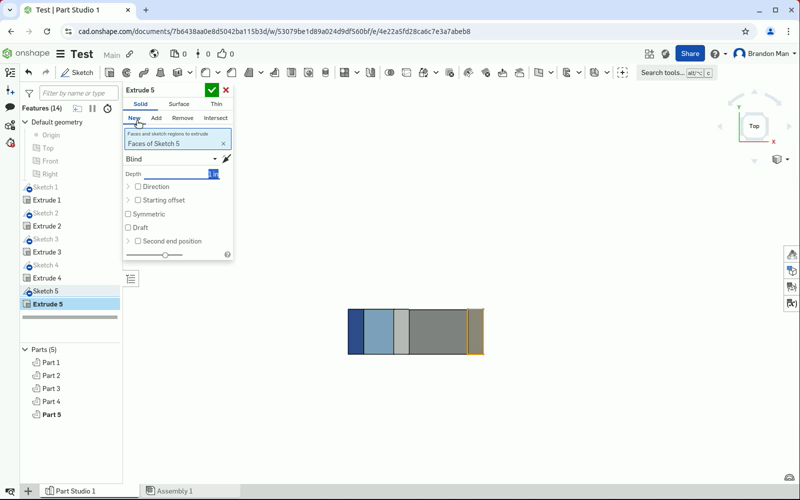
text(3.611)
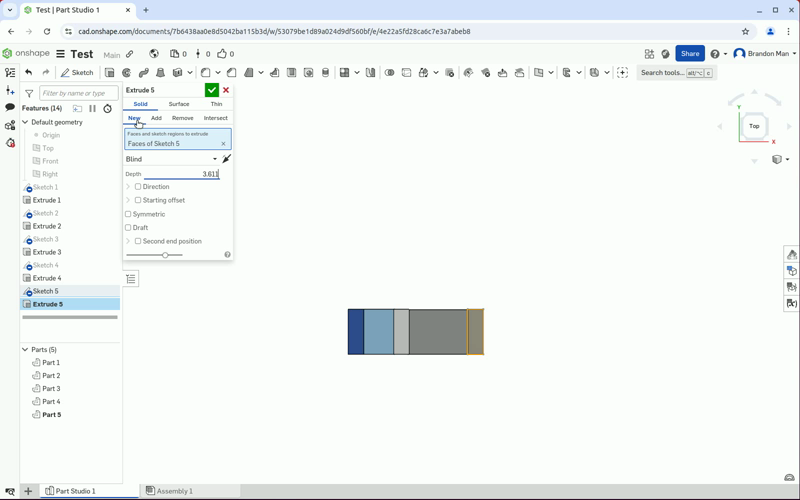
key(enter)
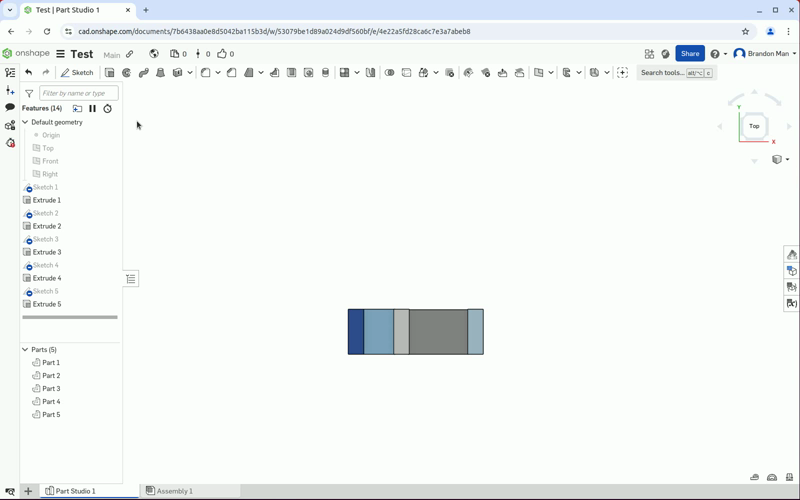
key(shift+h)
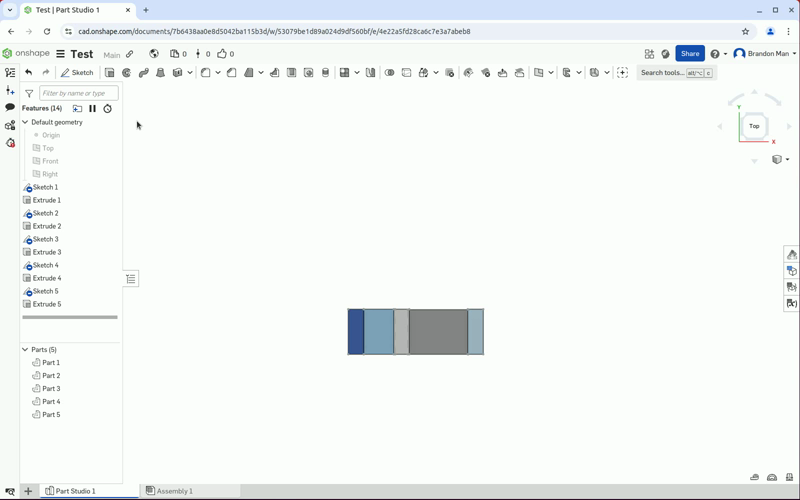
key(shift+h)
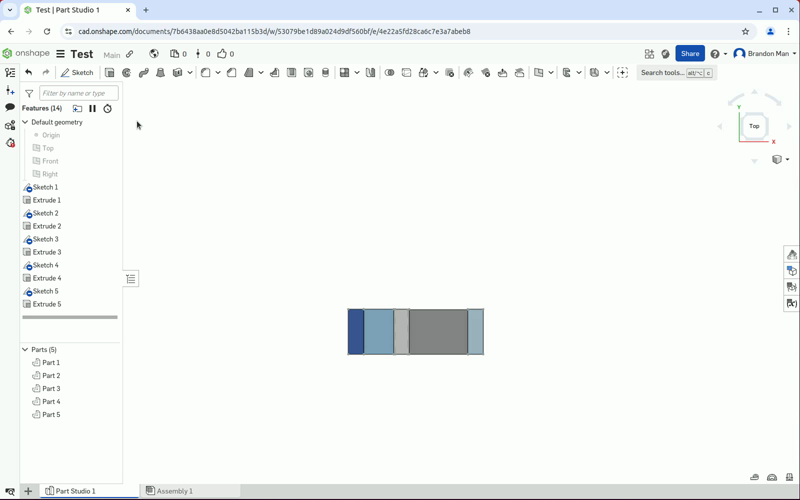
key(shift+7)
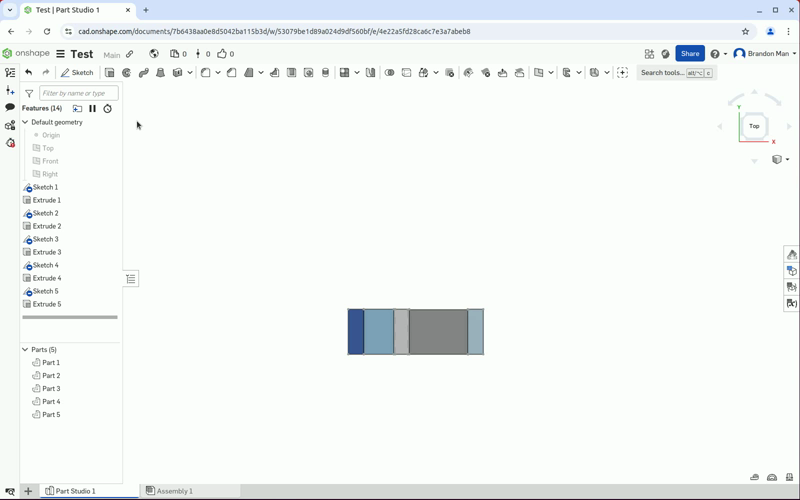
key(up, 3)
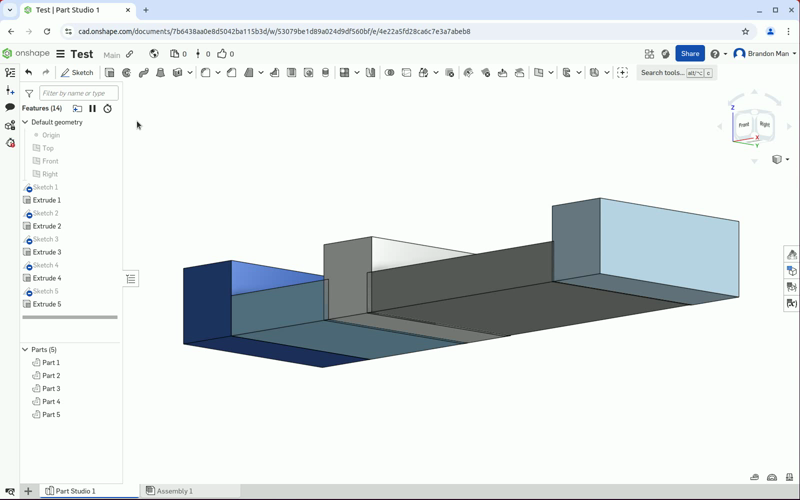
key(left, 3)
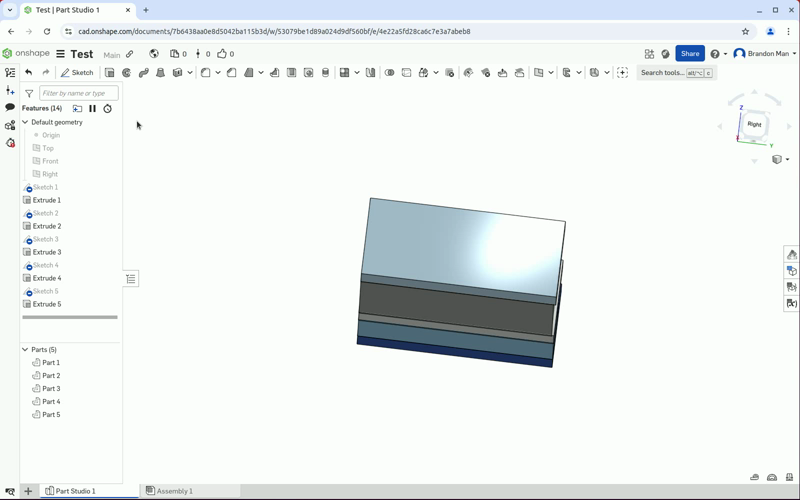
key(right, 3)
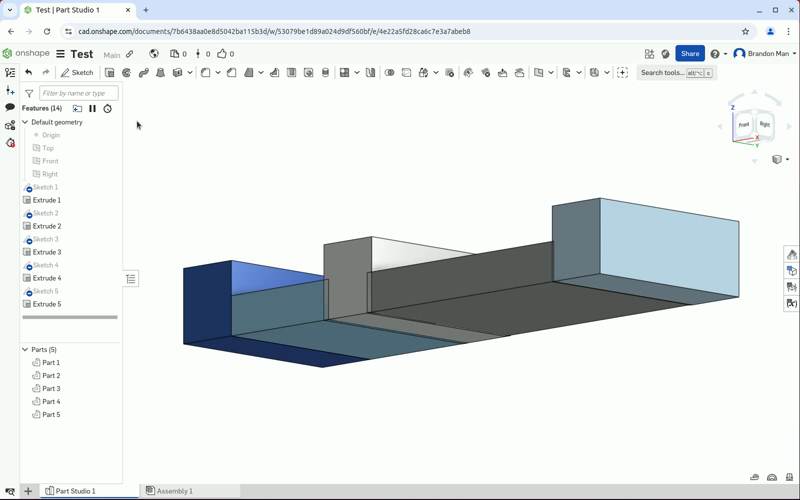
key(down, 3)
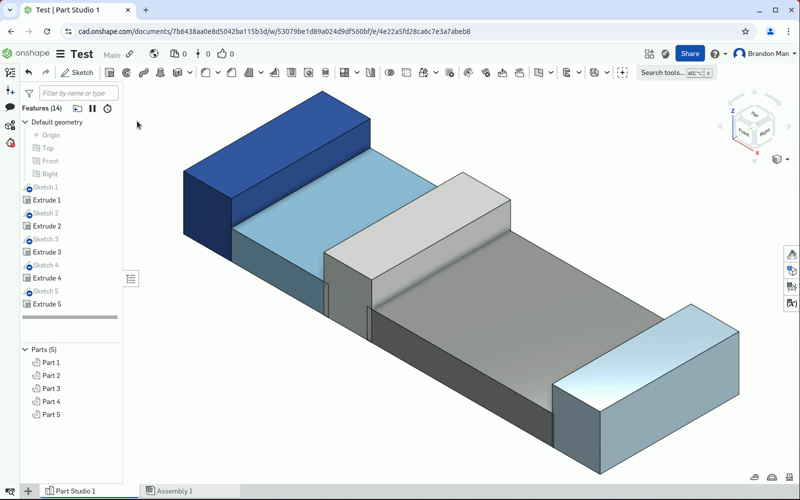
mouse_move(73, 189)
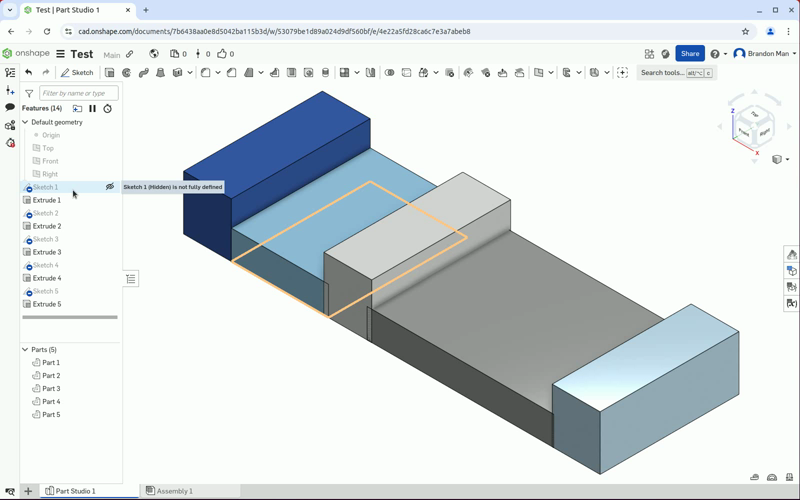
click(73, 189)